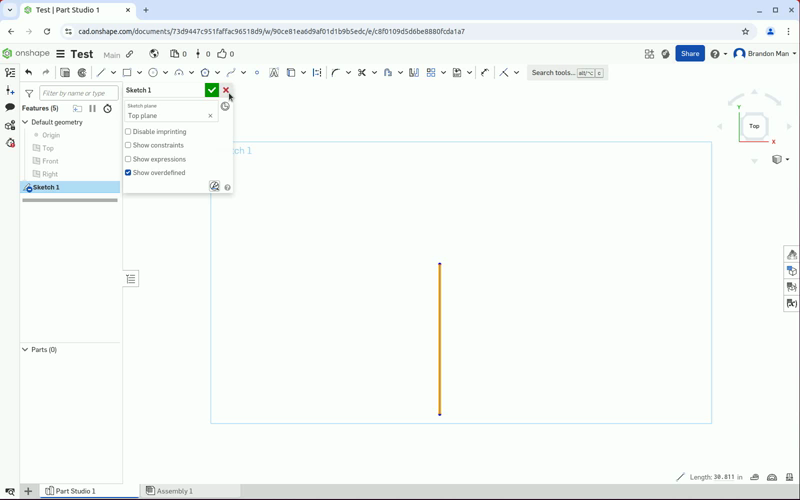
key(shift+h)
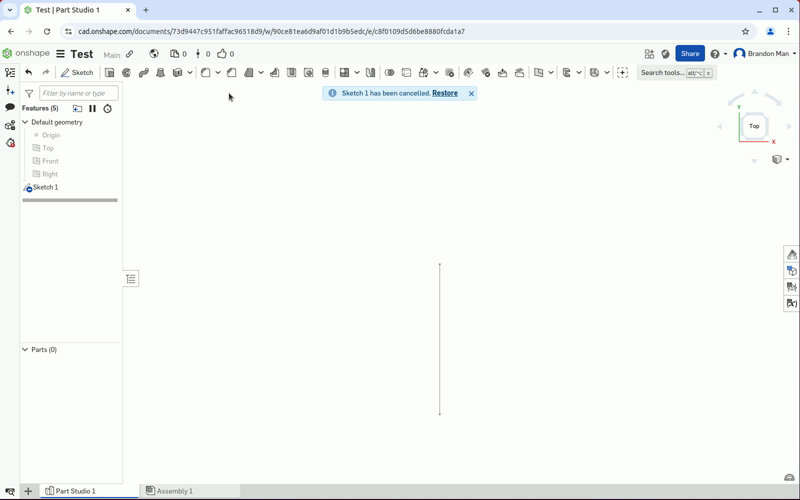
mouse_move(73, 352)
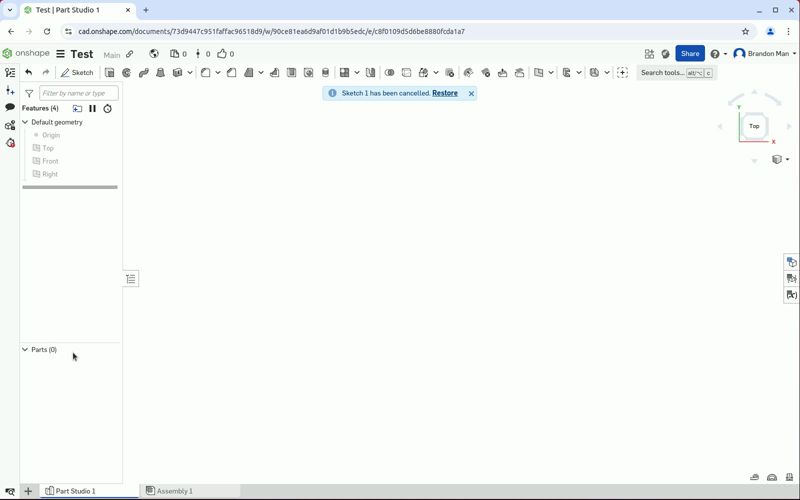
key(y)
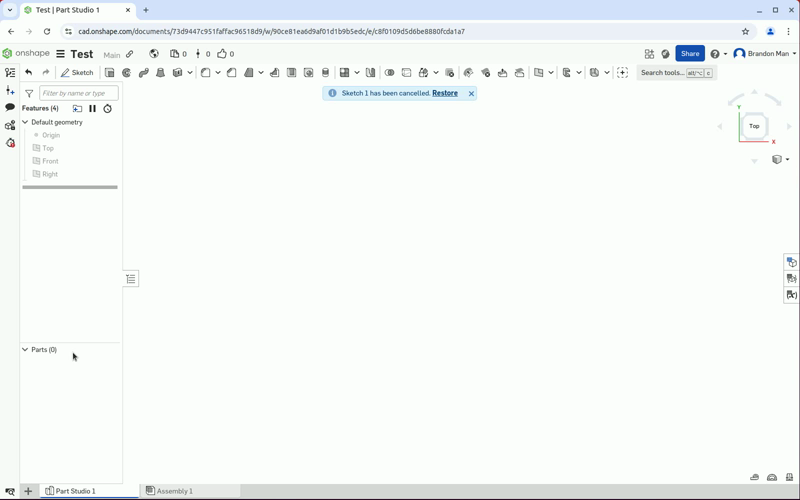
key(shift+p)
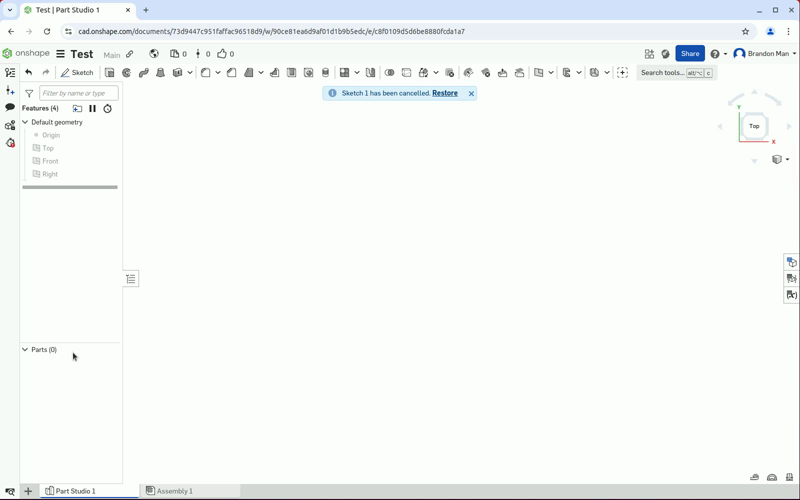
key(space)
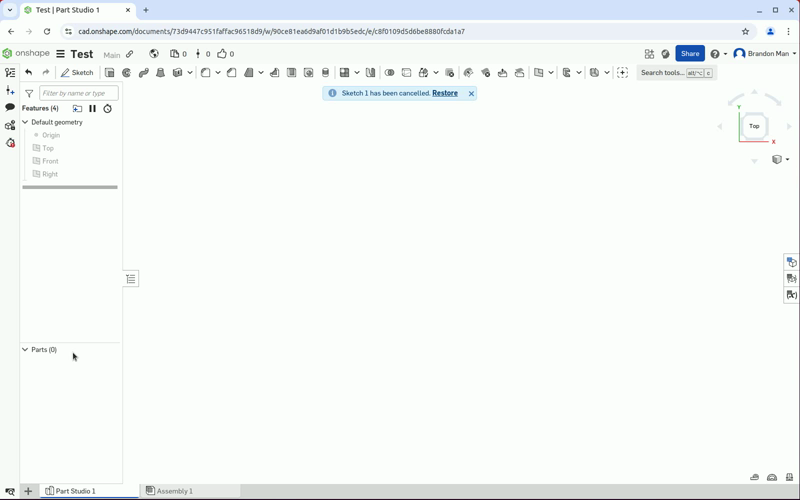
key_down(shift)
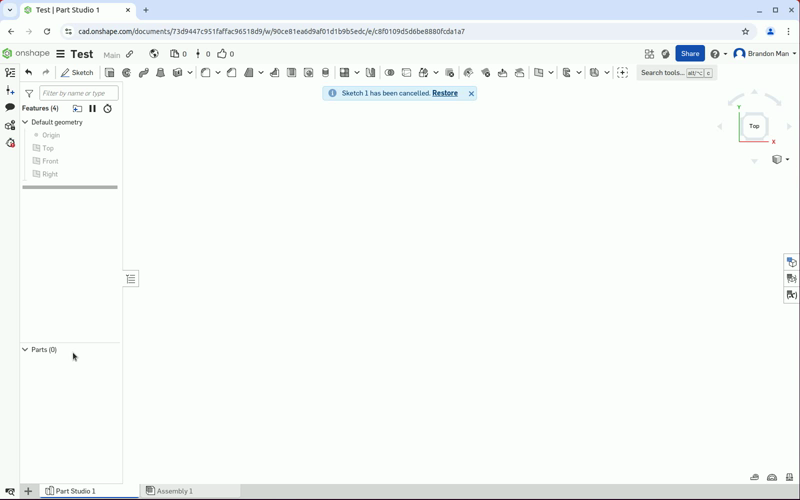
key(up)
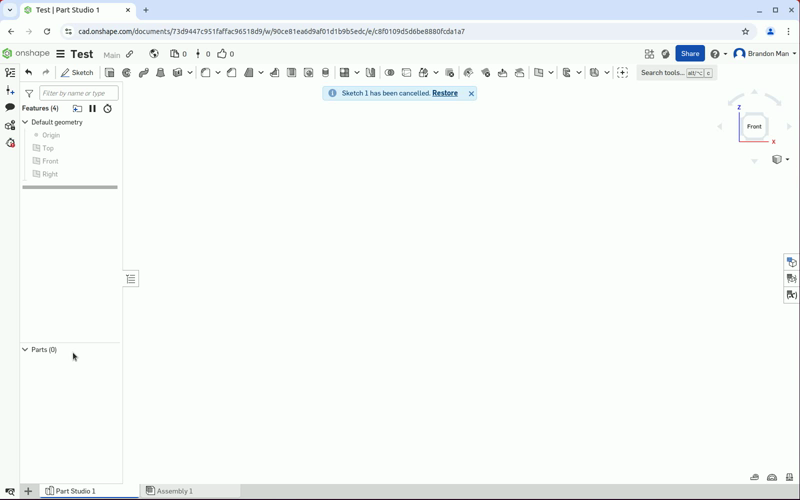
key_up(shift)
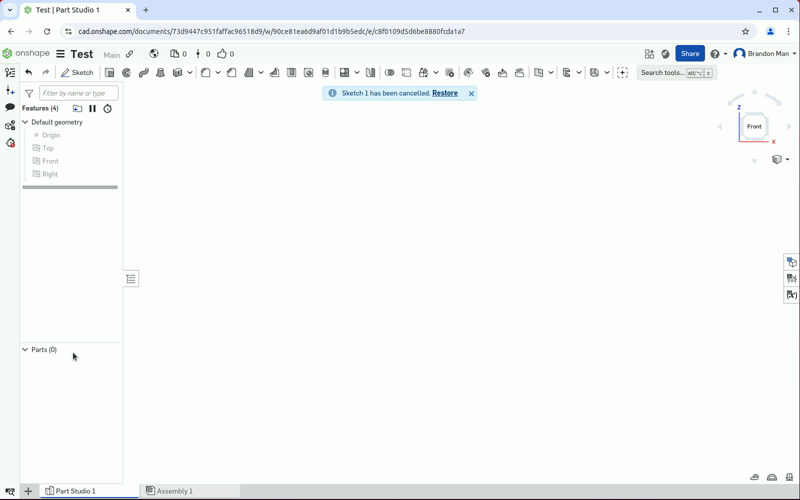
mouse_move(73, 352)
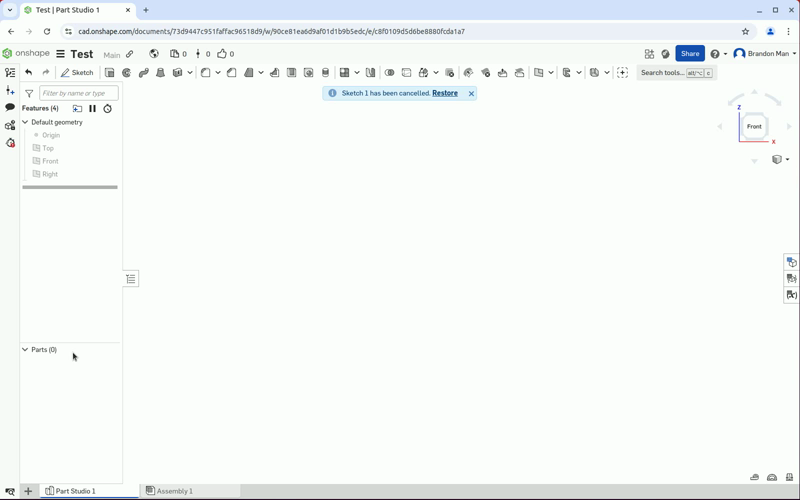
key(shift+y)
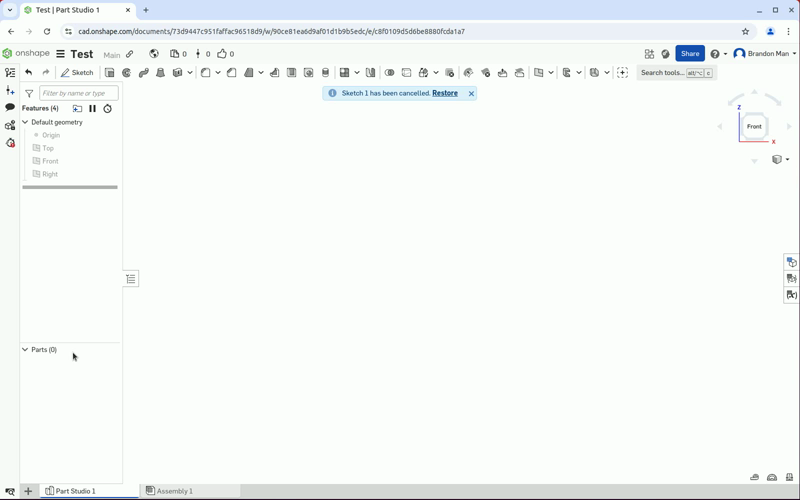
key(shift+s)
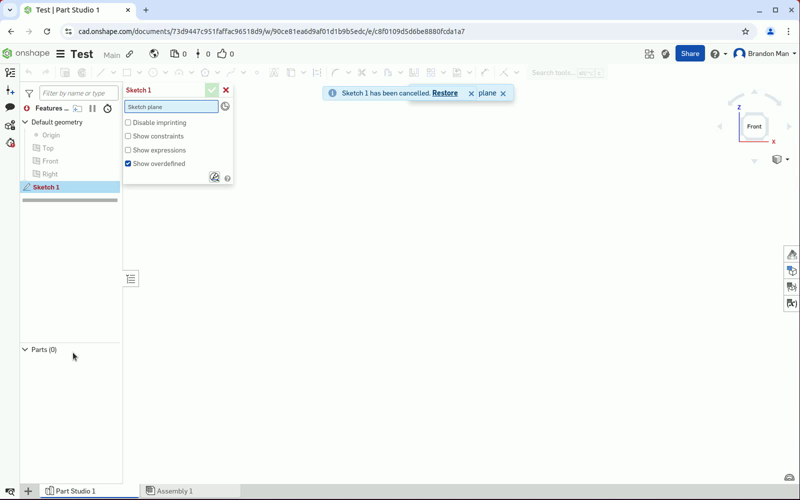
mouse_move(73, 163)
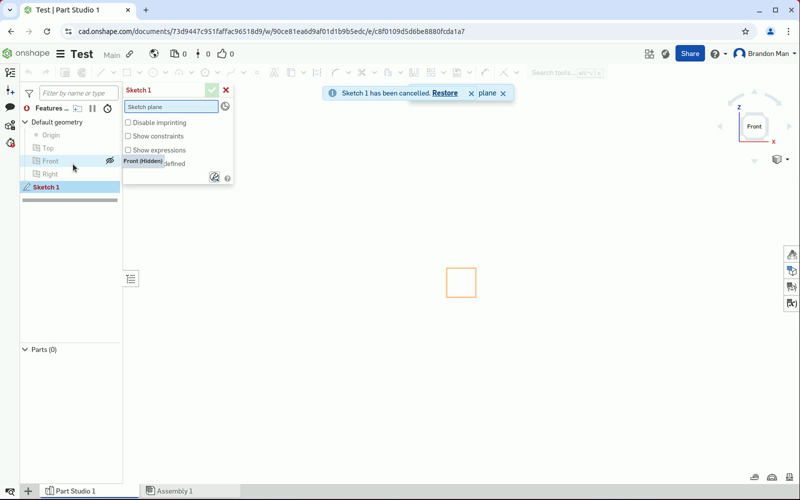
click(73, 163)
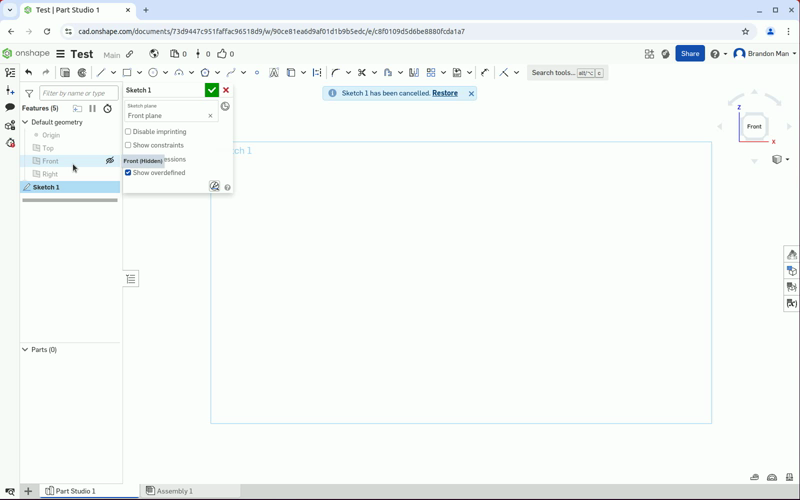
mouse_move(73, 352)
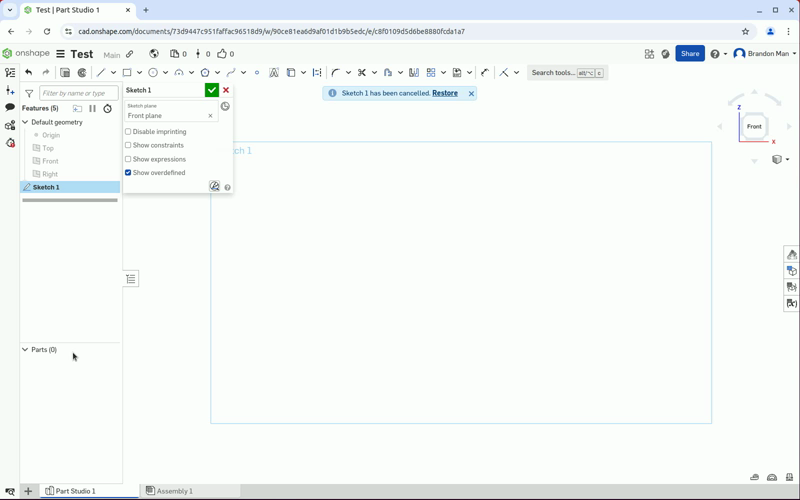
key(y)
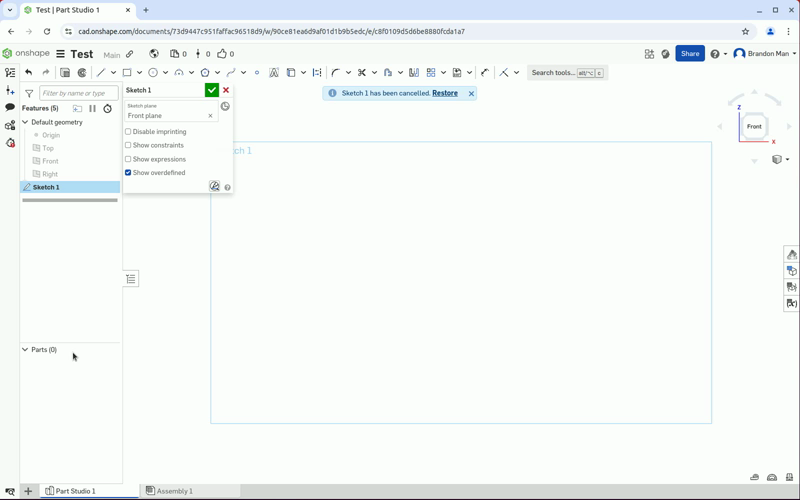
key(l)
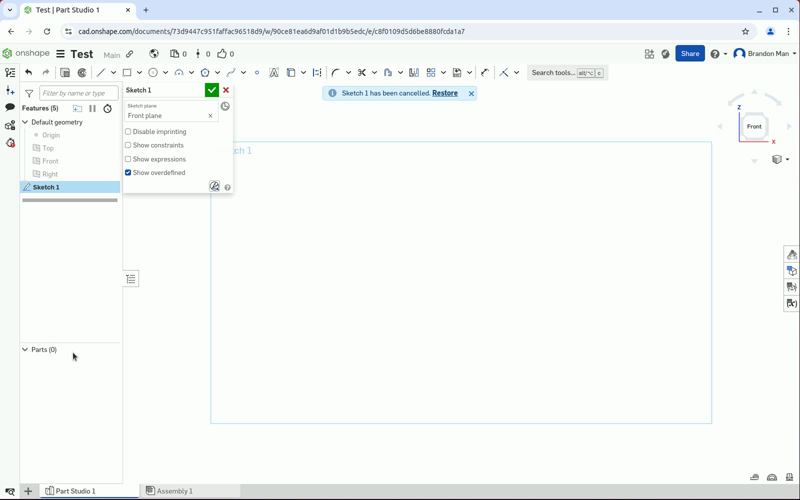
key_down(shift)
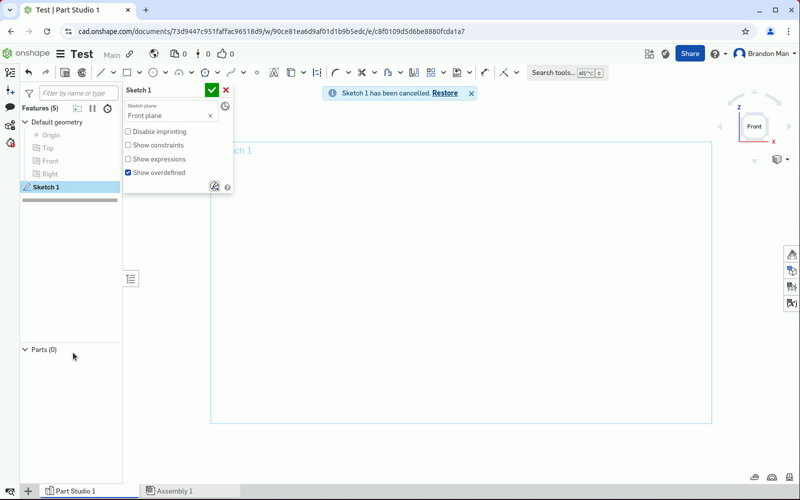
mouse_move(377, 282)
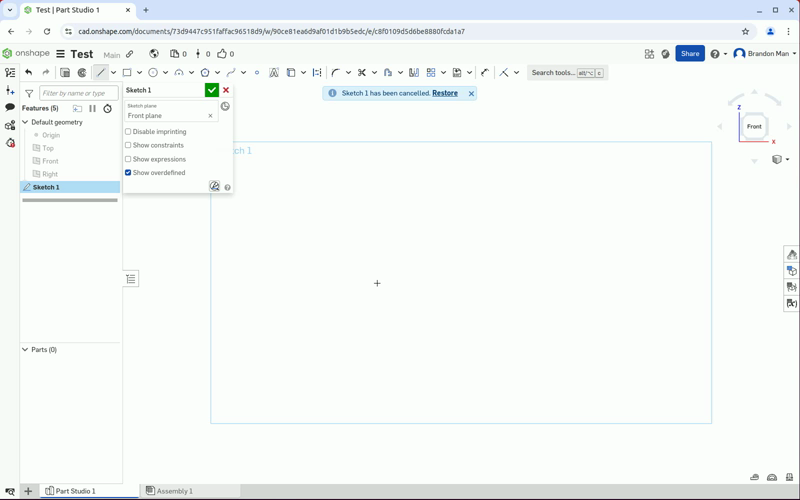
click(377, 282)
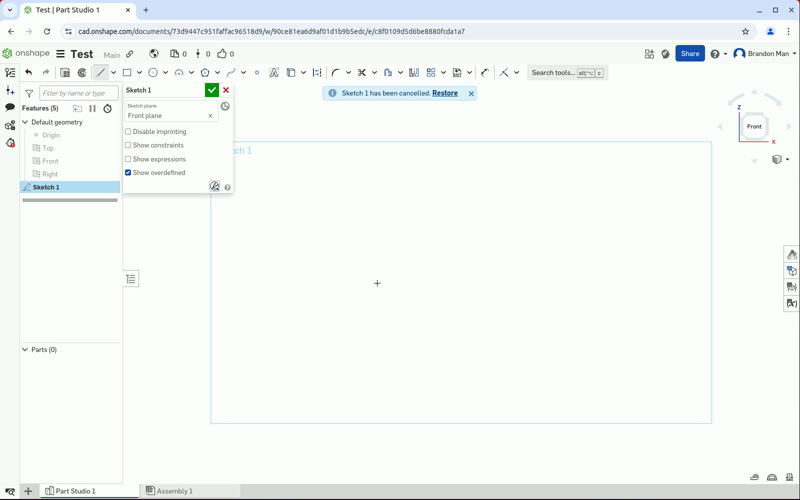
key_up(shift)
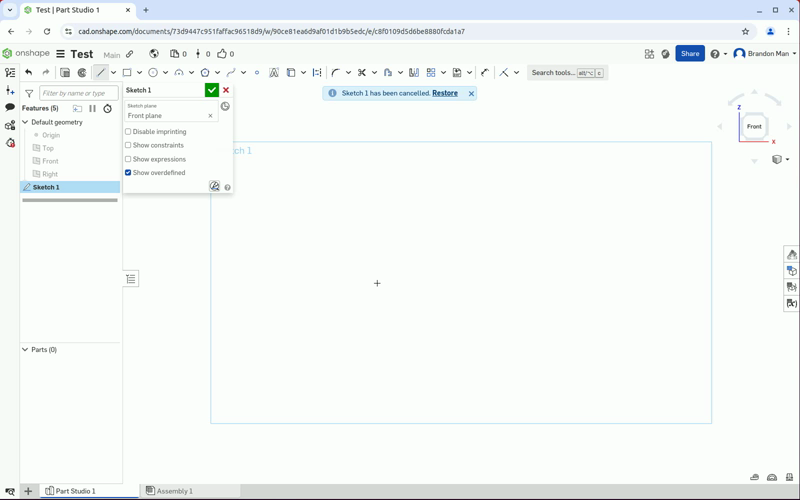
key_down(shift)
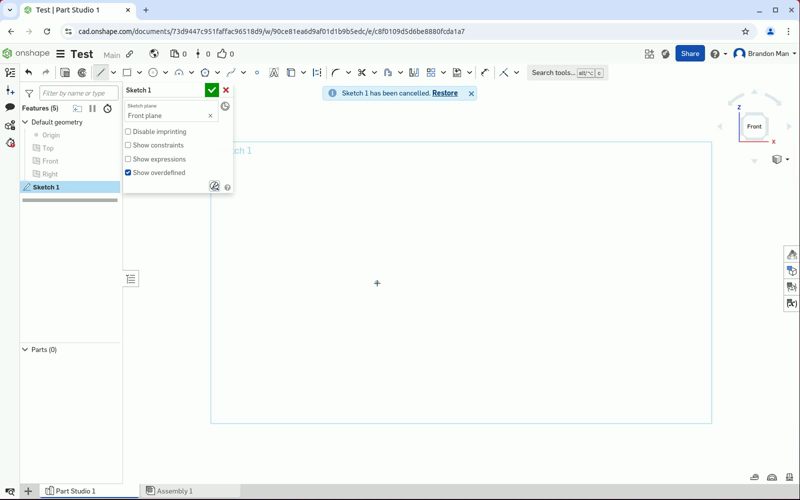
mouse_move(407, 282)
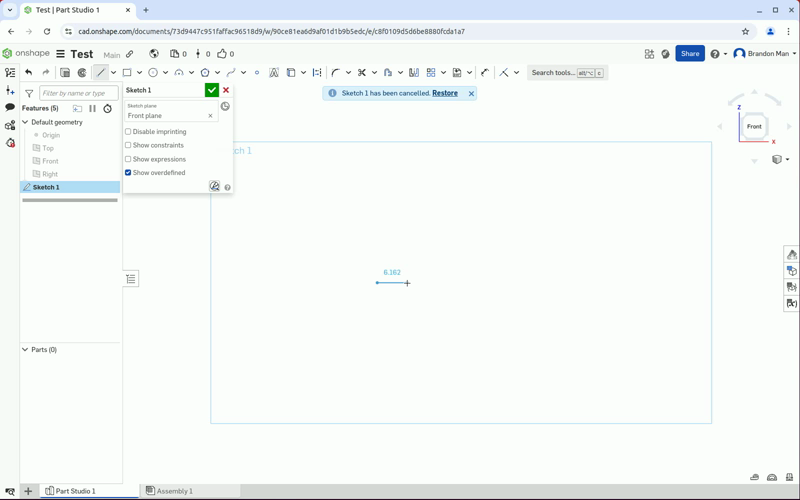
mouse_move(385, 282)
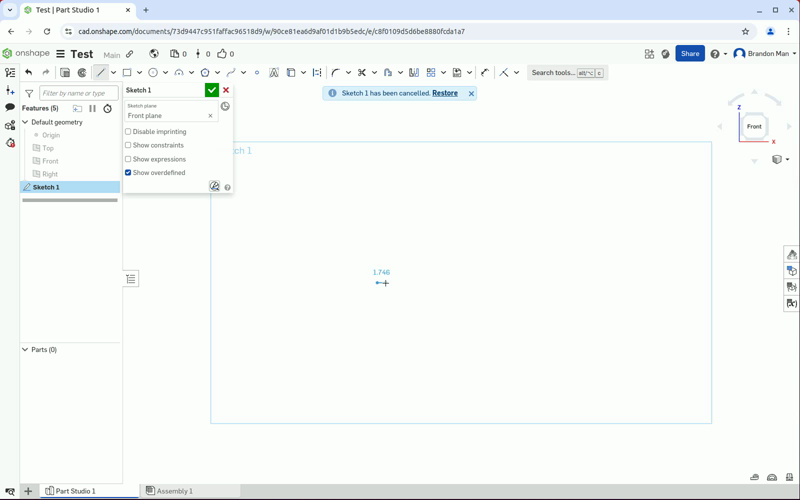
click(385, 282)
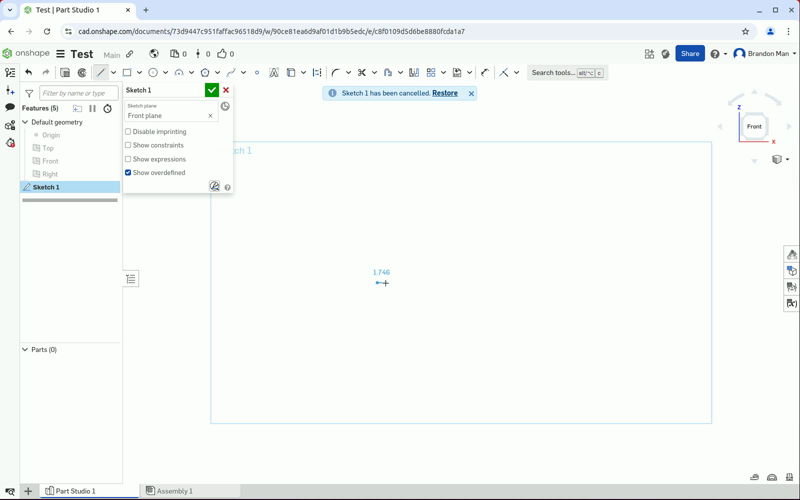
key_up(shift)
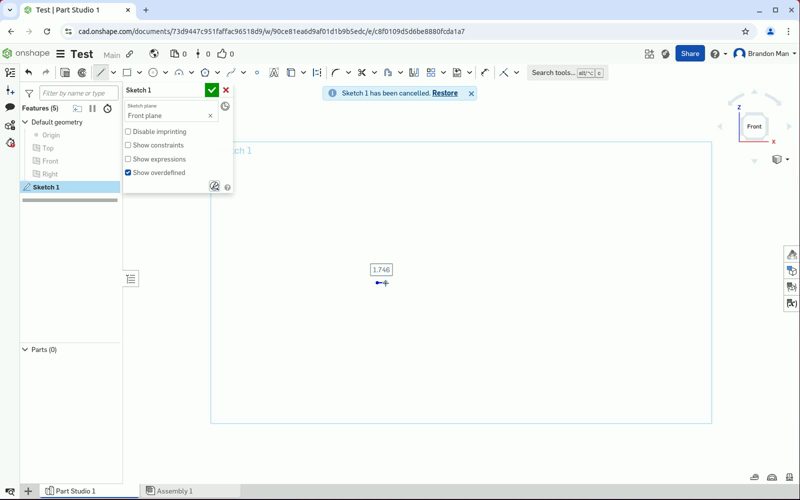
key_down(shift)
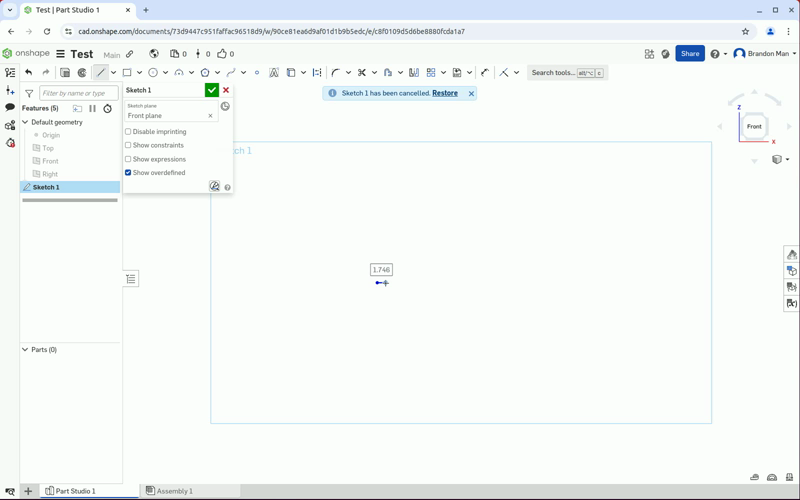
mouse_move(421, 192)
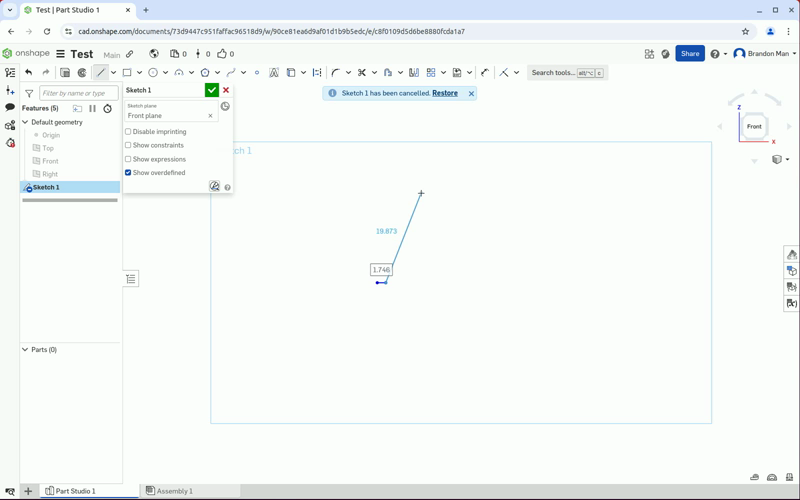
click(421, 192)
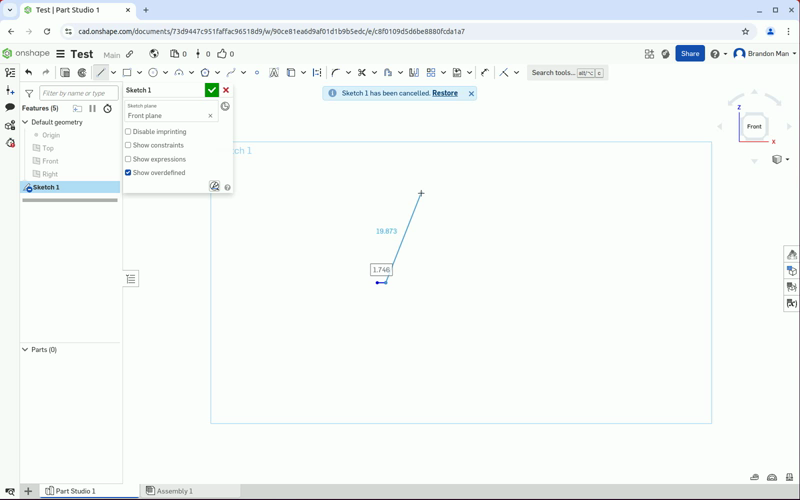
key_up(shift)
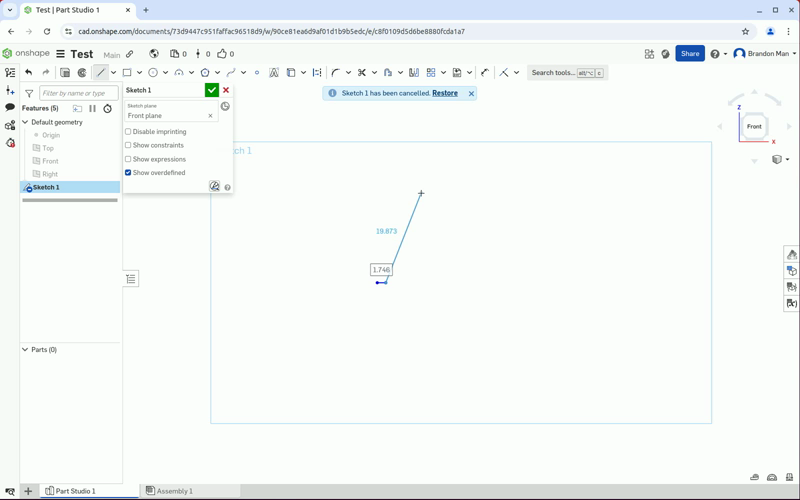
key_down(shift)
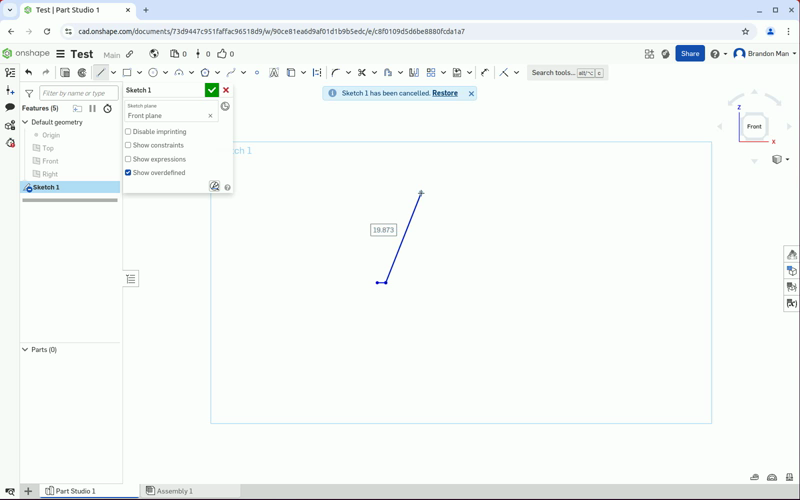
mouse_move(453, 282)
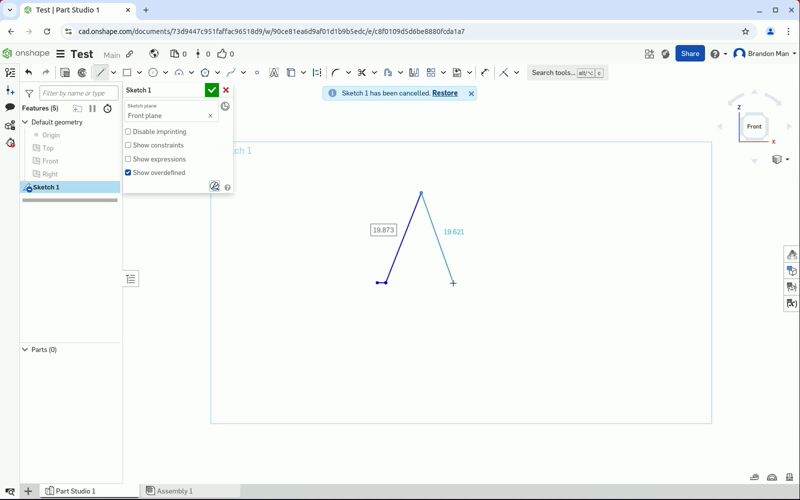
click(453, 282)
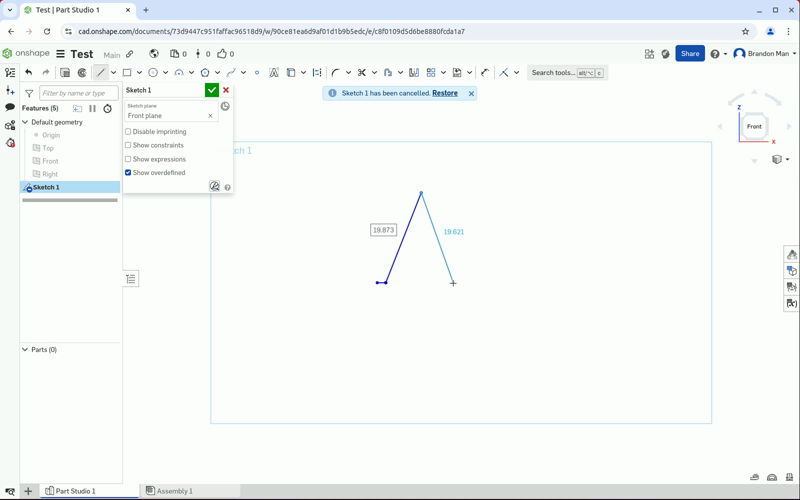
key_up(shift)
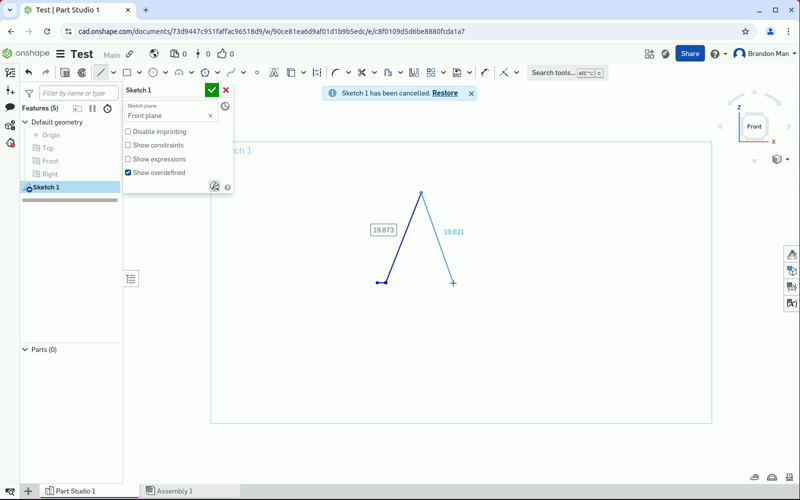
key_down(shift)
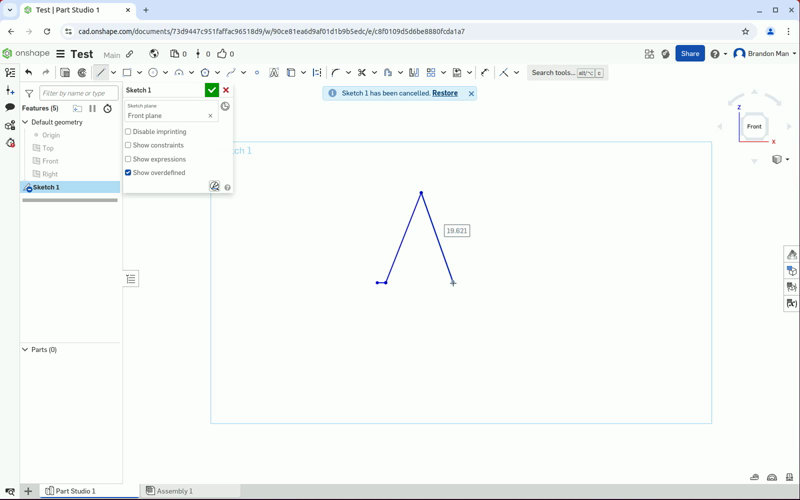
mouse_move(483, 282)
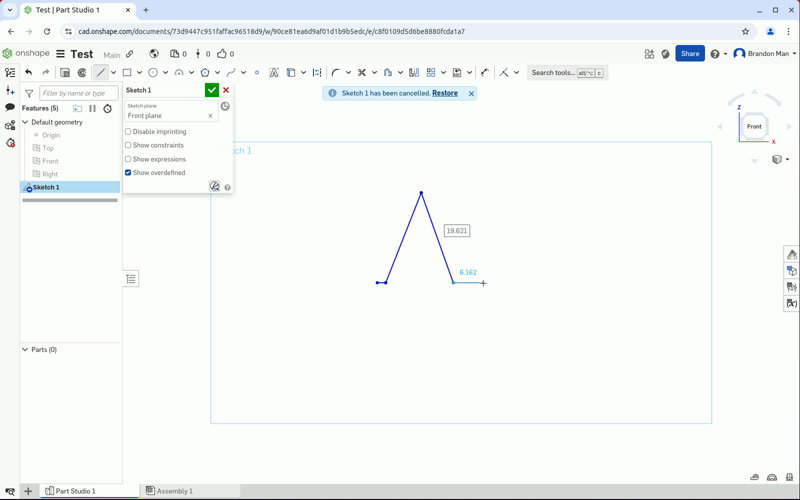
mouse_move(461, 282)
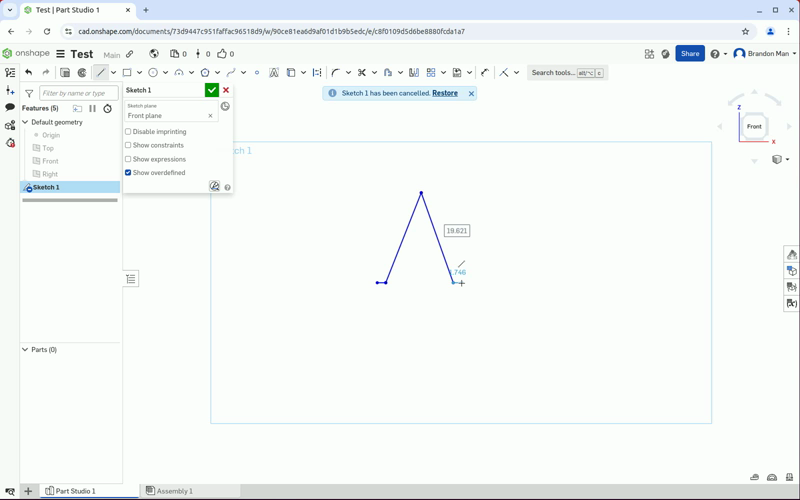
click(461, 282)
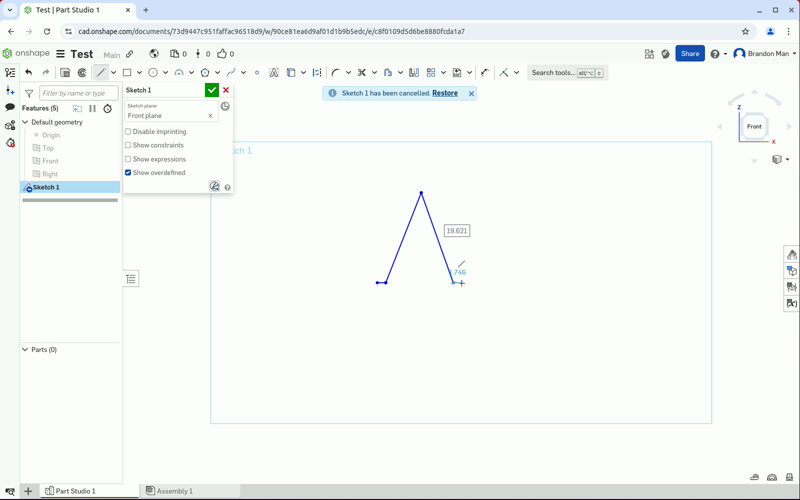
key_up(shift)
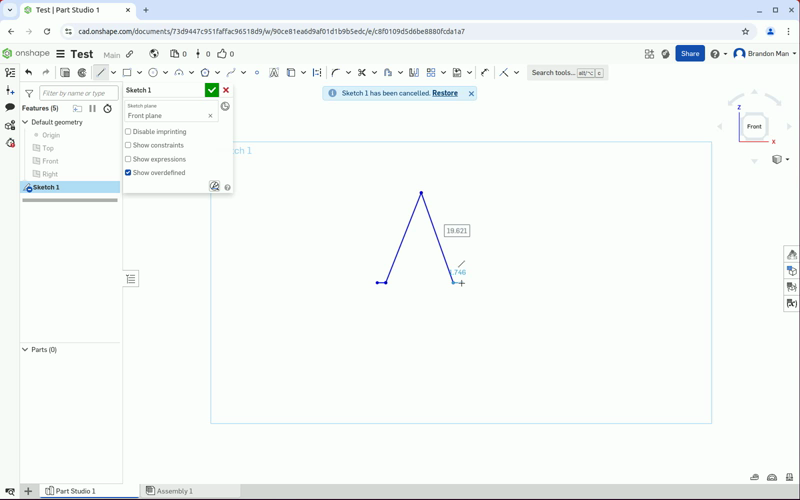
key_down(shift)
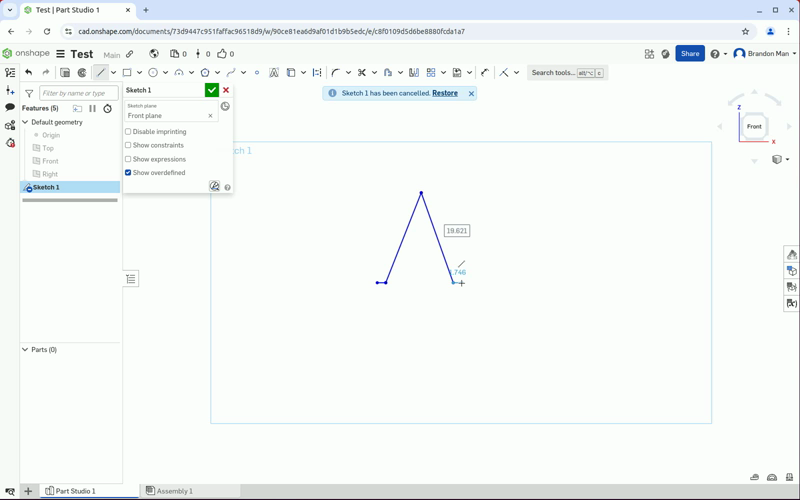
mouse_move(421, 170)
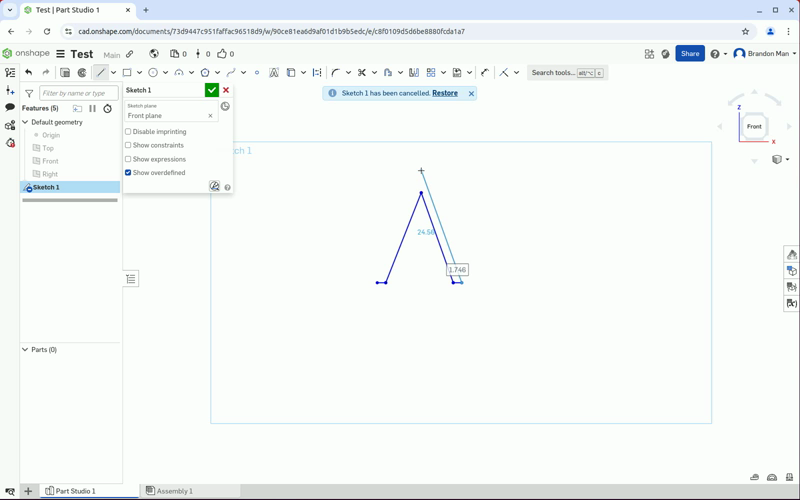
click(421, 170)
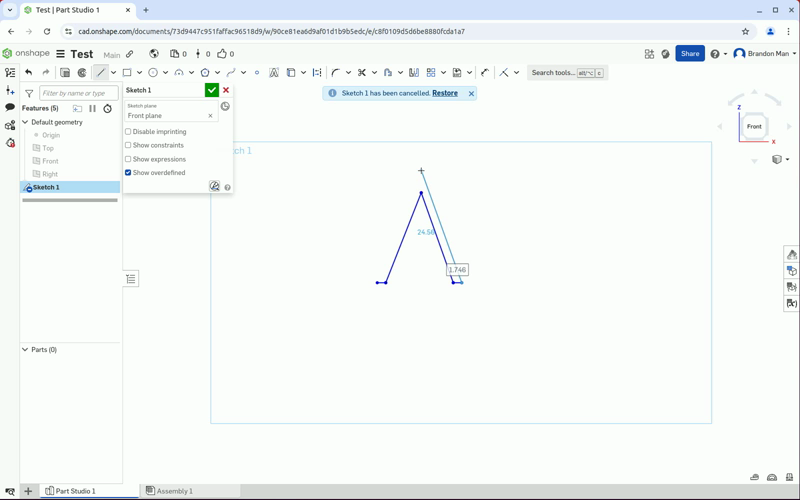
key_up(shift)
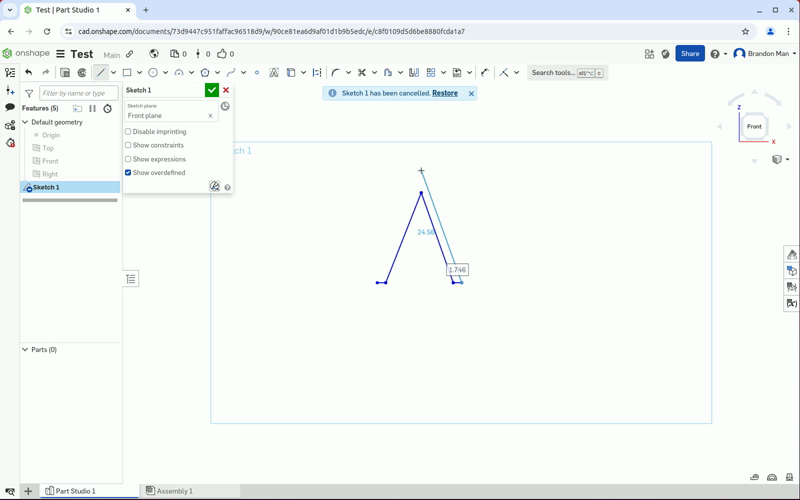
key_down(shift)
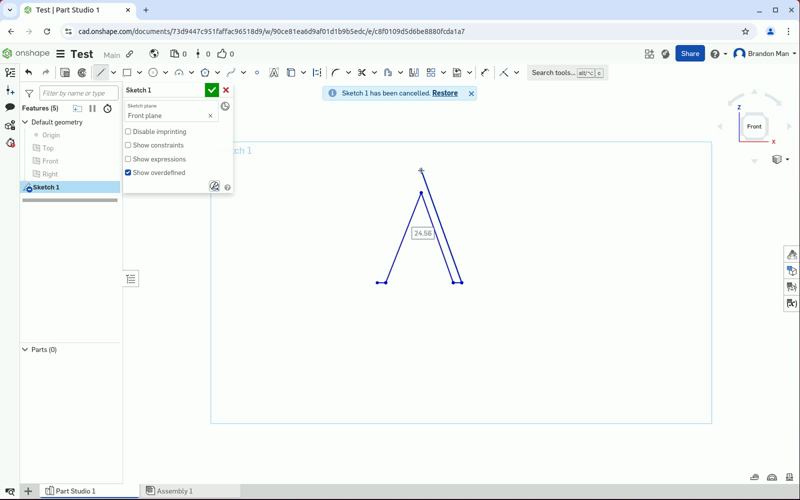
mouse_move(377, 282)
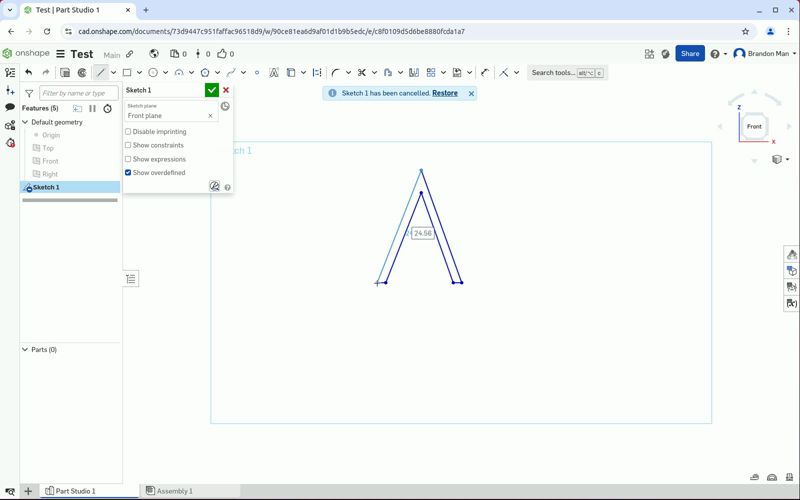
key_up(shift)
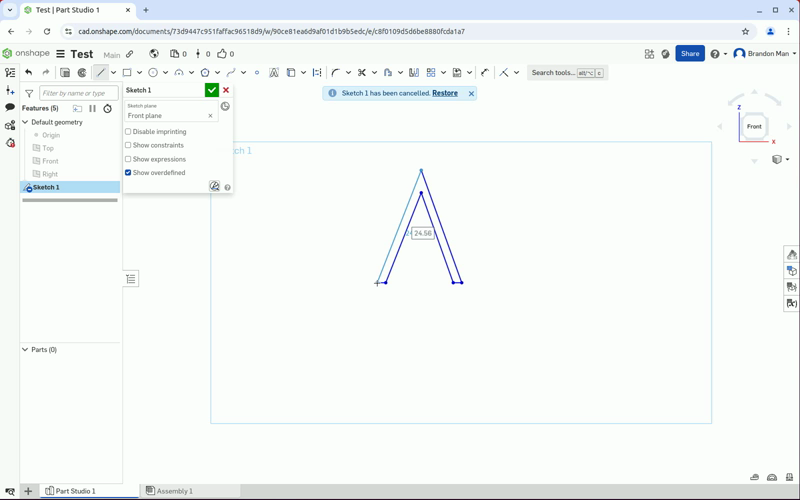
click(377, 282)
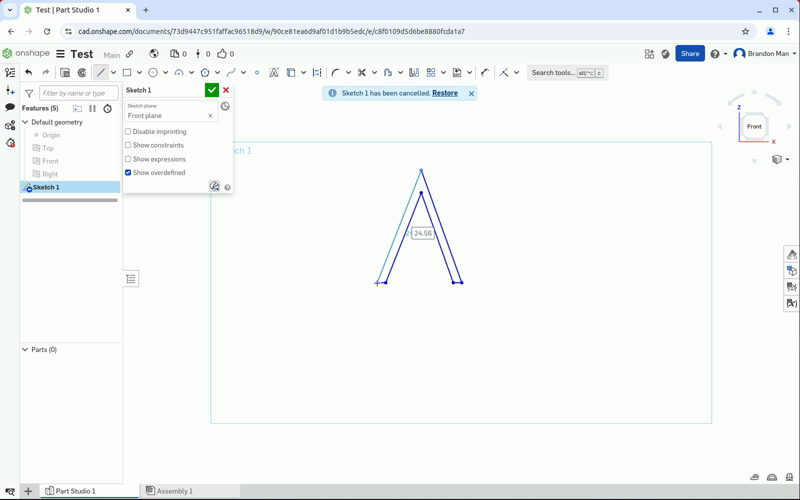
key(esc)
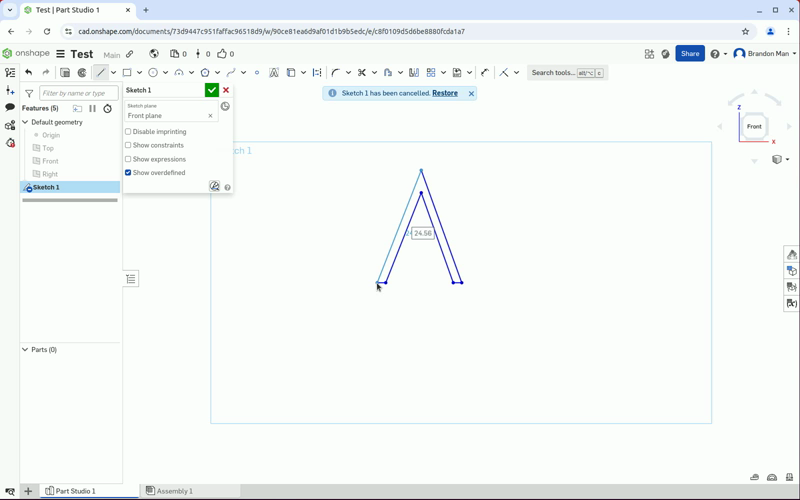
mouse_move(453, 263)
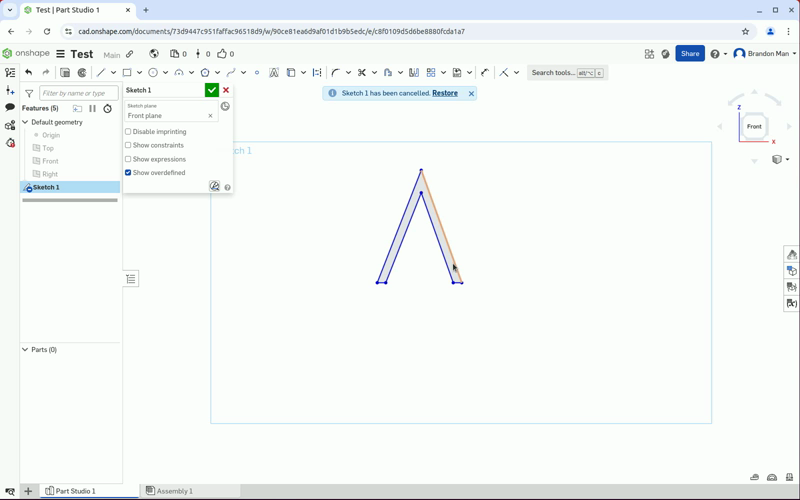
scroll(6)
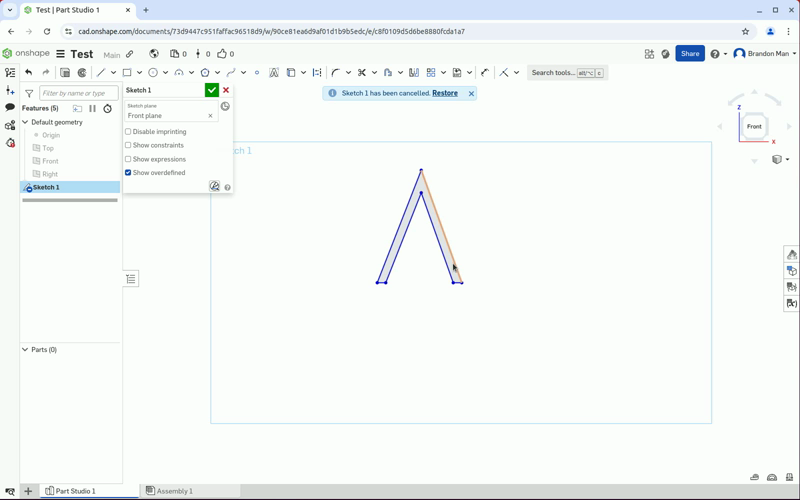
scroll(6)
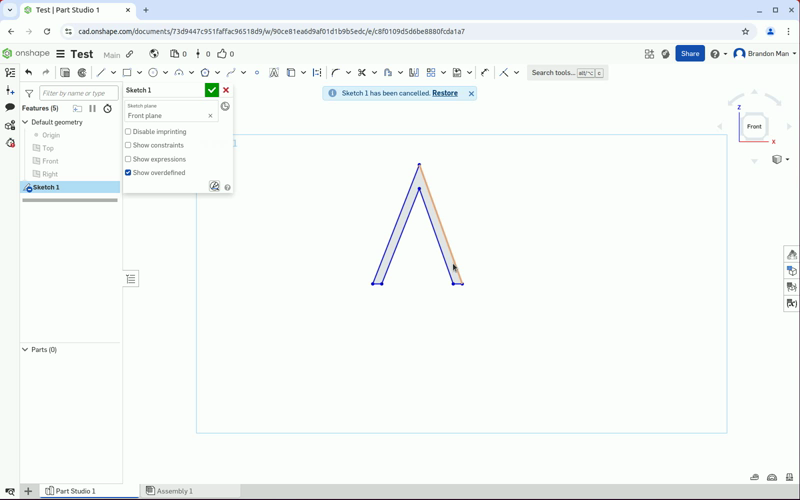
scroll(6)
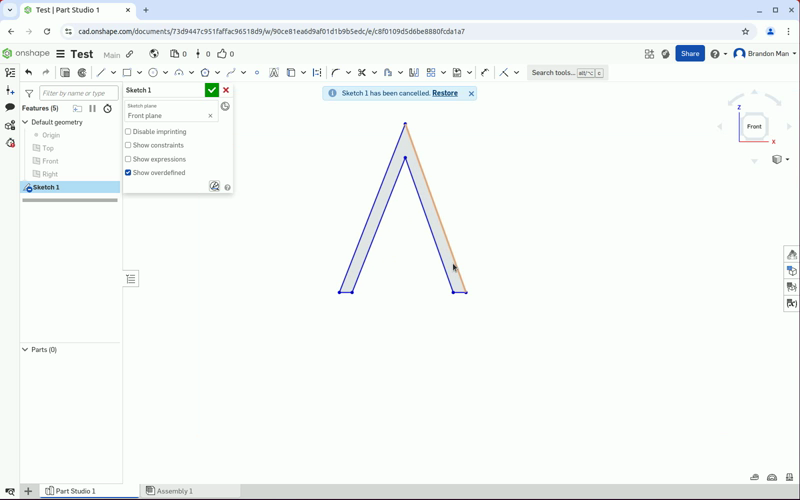
scroll(6)
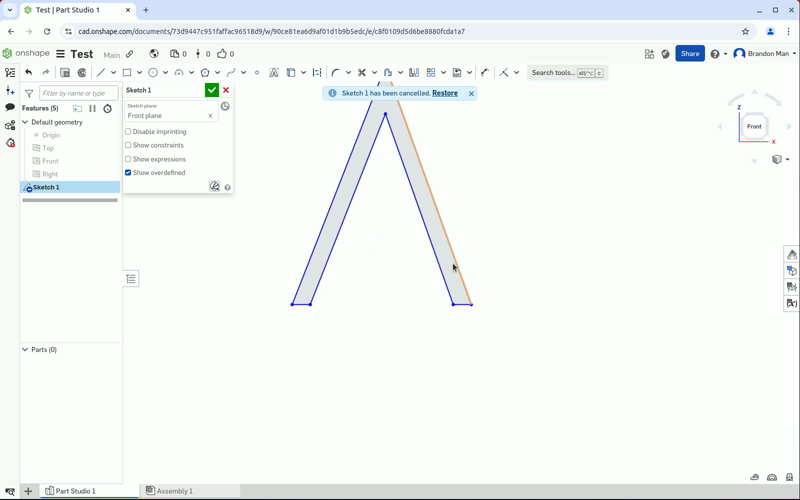
scroll(6)
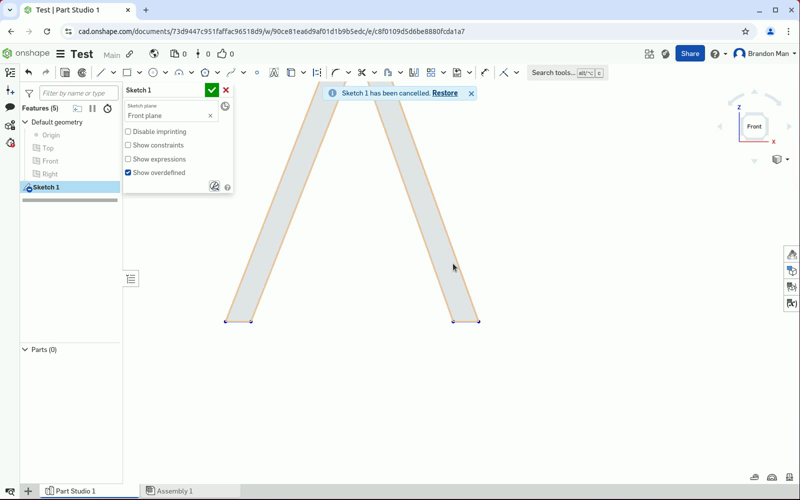
scroll(6)
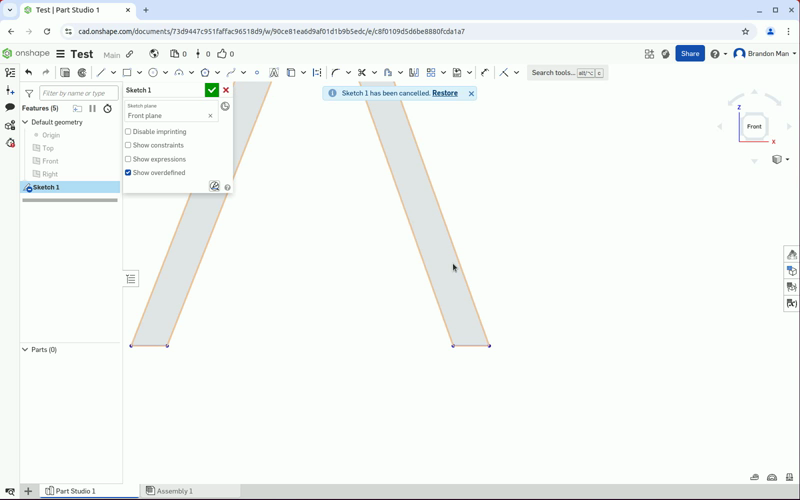
scroll(6)
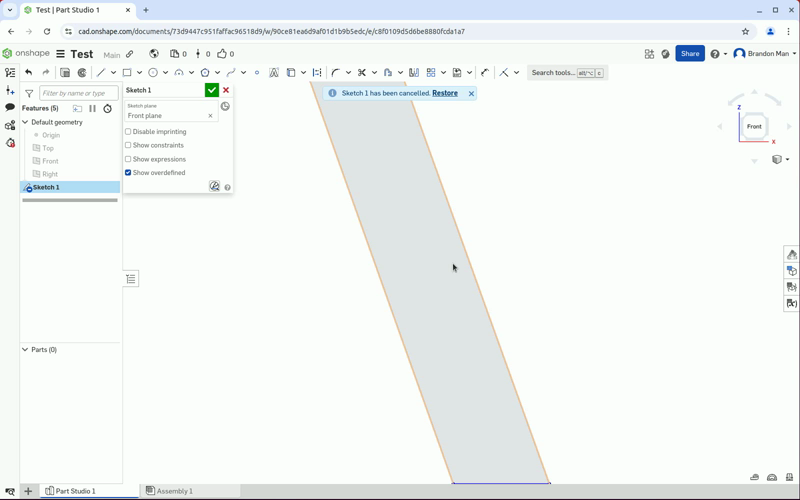
click(453, 263)
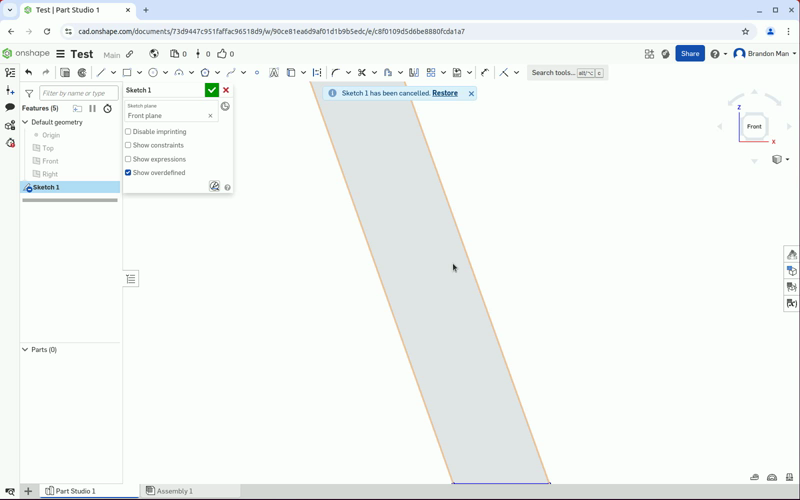
scroll(-6)
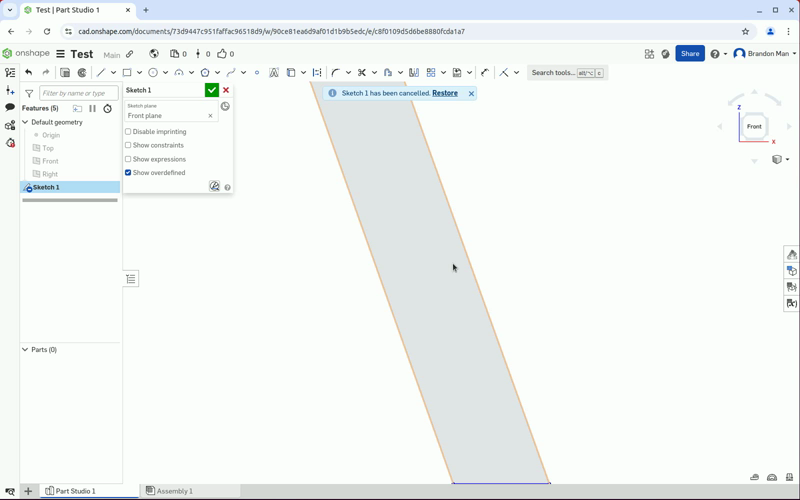
scroll(-6)
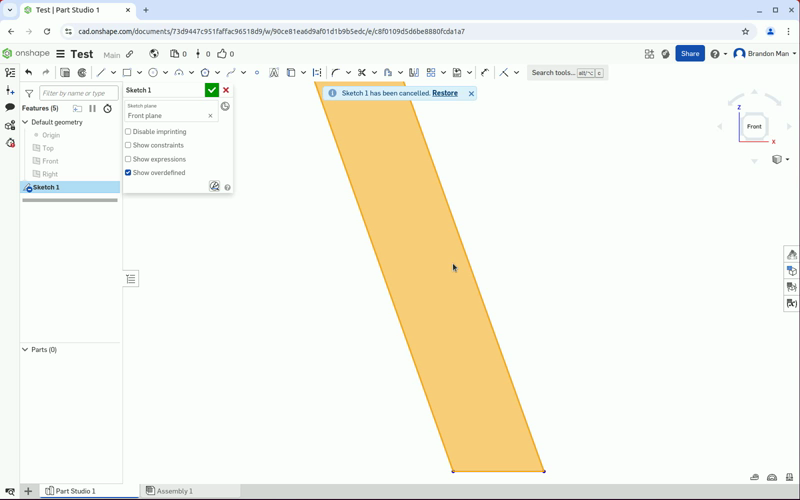
scroll(-6)
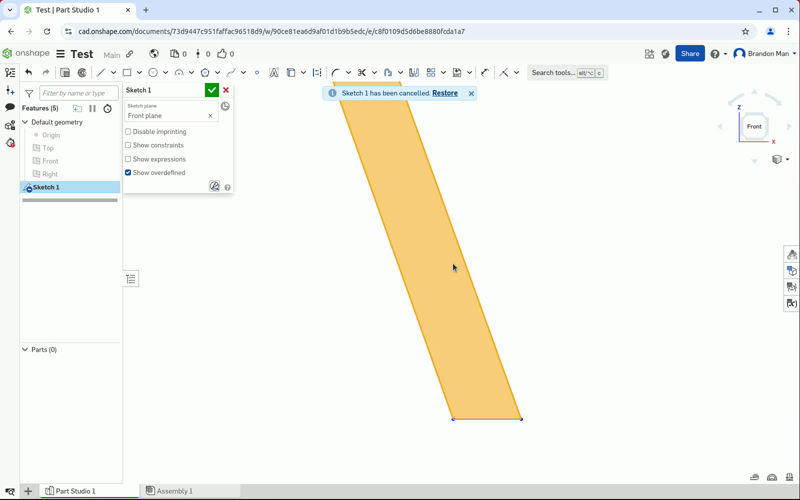
scroll(-6)
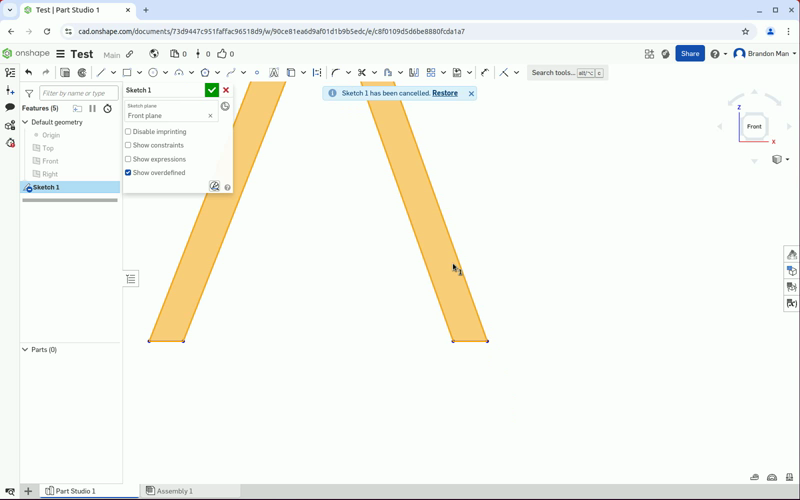
scroll(-6)
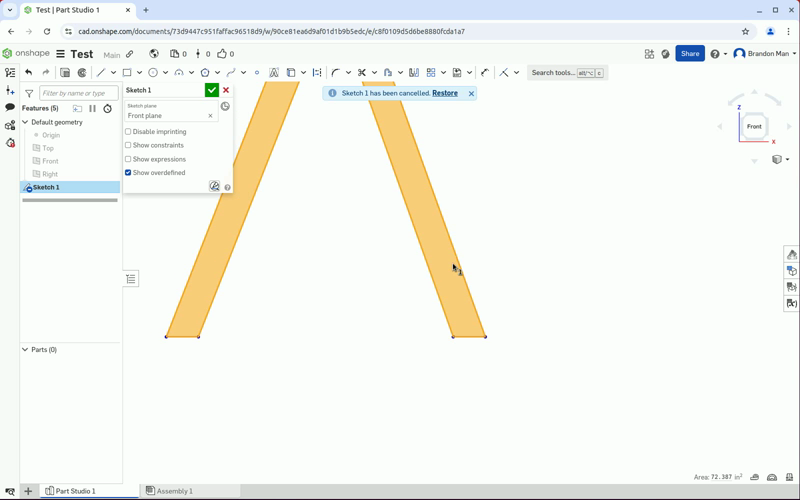
scroll(-6)
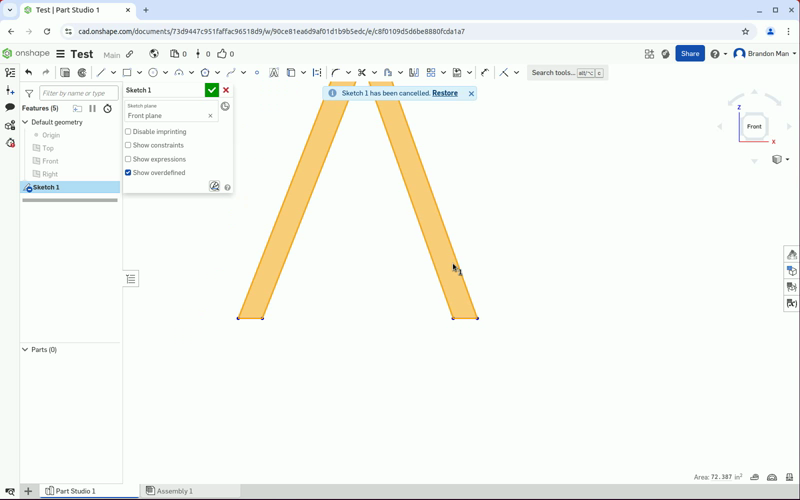
scroll(-6)
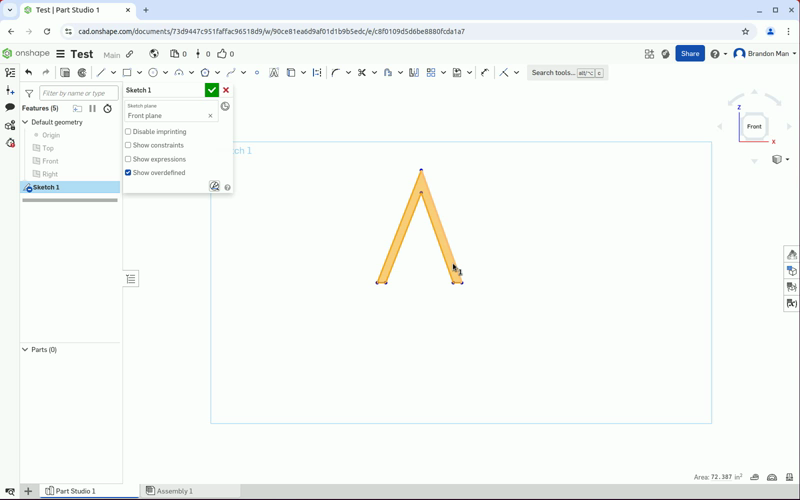
mouse_move(73, 352)
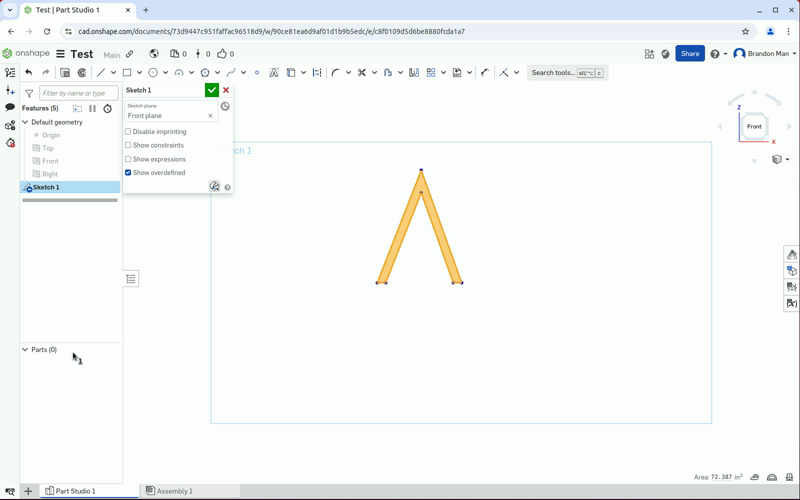
key(shift+y)
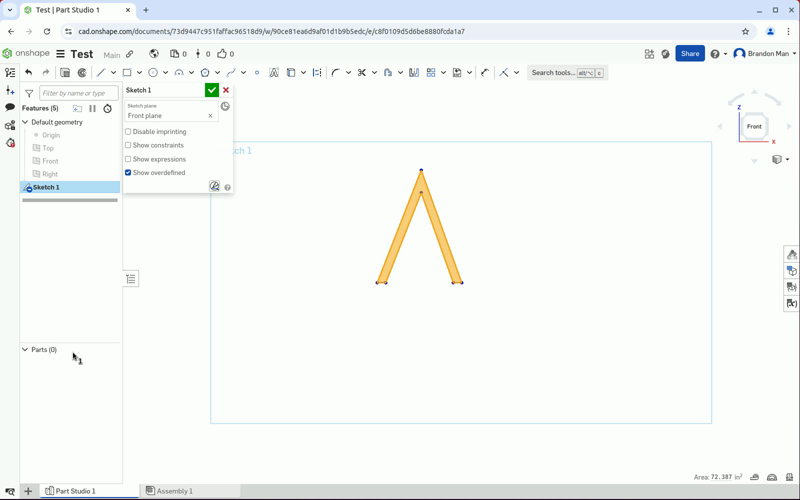
key(shift+e)
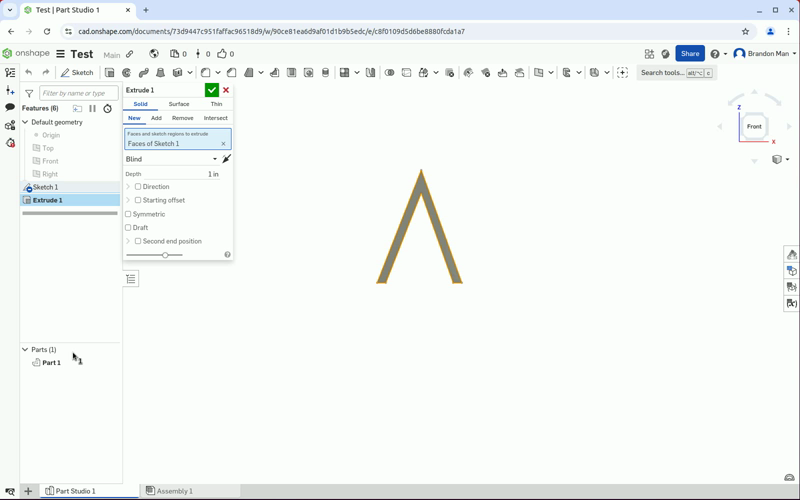
mouse_move(143, 106)
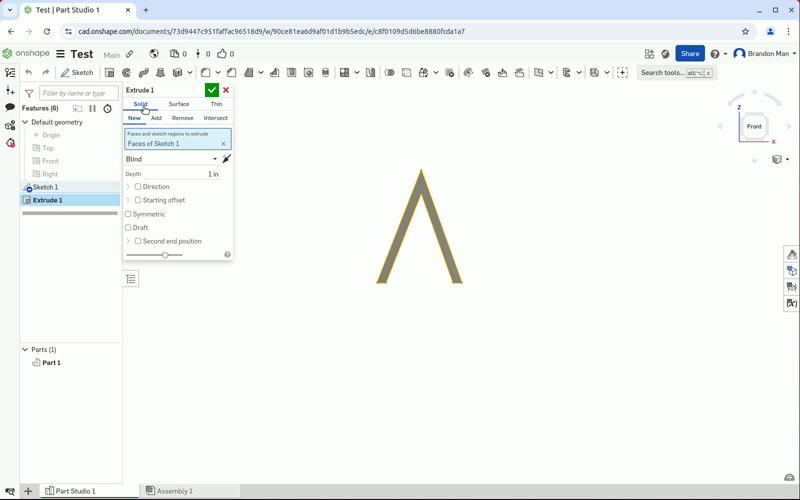
click(143, 106)
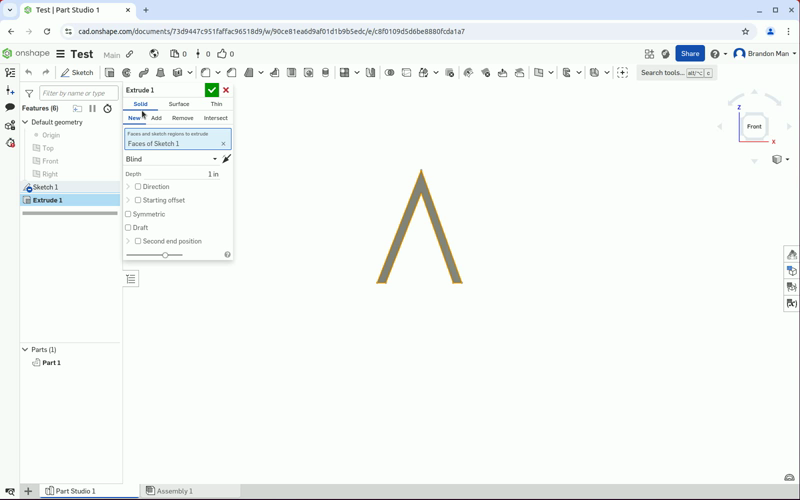
mouse_move(137, 120)
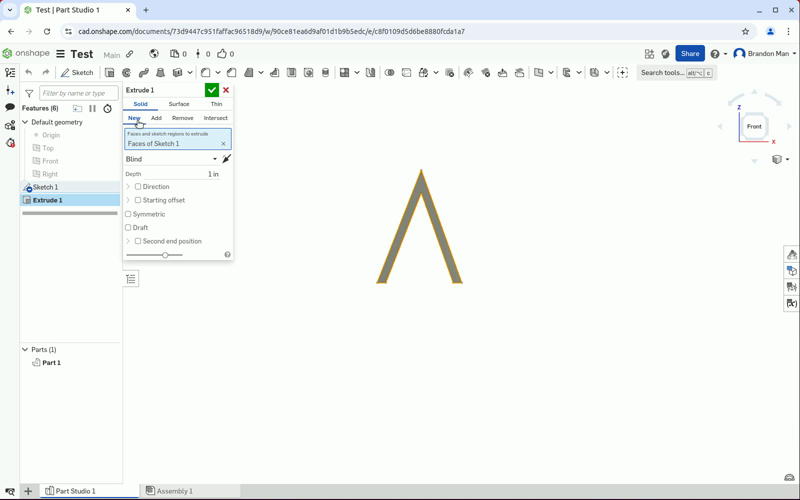
click(137, 120)
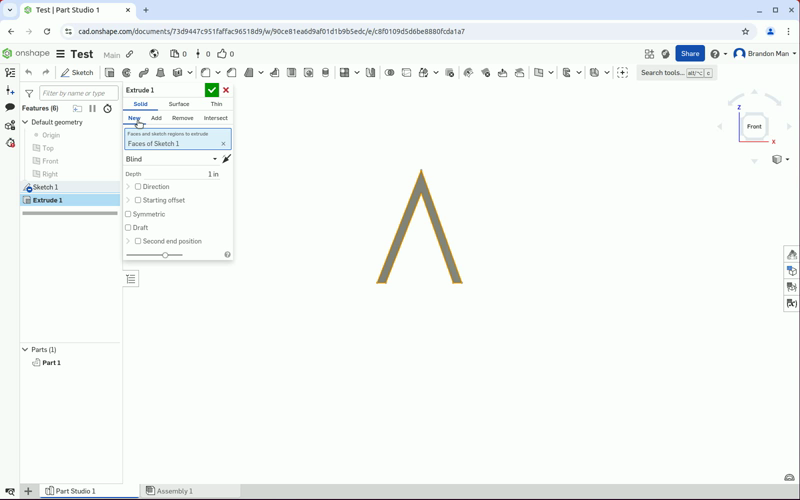
key(tab, 4)
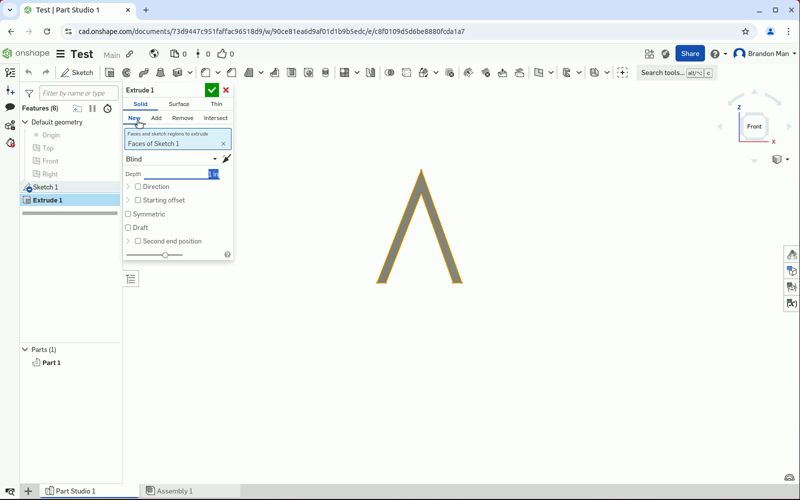
text(15.165)
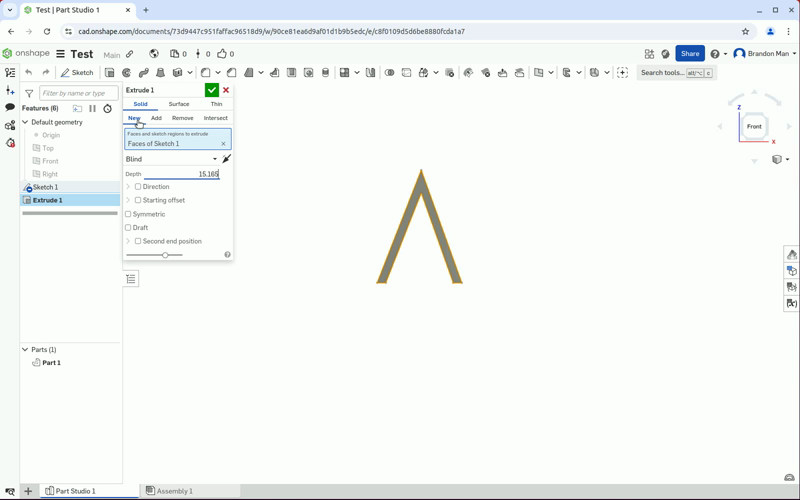
key(enter)
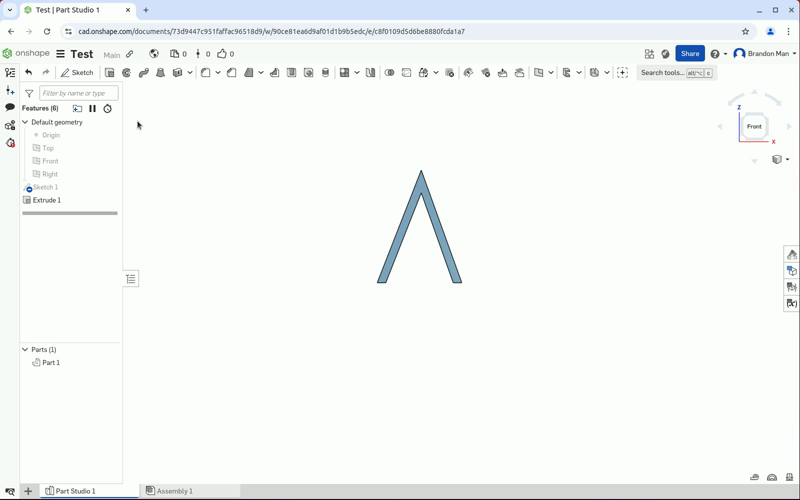
key(shift+h)
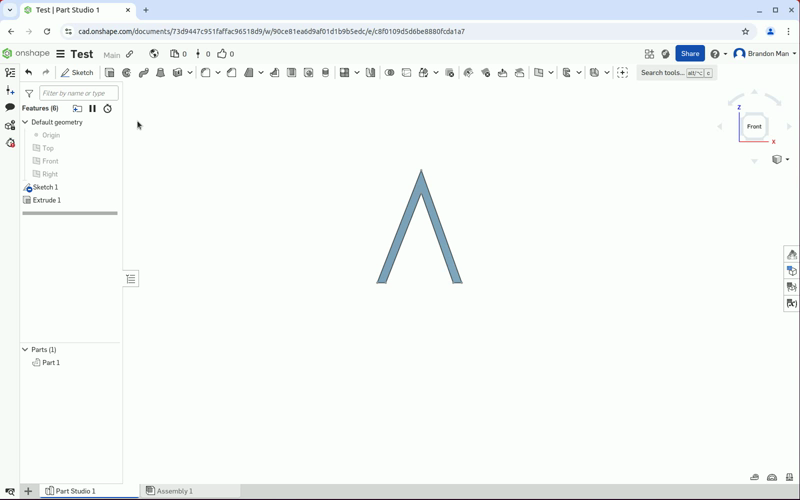
key(shift+h)
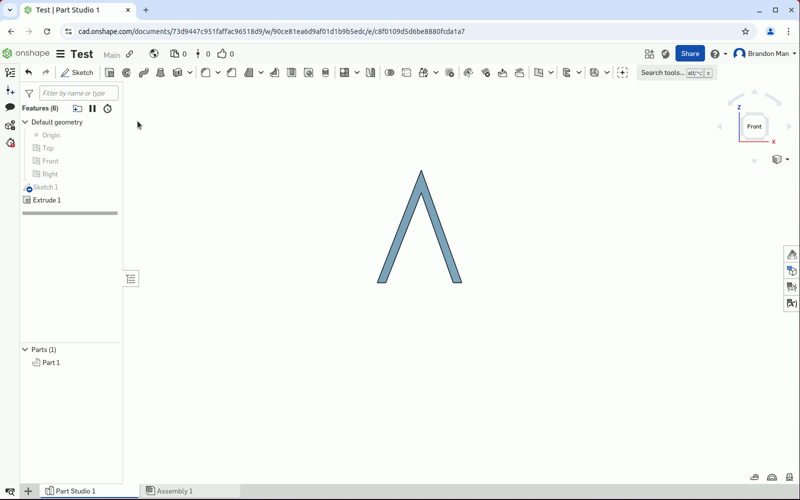
mouse_move(73, 189)
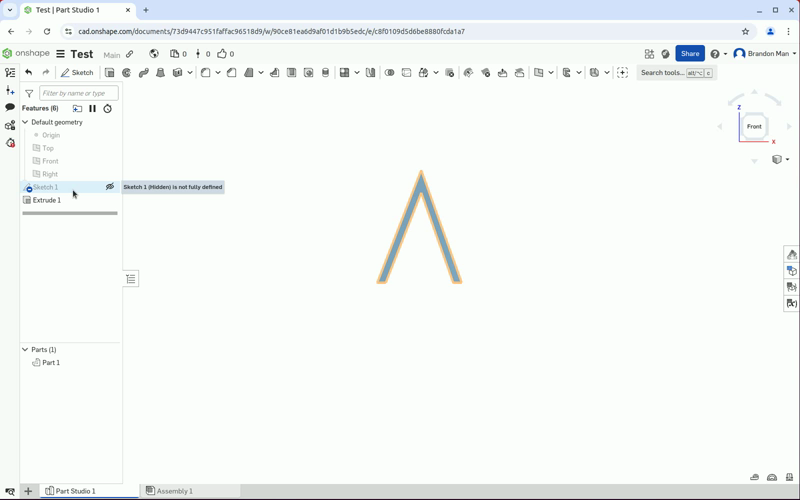
click(73, 189)
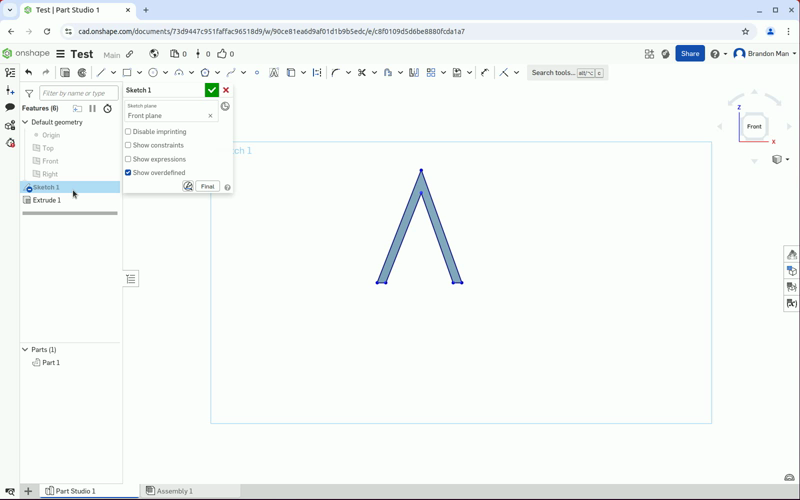
mouse_move(229, 92)
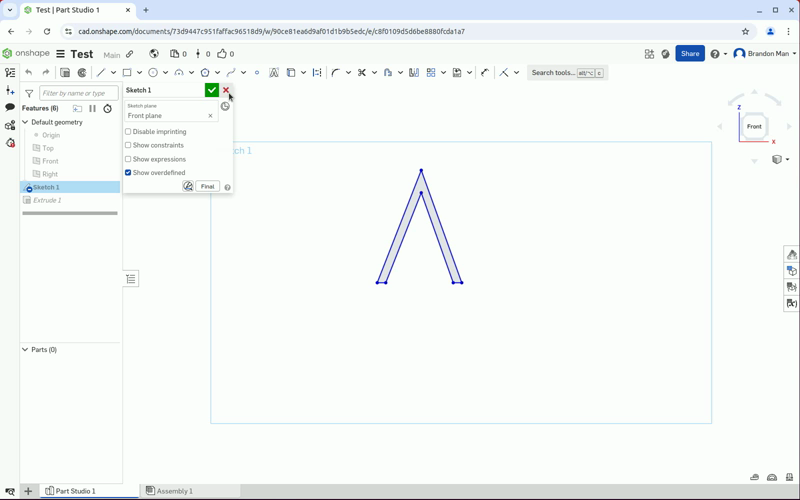
click(229, 92)
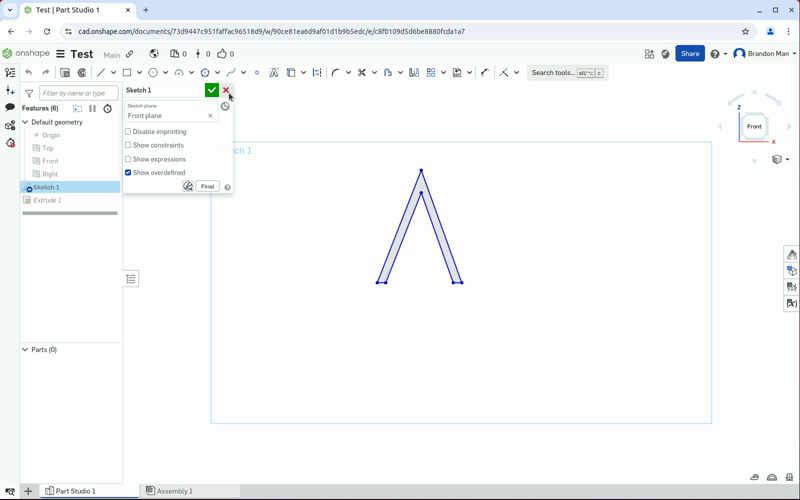
key(shift+s)
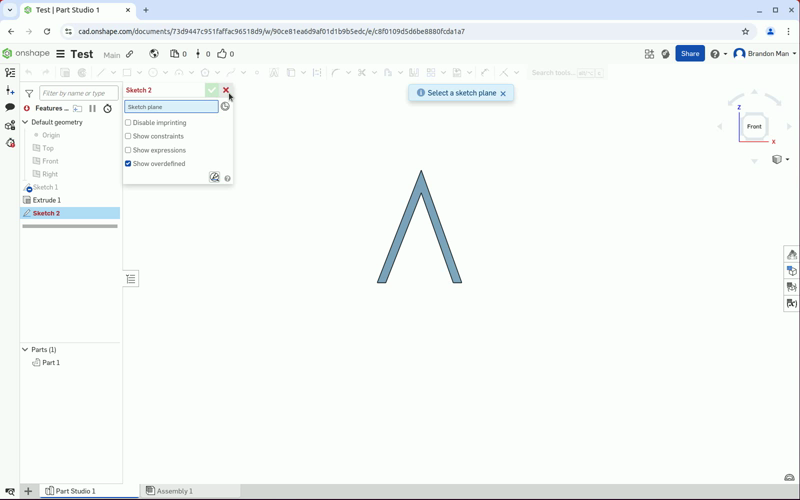
mouse_move(73, 163)
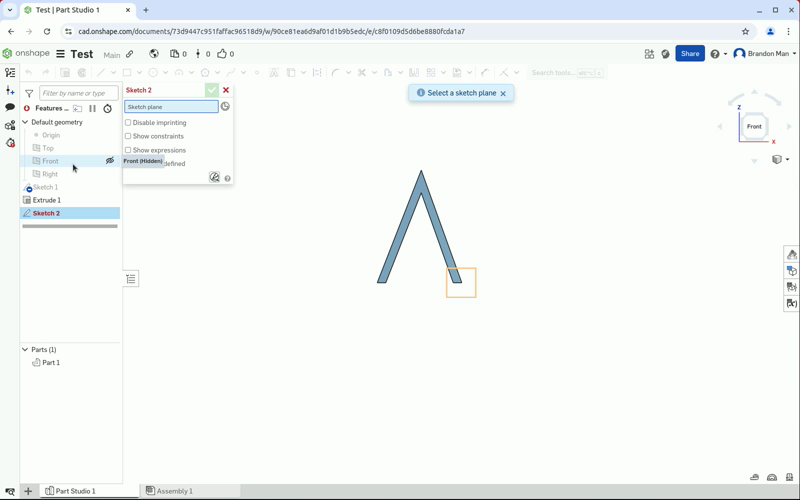
click(73, 163)
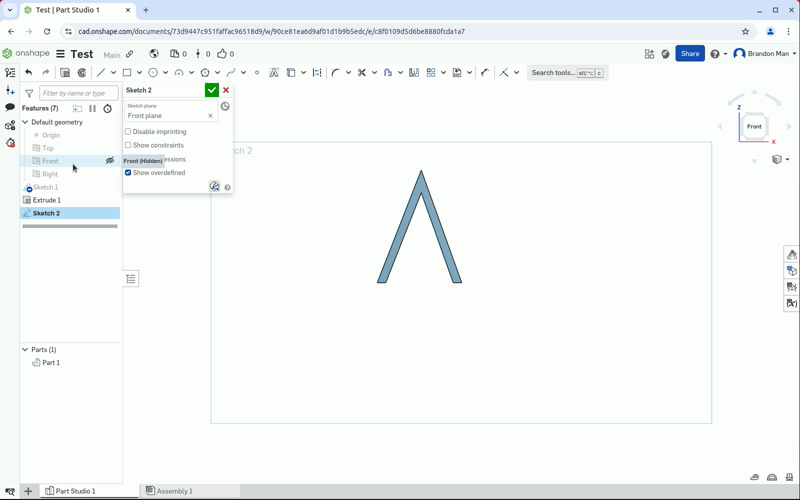
mouse_move(73, 352)
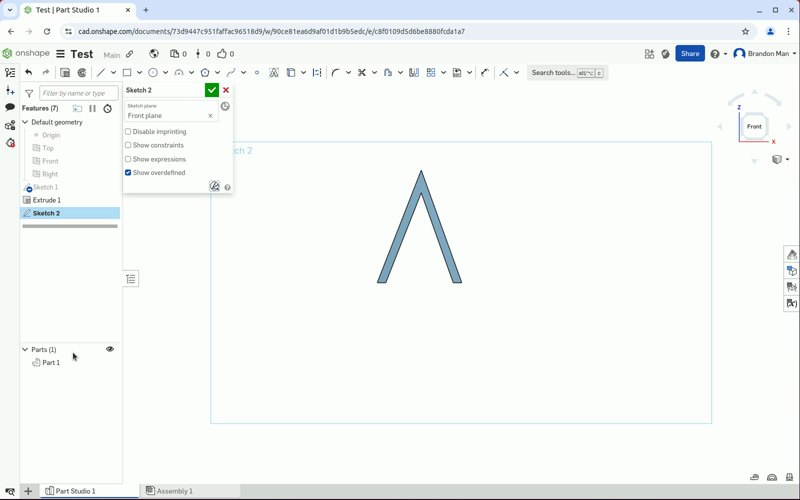
key(y)
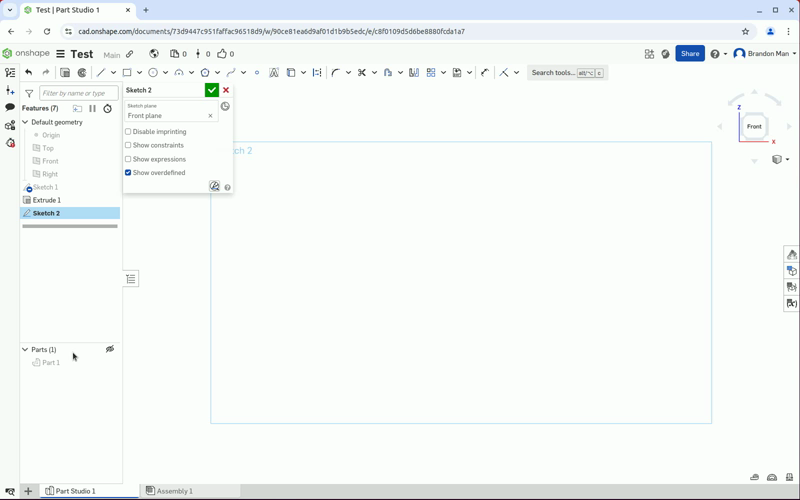
key(l)
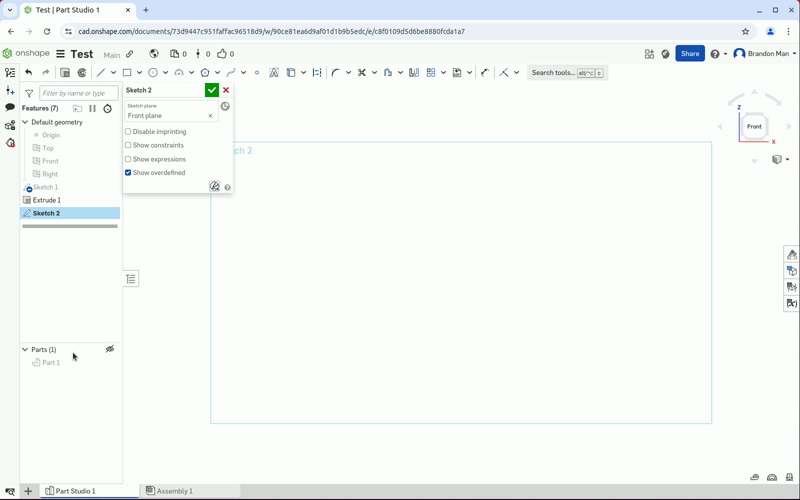
key_down(shift)
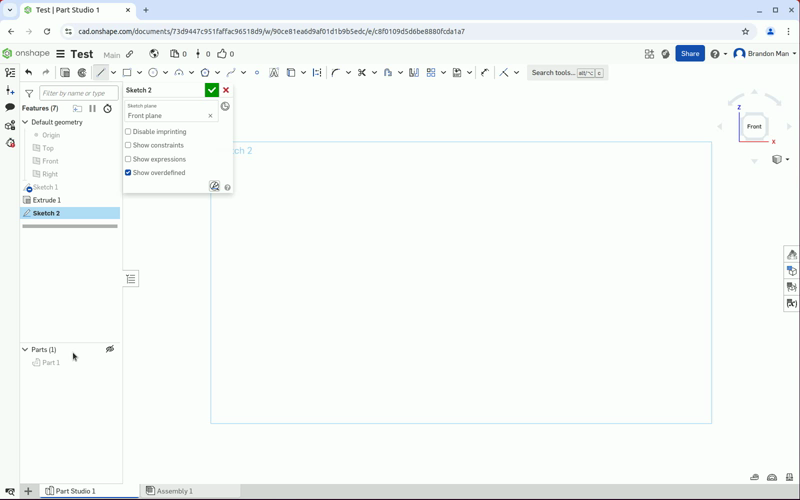
mouse_move(460, 282)
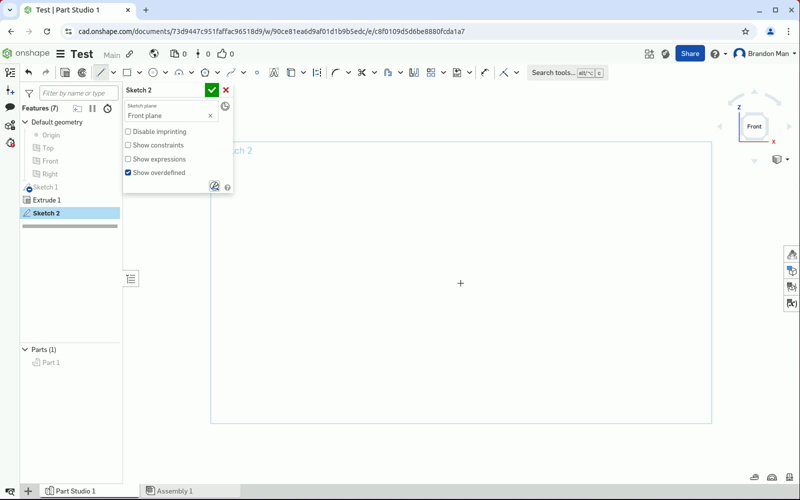
click(460, 282)
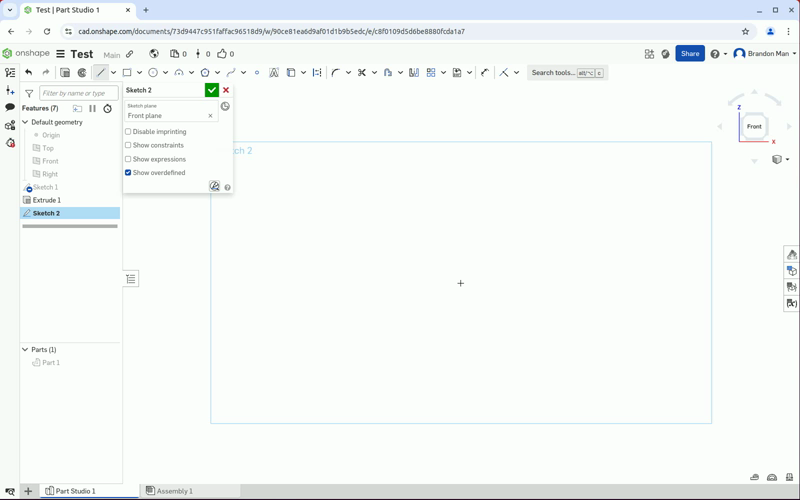
key_up(shift)
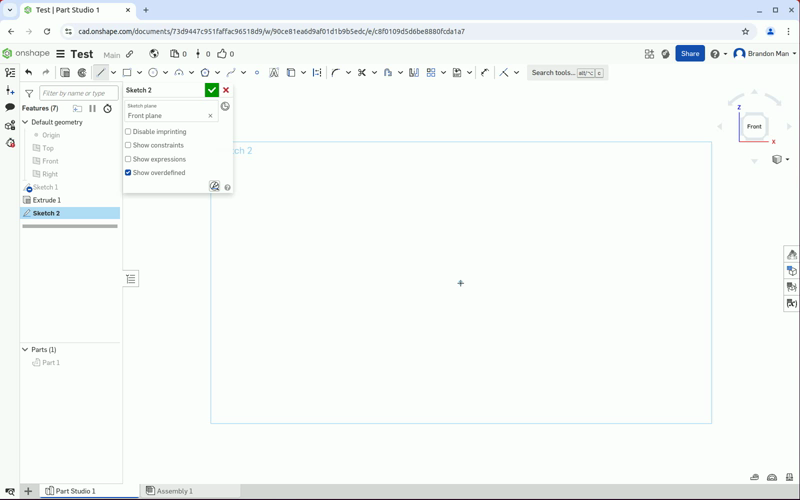
key_down(shift)
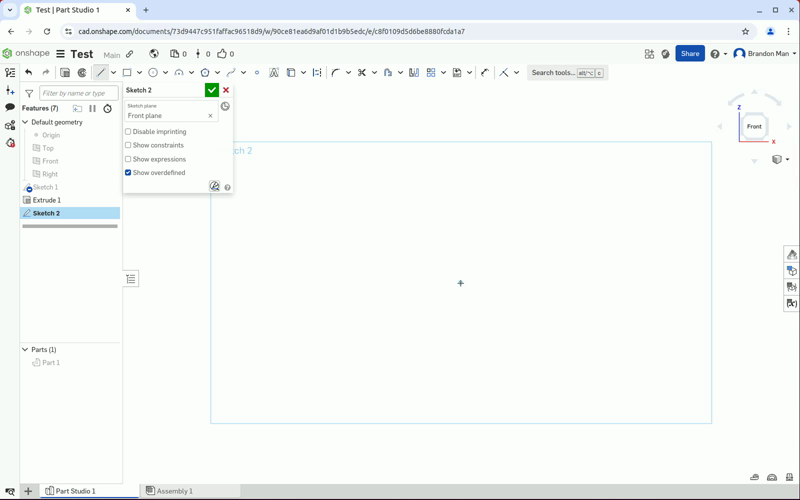
mouse_move(490, 282)
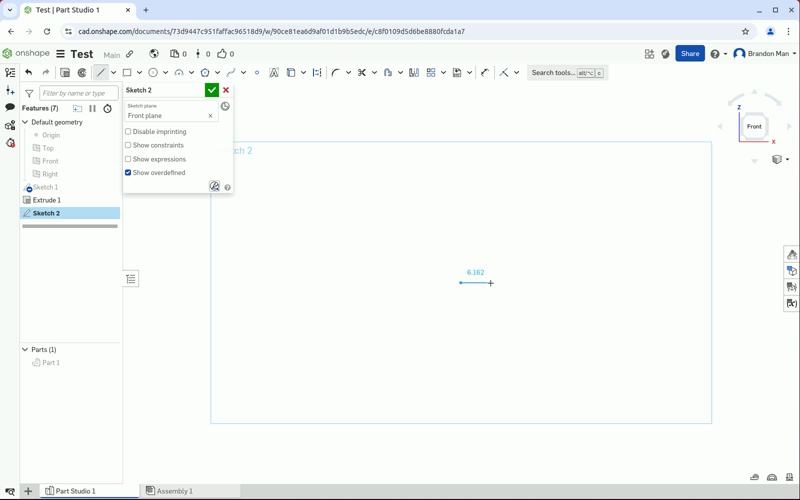
mouse_move(469, 282)
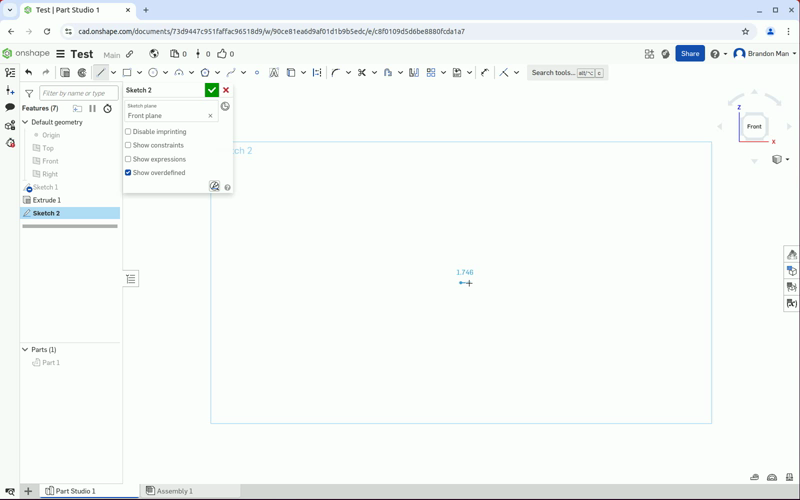
click(469, 282)
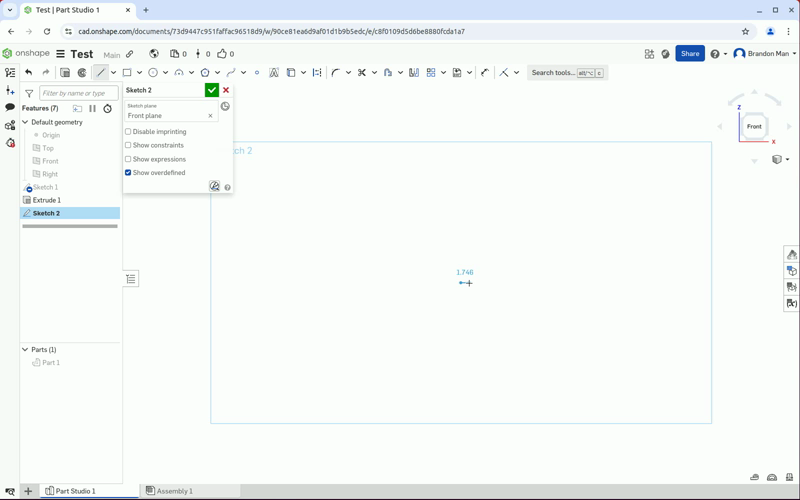
key_up(shift)
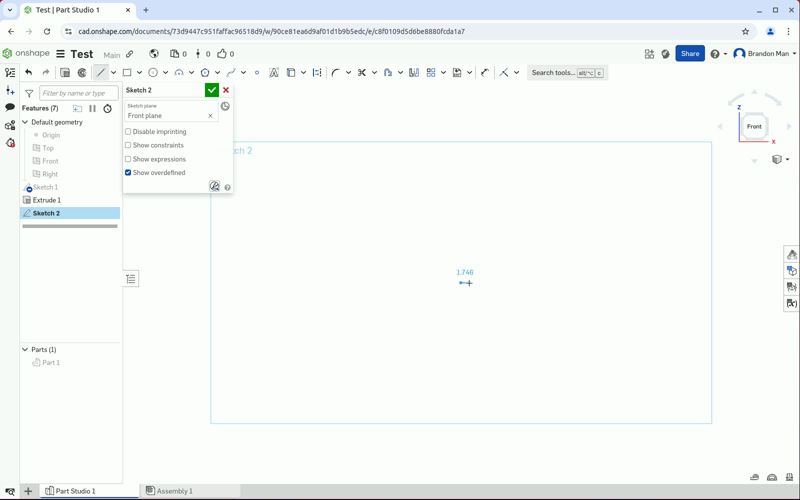
key_down(shift)
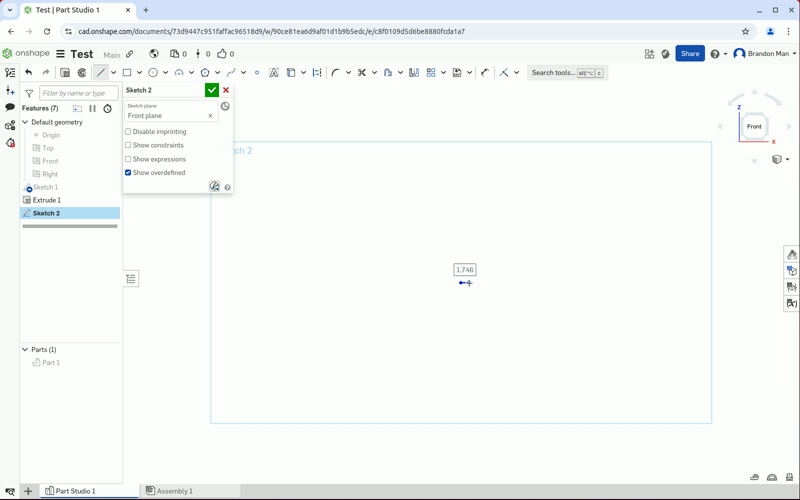
mouse_move(499, 192)
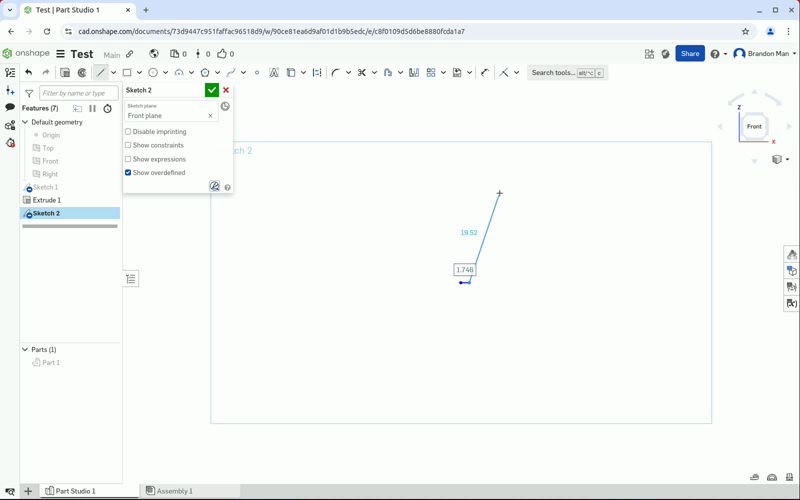
click(499, 192)
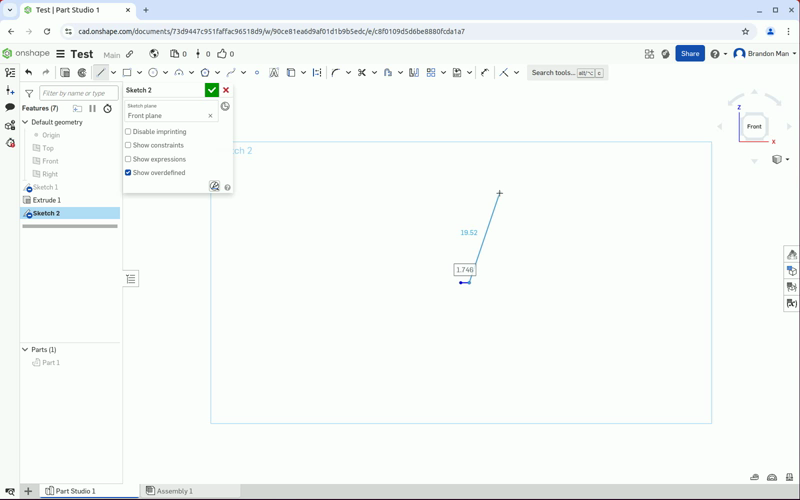
key_up(shift)
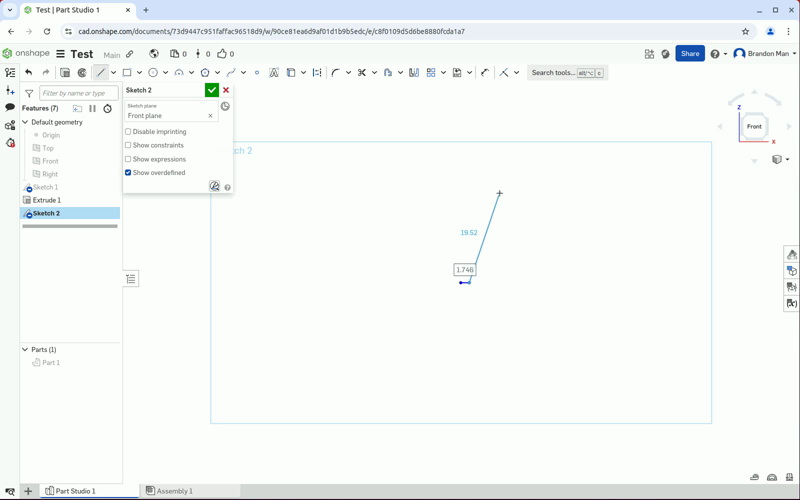
key_down(shift)
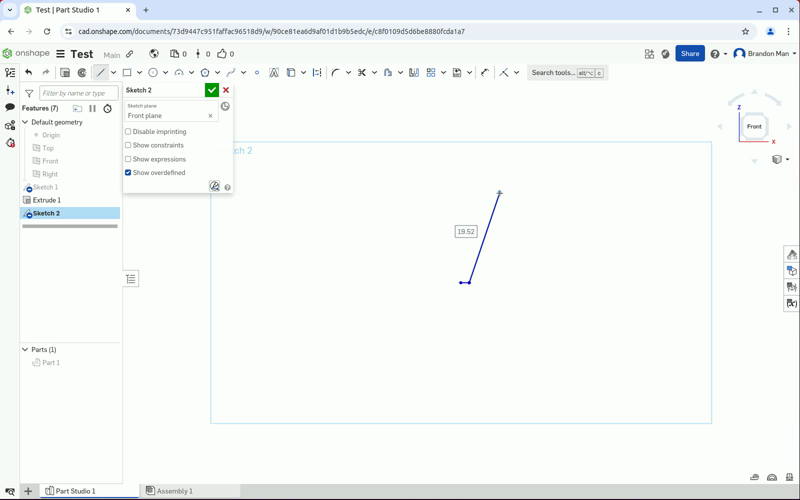
mouse_move(535, 282)
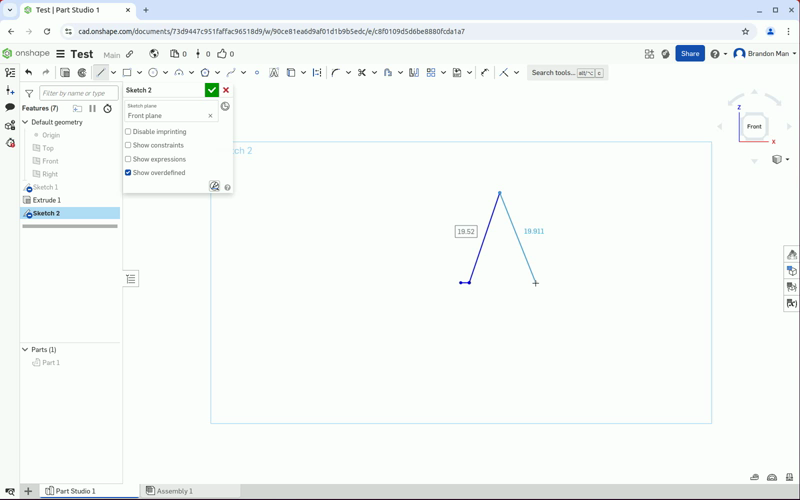
click(535, 282)
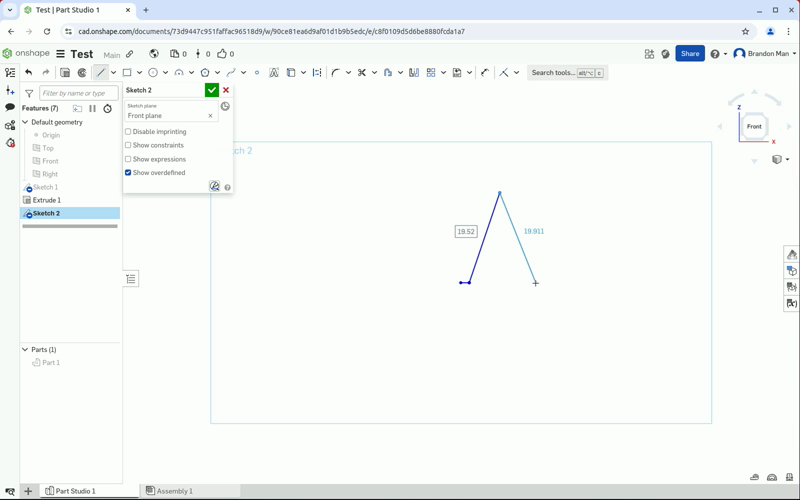
key_up(shift)
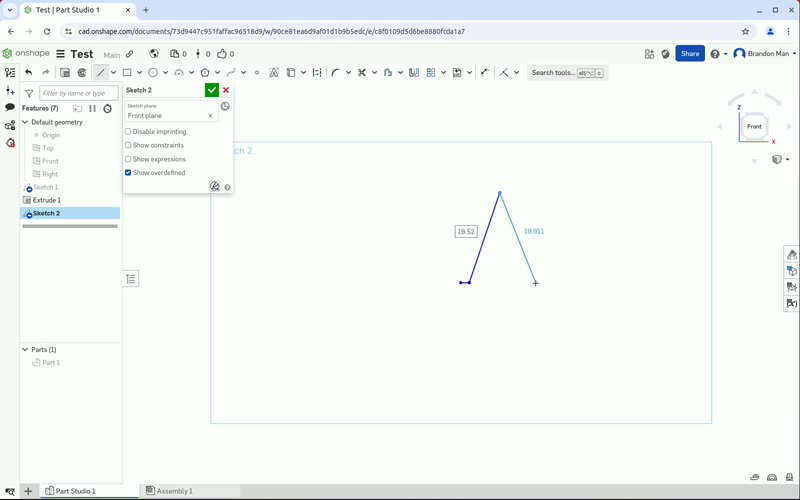
key_down(shift)
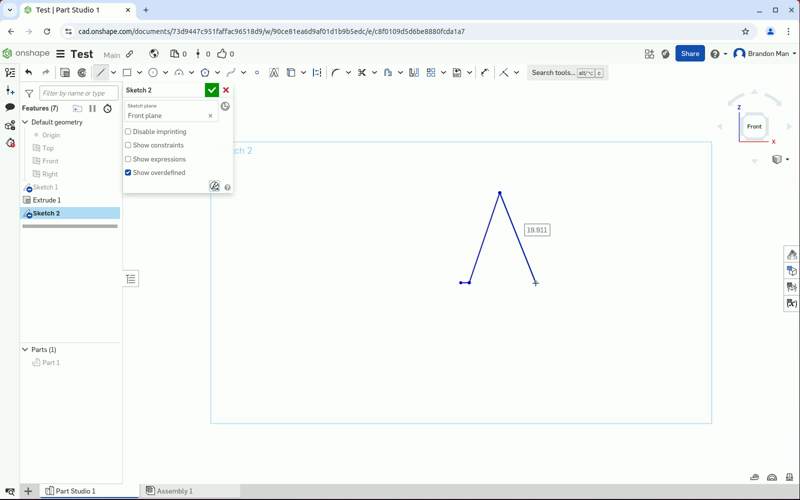
mouse_move(565, 282)
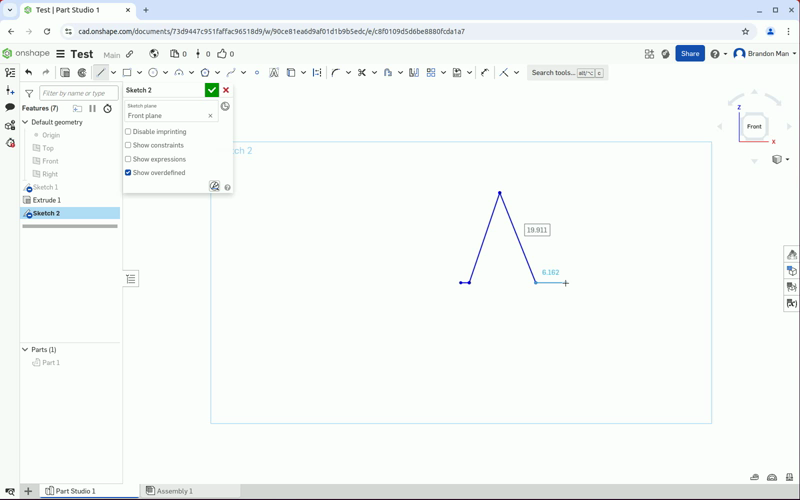
mouse_move(544, 282)
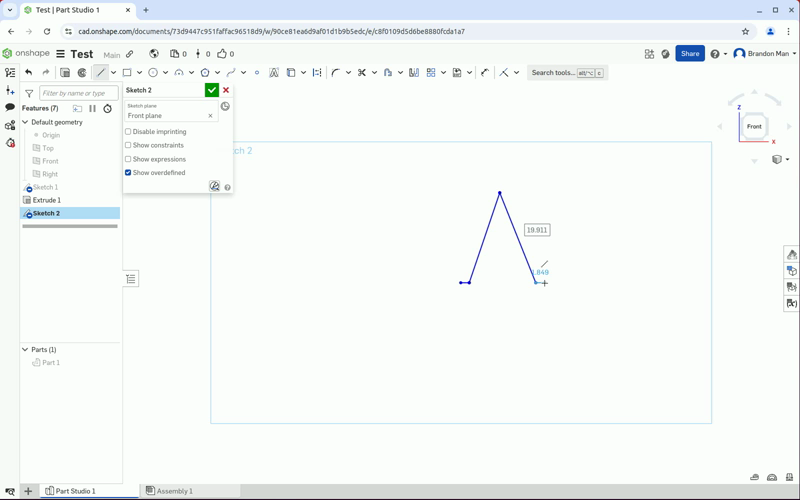
click(544, 282)
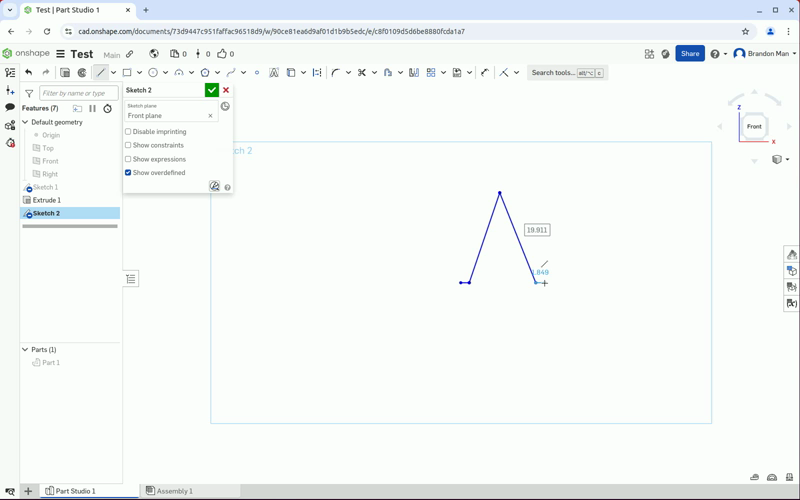
key_up(shift)
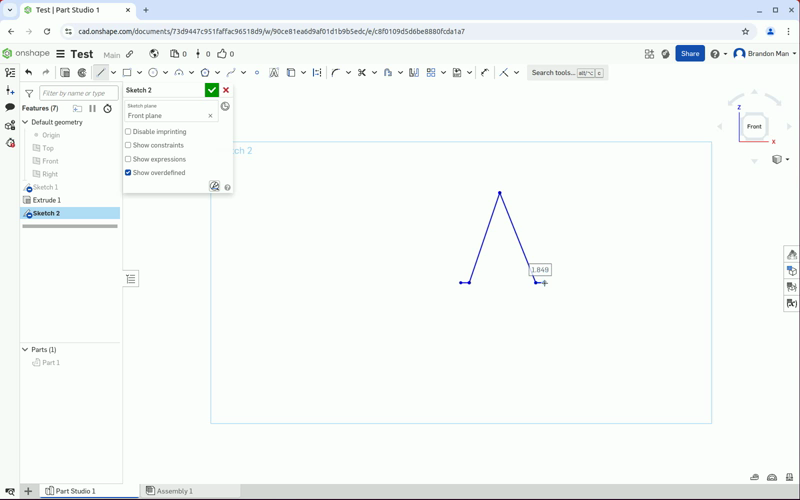
key_down(shift)
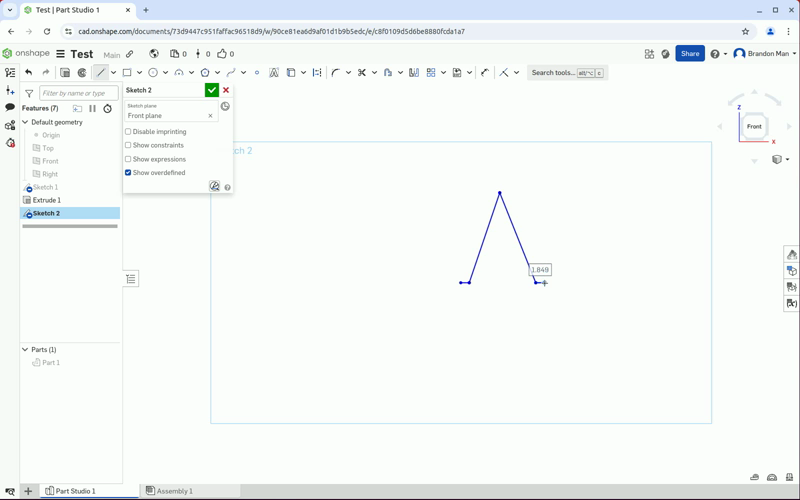
mouse_move(499, 170)
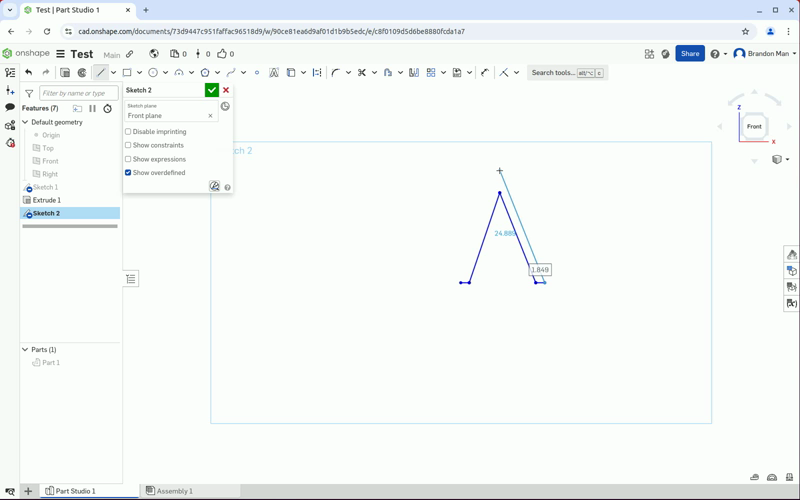
click(499, 170)
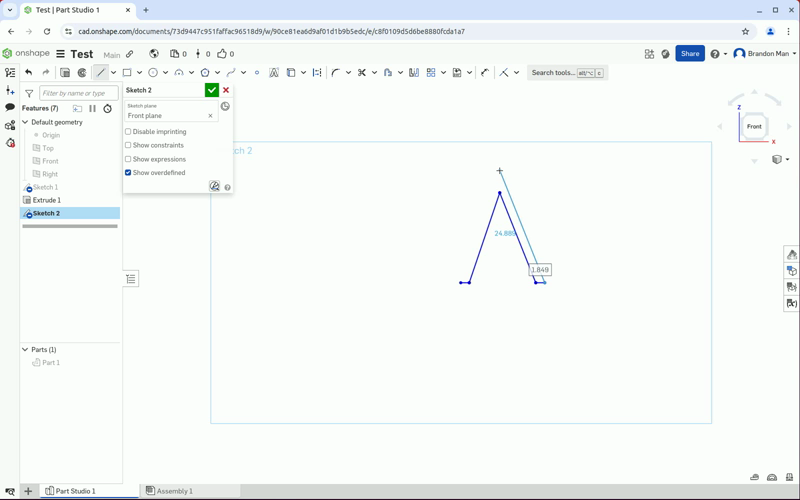
key_up(shift)
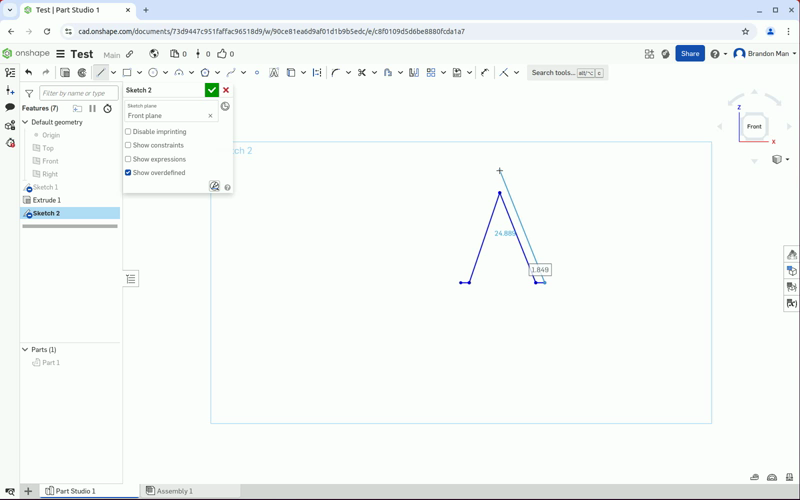
key_down(shift)
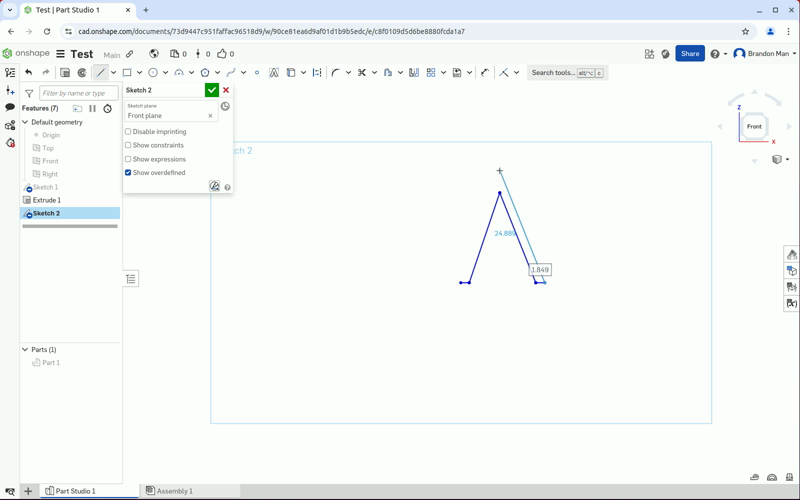
mouse_move(460, 282)
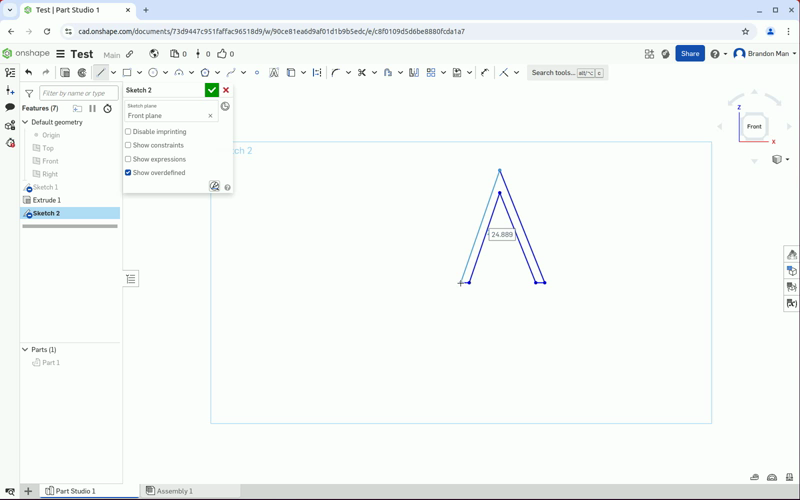
key_up(shift)
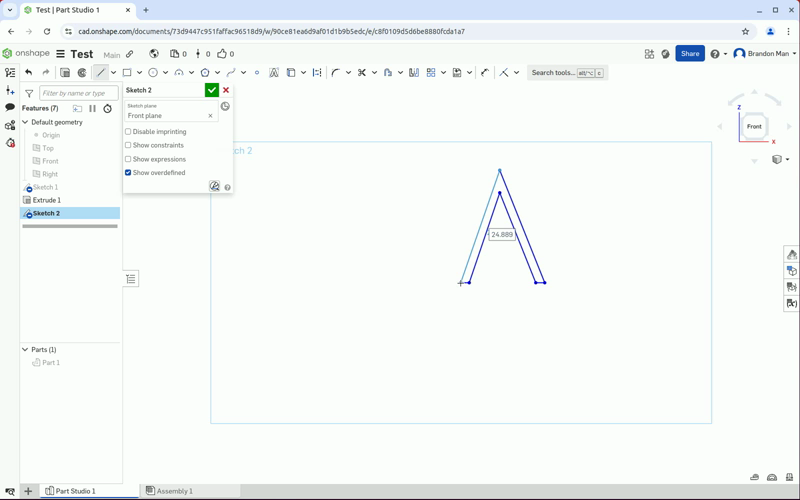
click(460, 282)
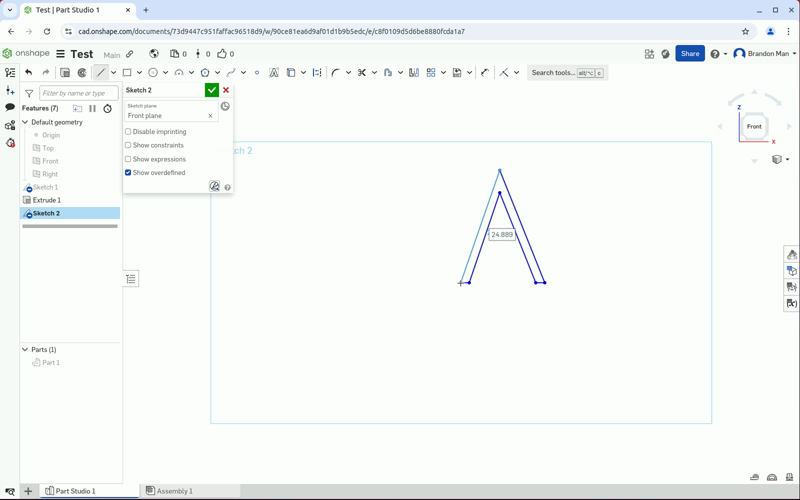
key(esc)
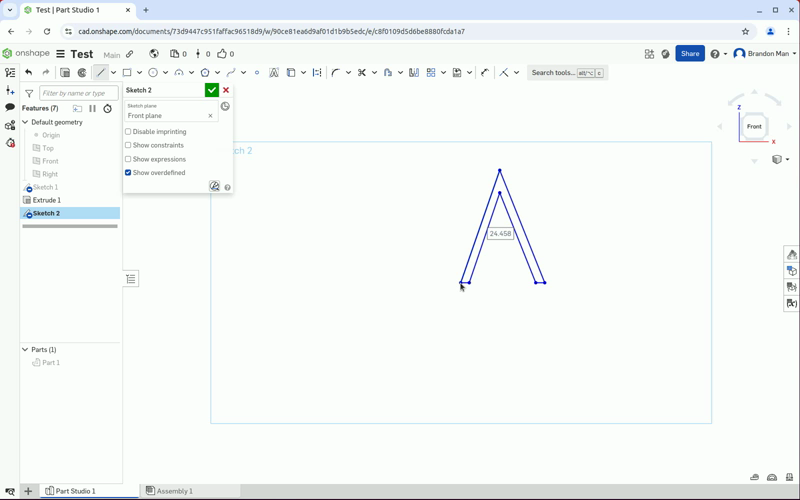
mouse_move(489, 209)
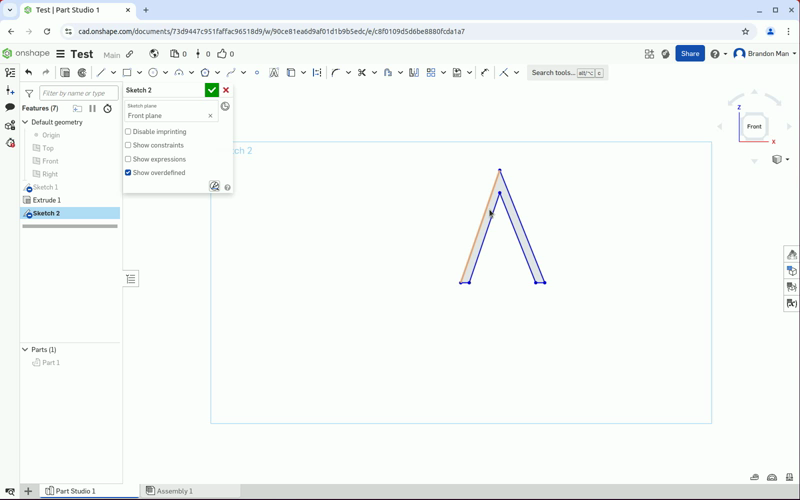
scroll(6)
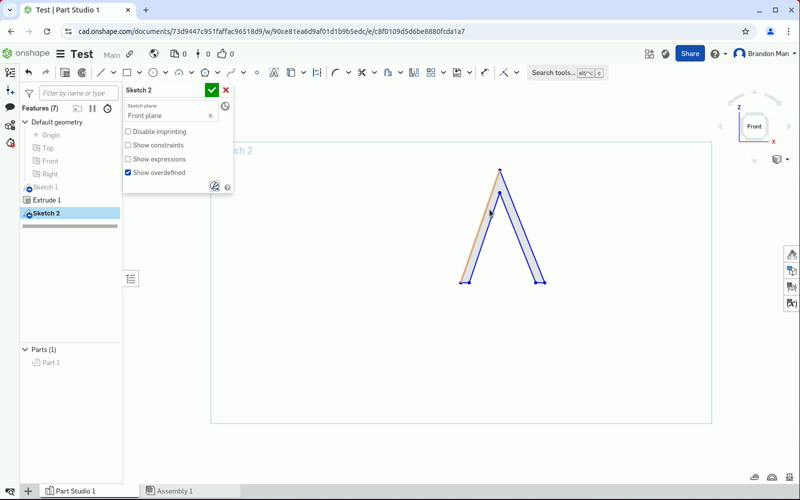
scroll(6)
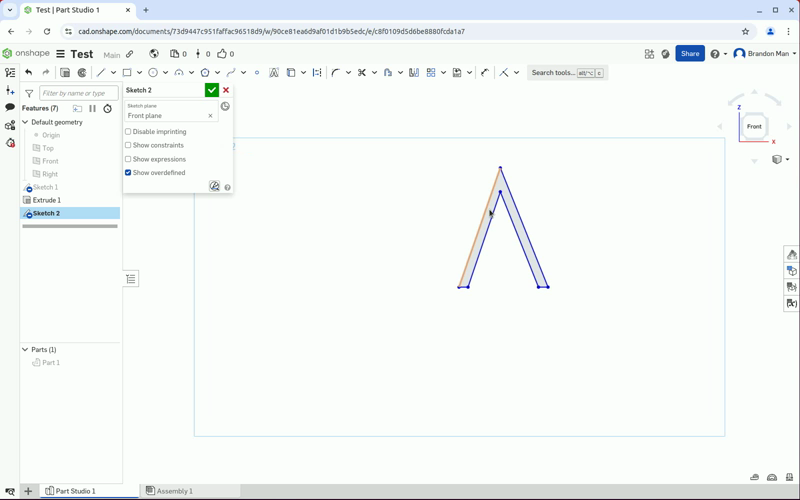
scroll(6)
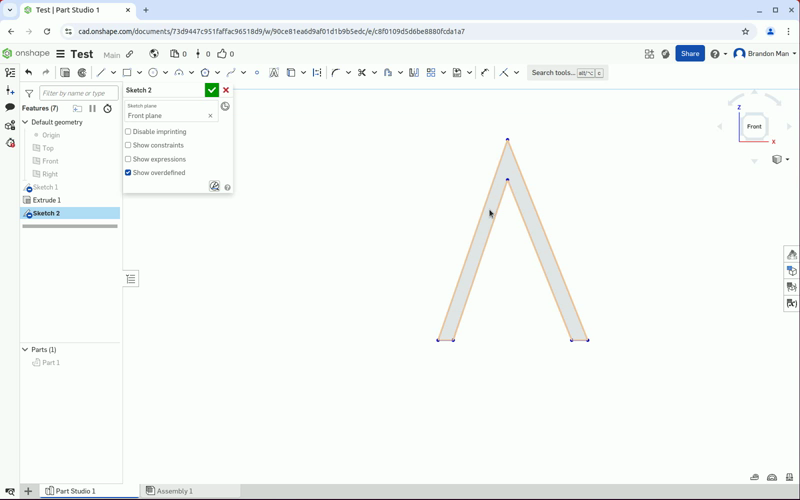
scroll(6)
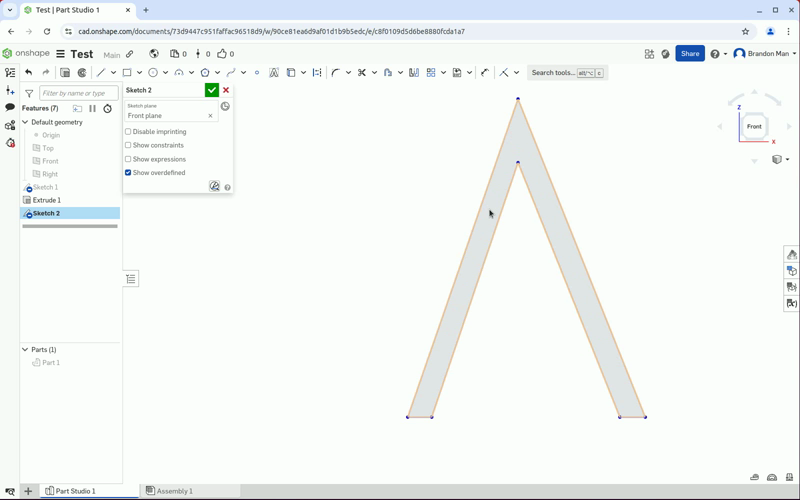
scroll(6)
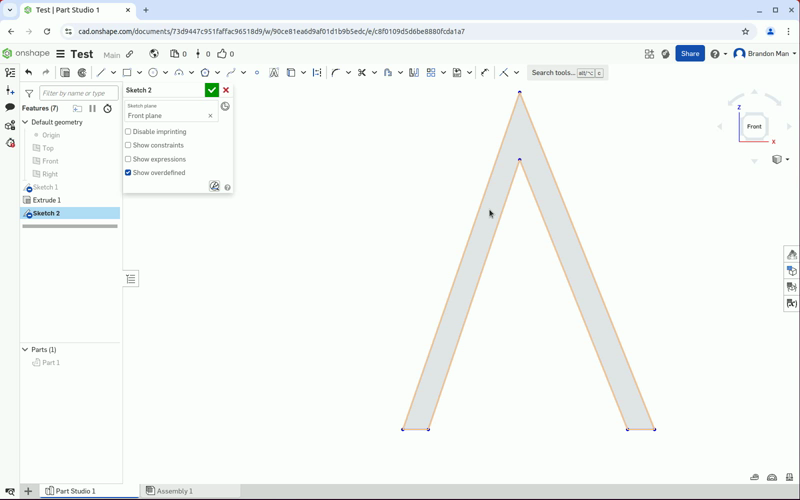
scroll(6)
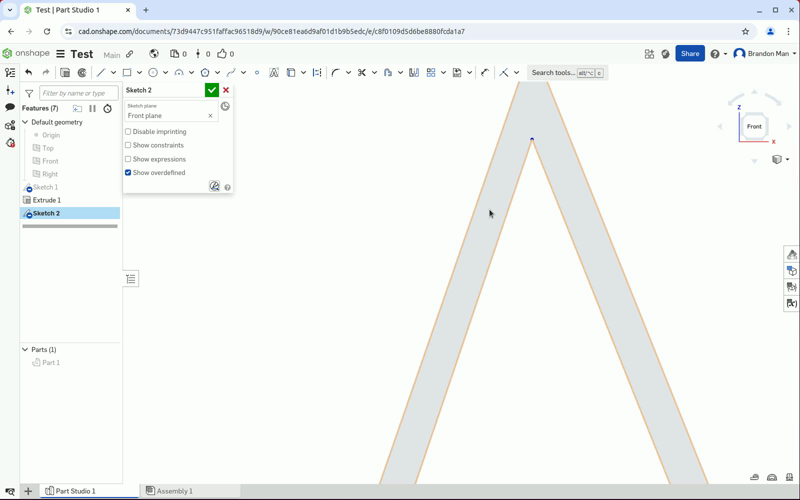
scroll(6)
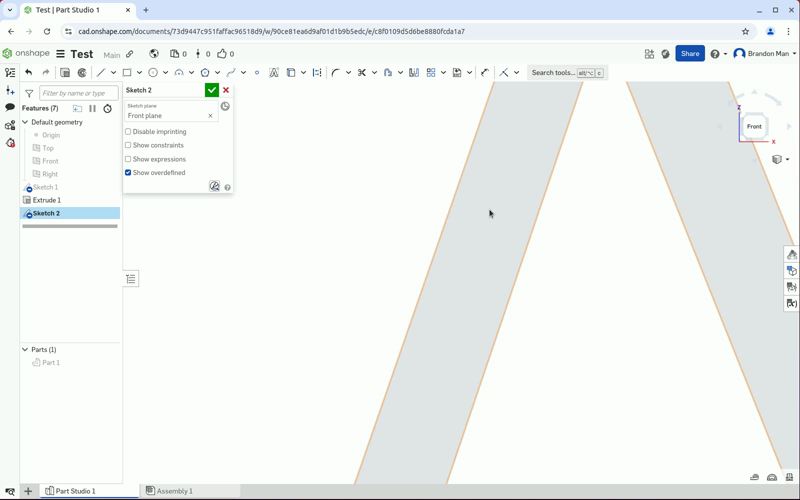
click(489, 209)
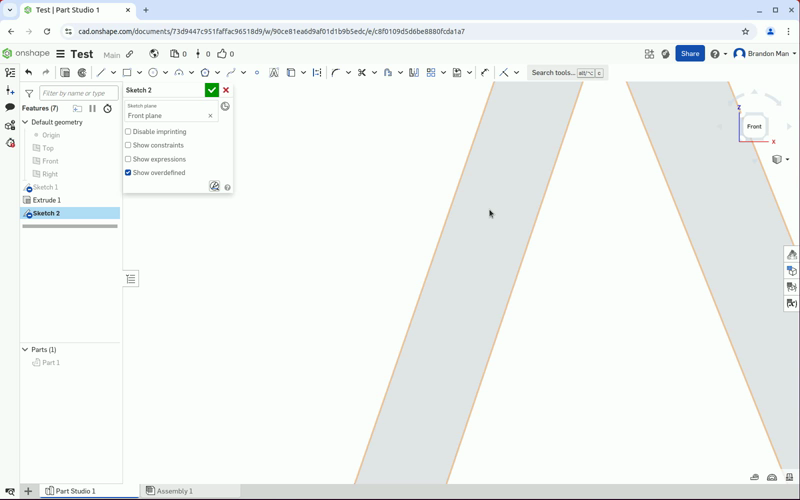
scroll(-6)
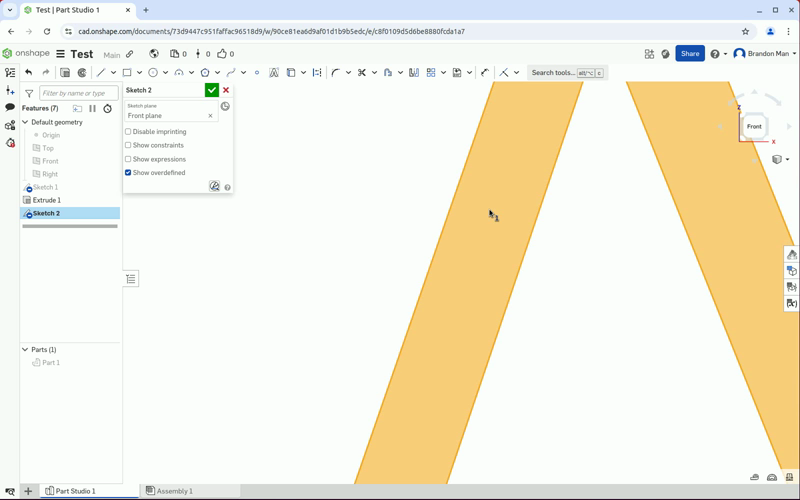
scroll(-6)
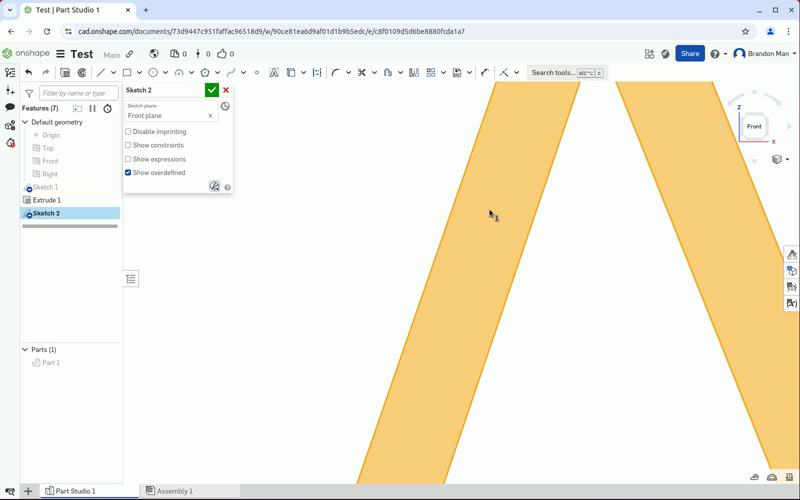
scroll(-6)
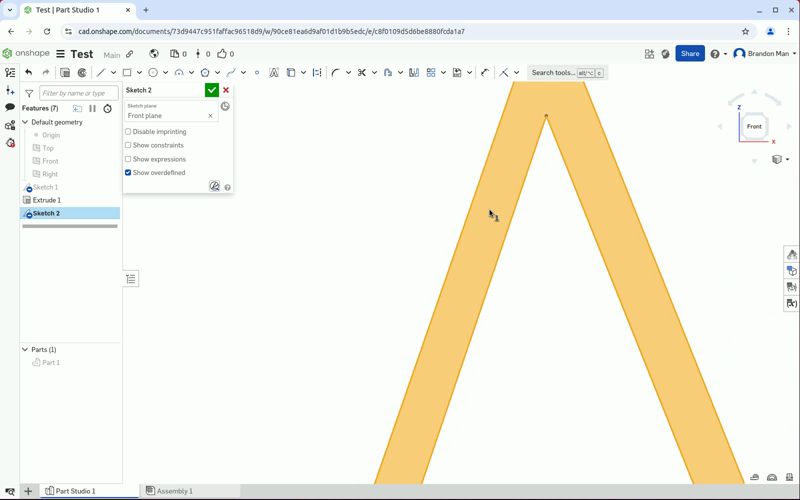
scroll(-6)
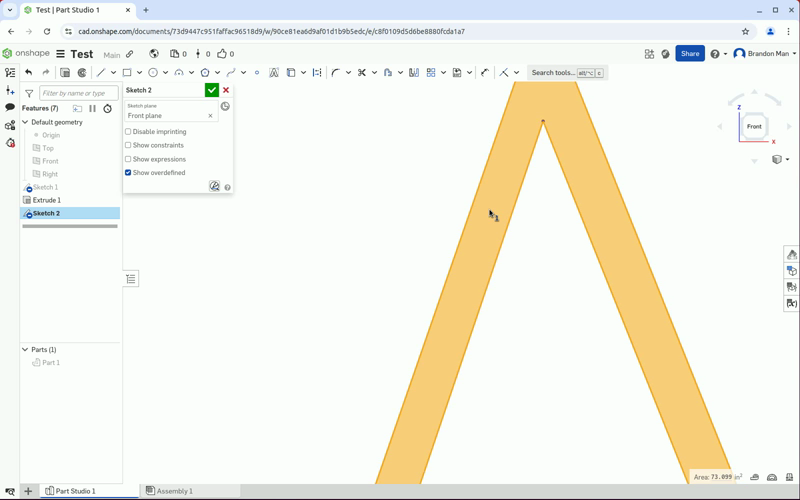
scroll(-6)
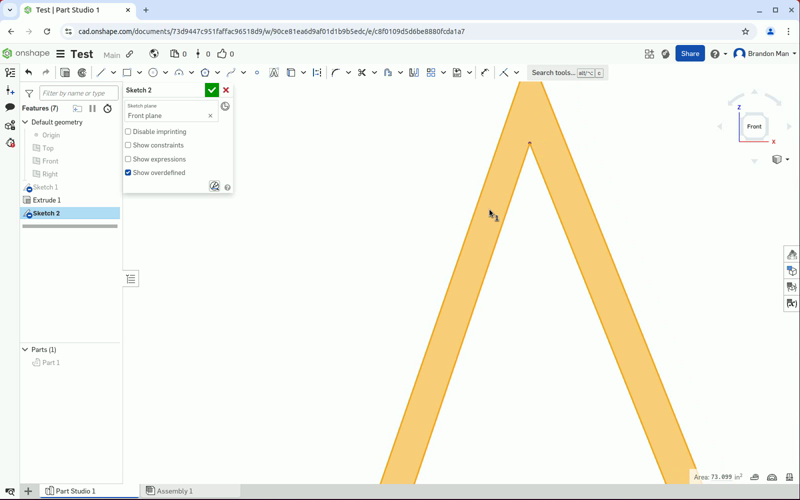
scroll(-6)
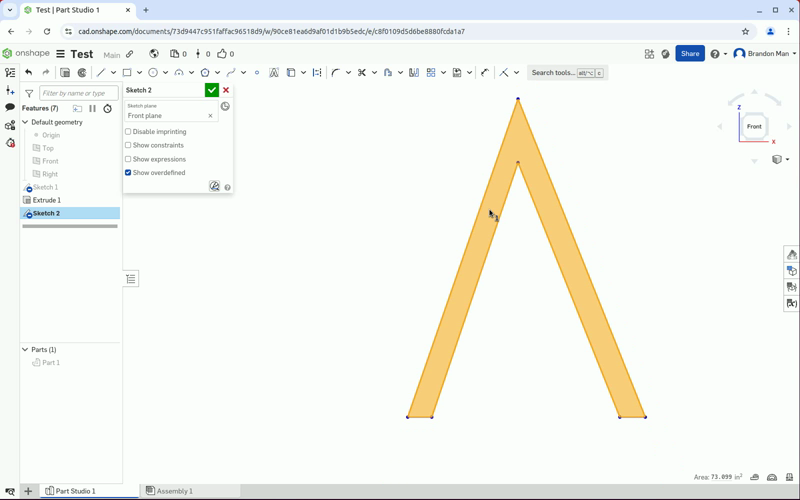
scroll(-6)
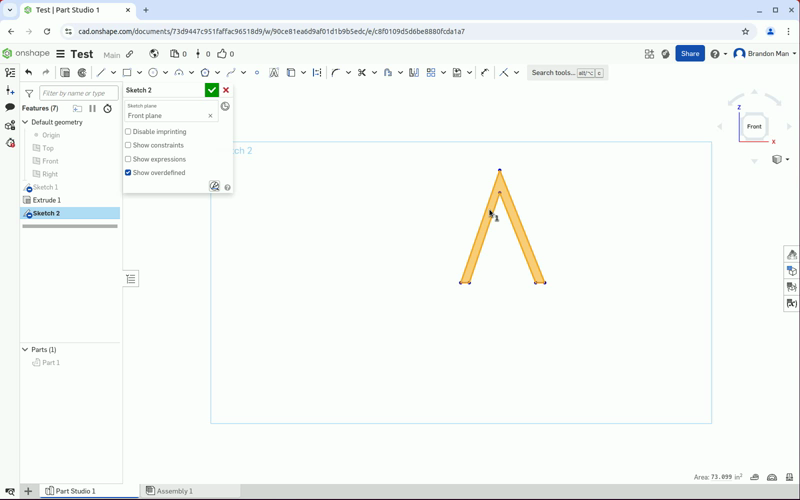
mouse_move(73, 352)
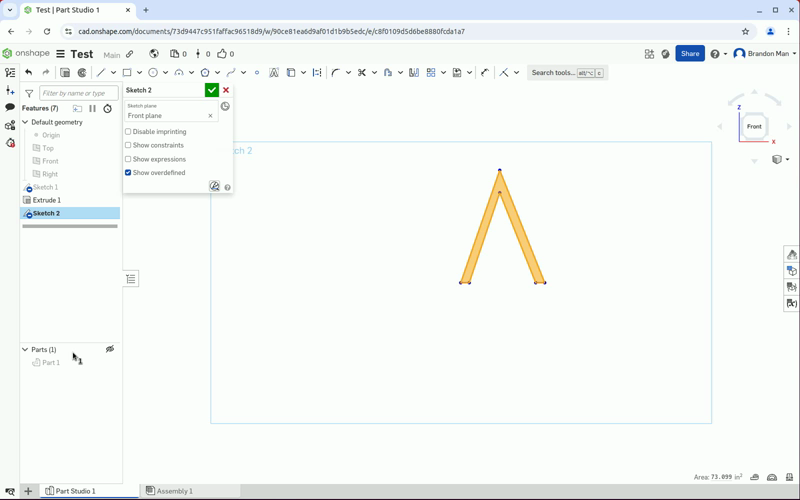
key(shift+y)
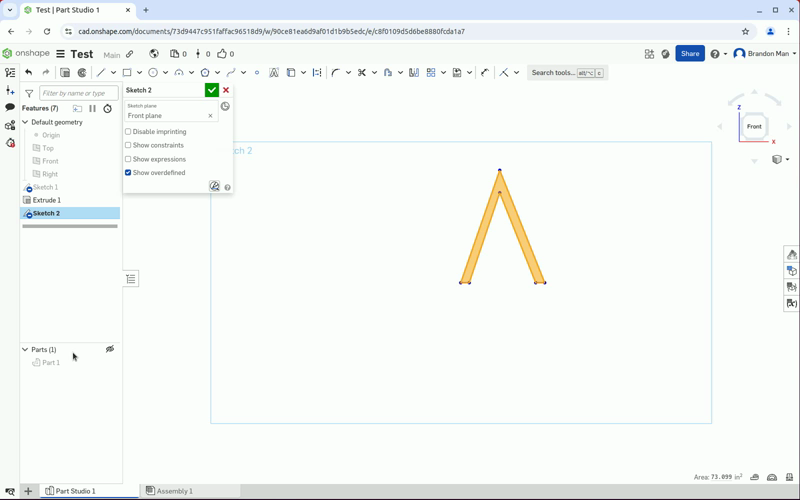
key(shift+e)
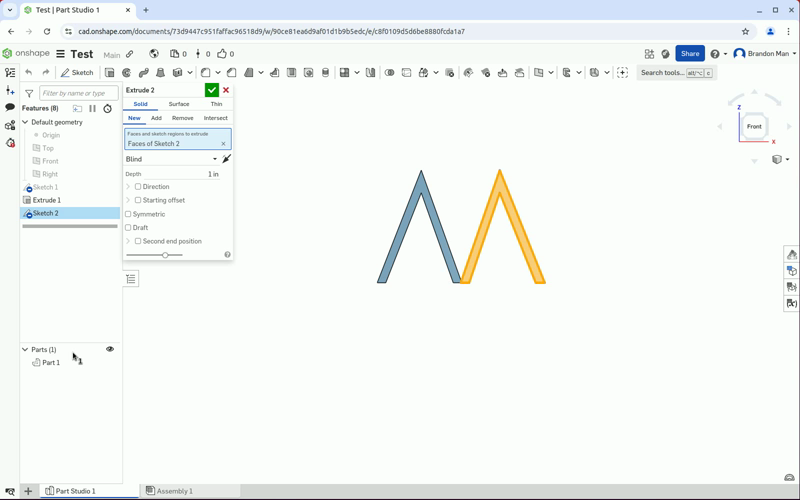
mouse_move(143, 106)
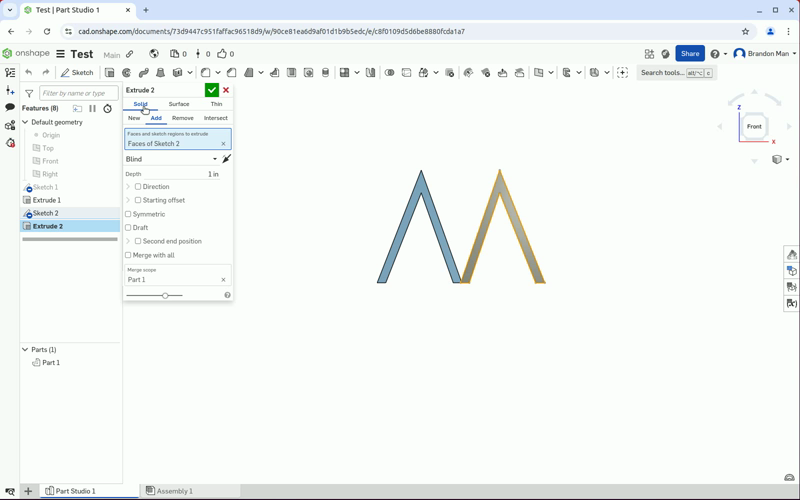
click(143, 106)
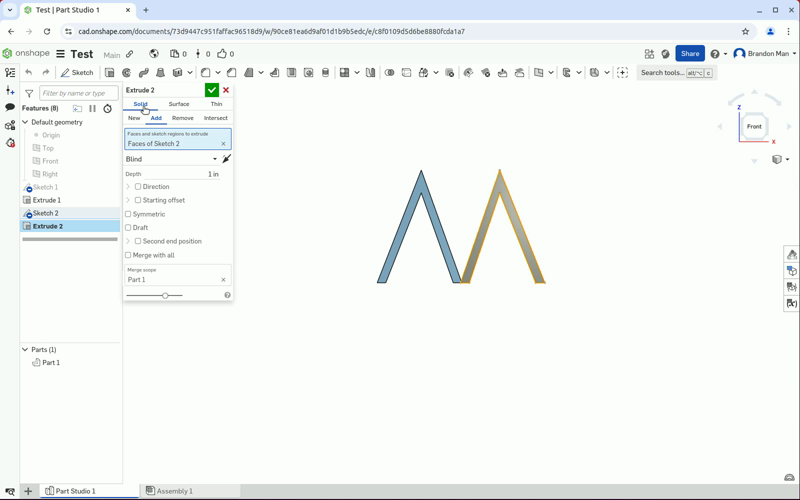
mouse_move(137, 120)
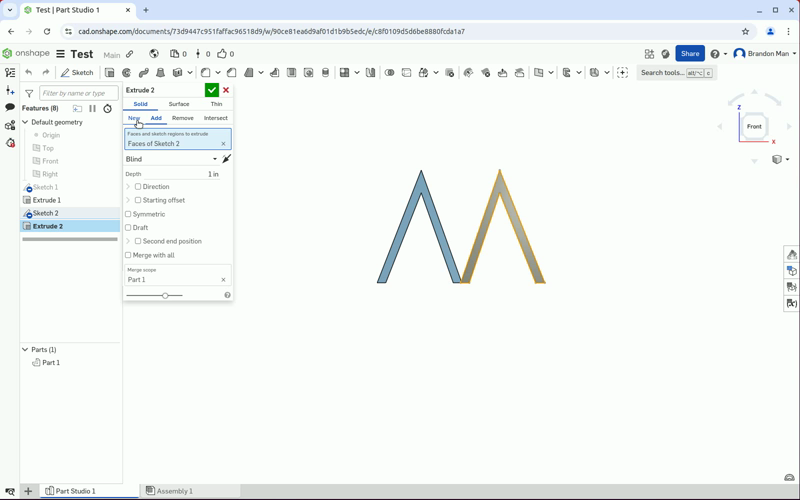
click(137, 120)
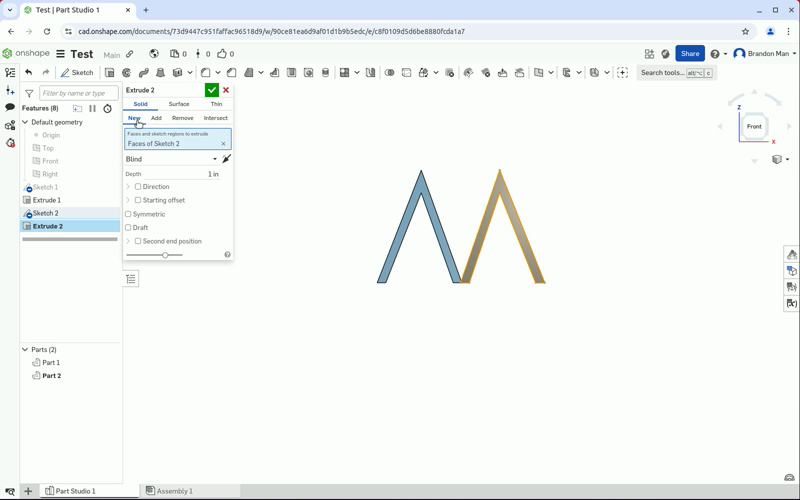
key(tab, 4)
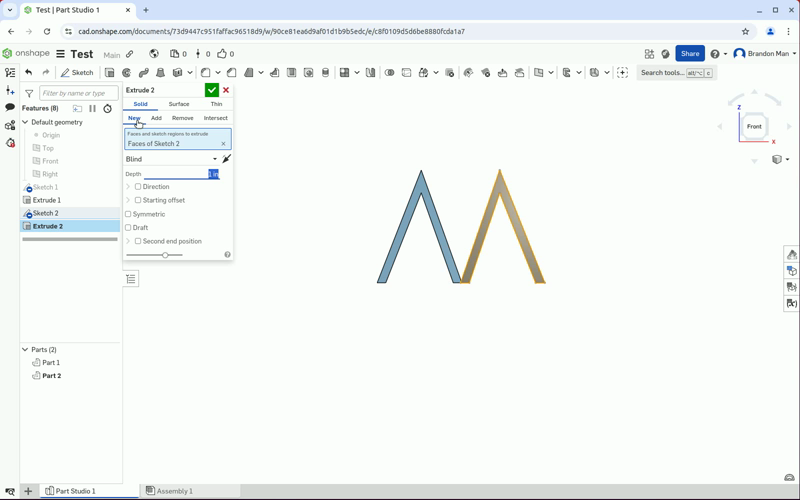
text(15.165)
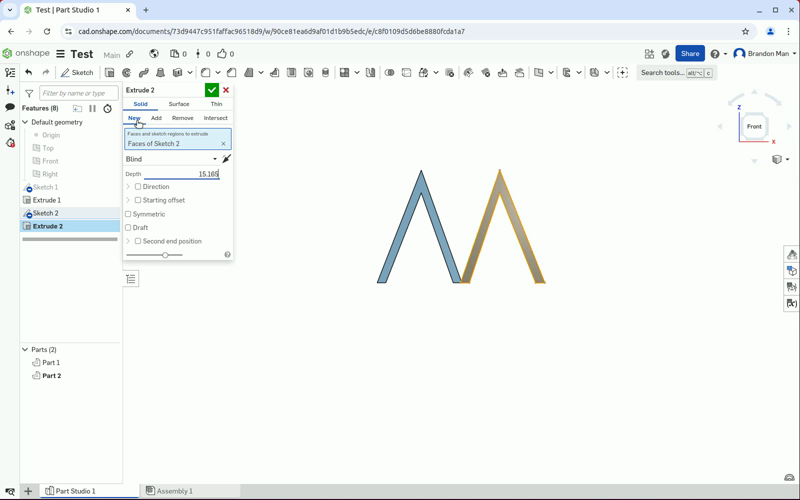
key(enter)
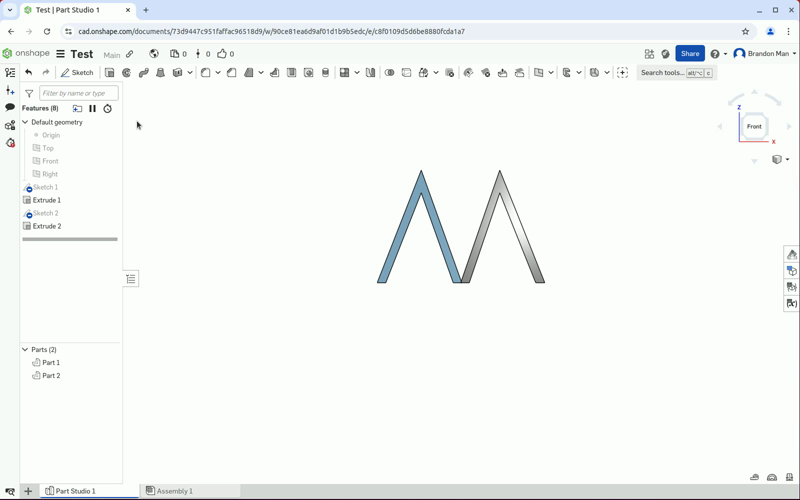
key(shift+h)
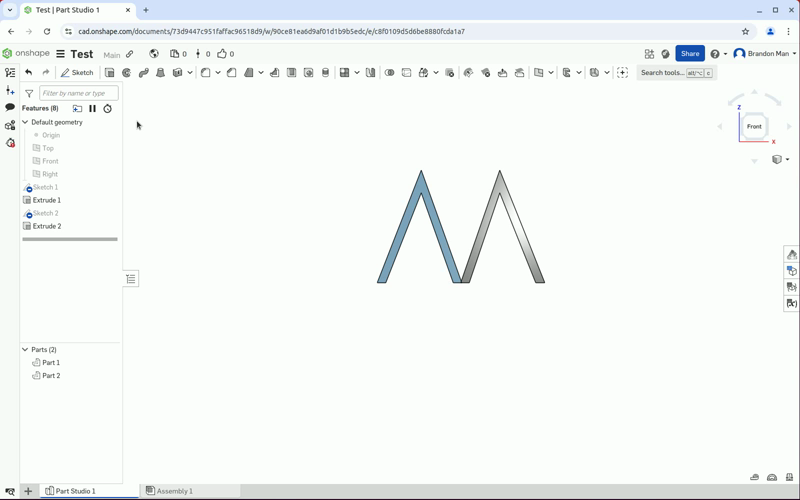
key(shift+h)
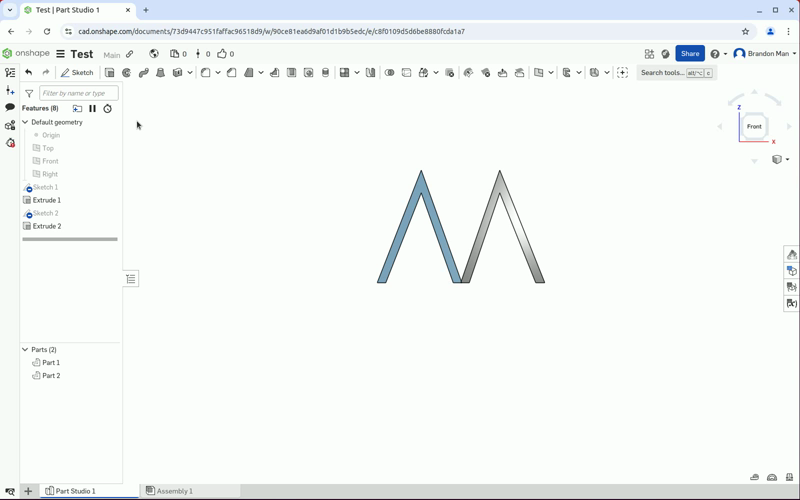
mouse_move(73, 189)
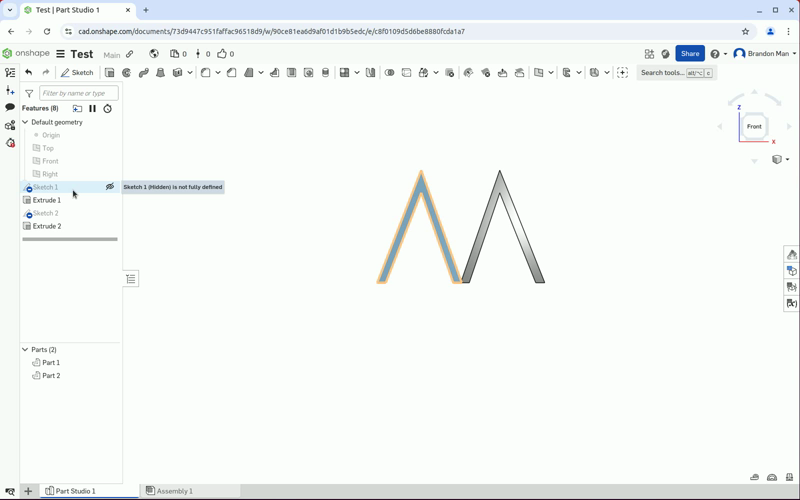
click(73, 189)
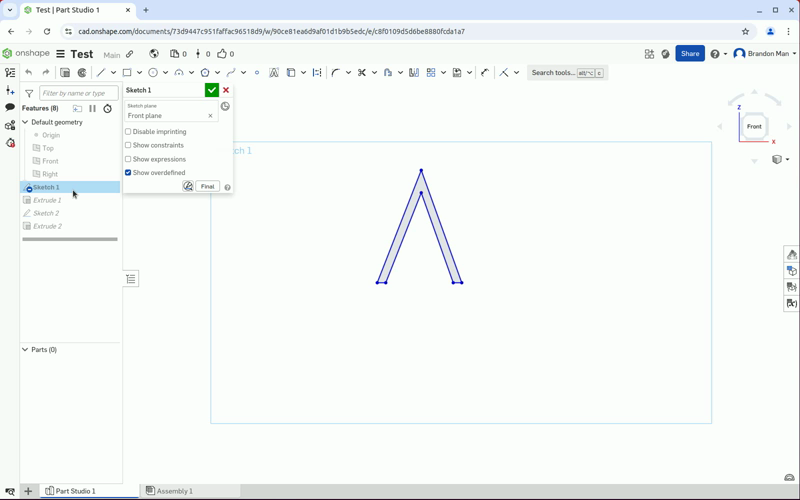
mouse_move(229, 92)
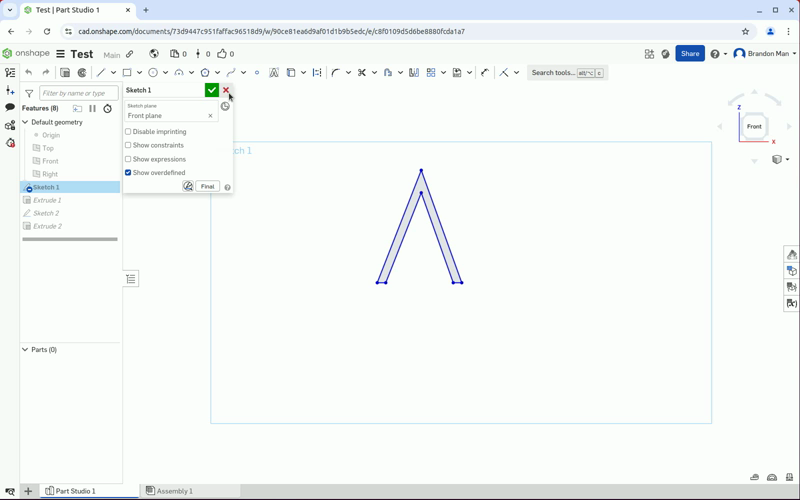
click(229, 92)
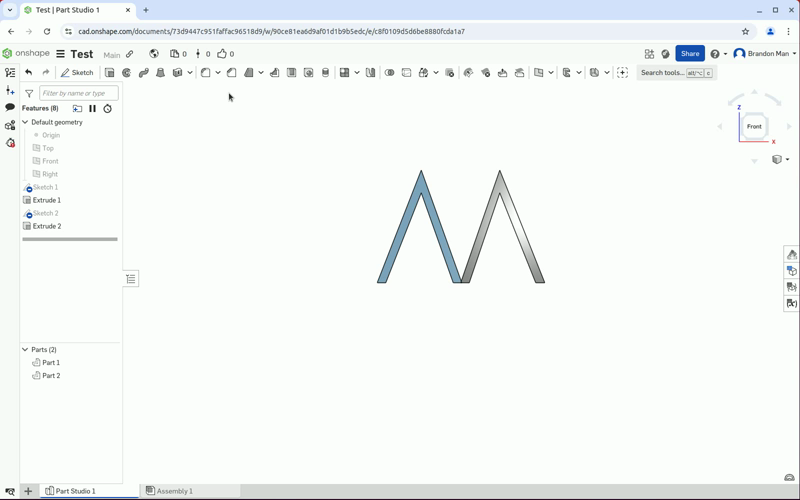
mouse_move(541, 75)
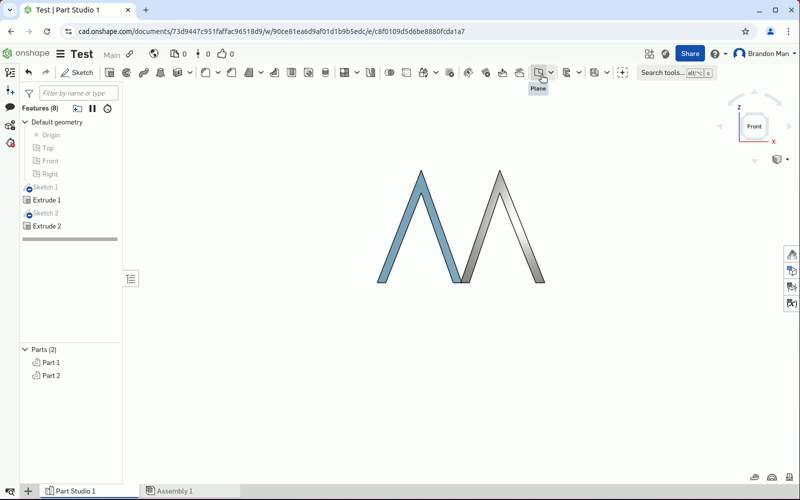
click(541, 75)
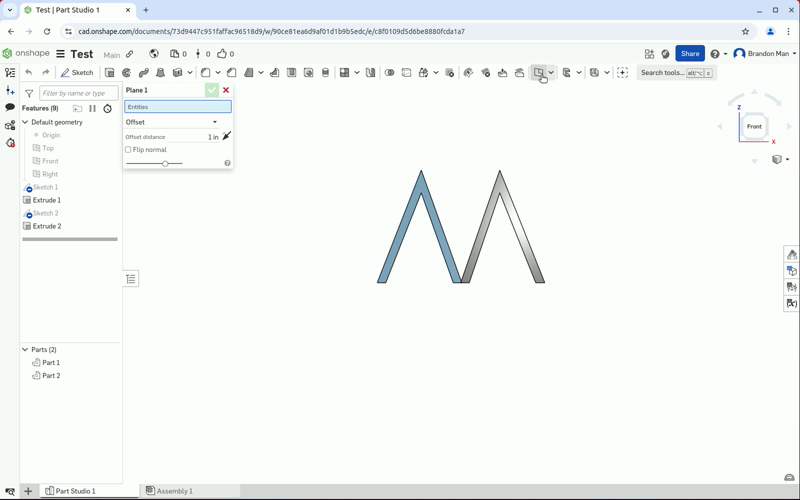
mouse_move(73, 163)
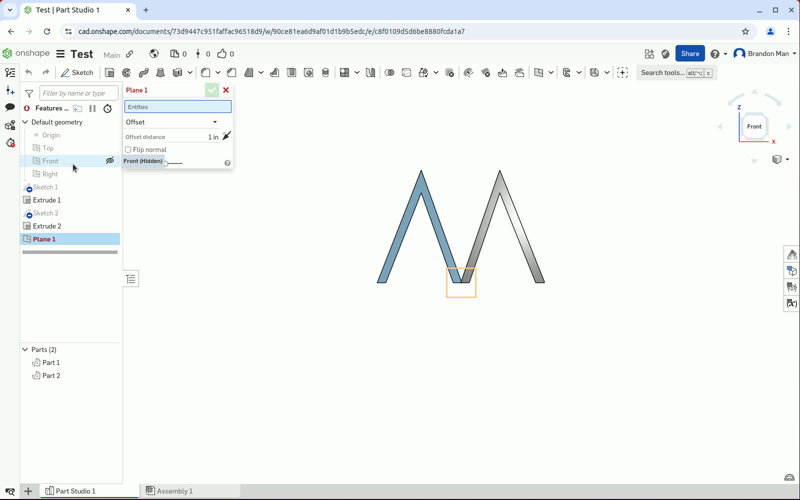
click(73, 163)
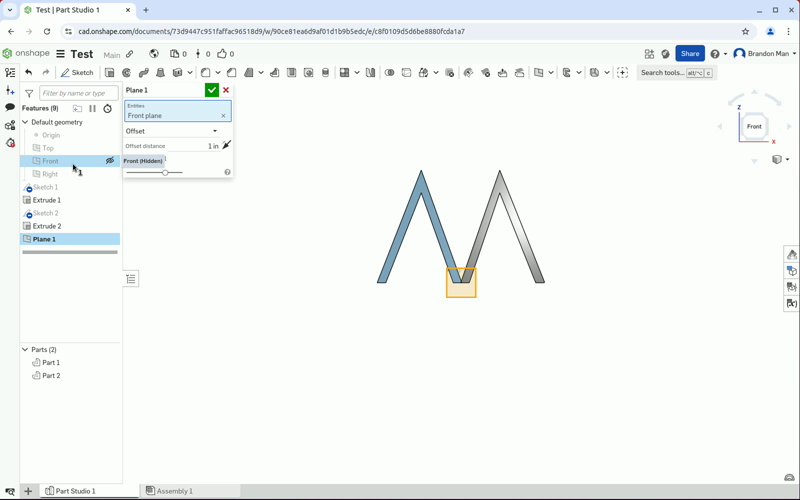
key(tab, 2)
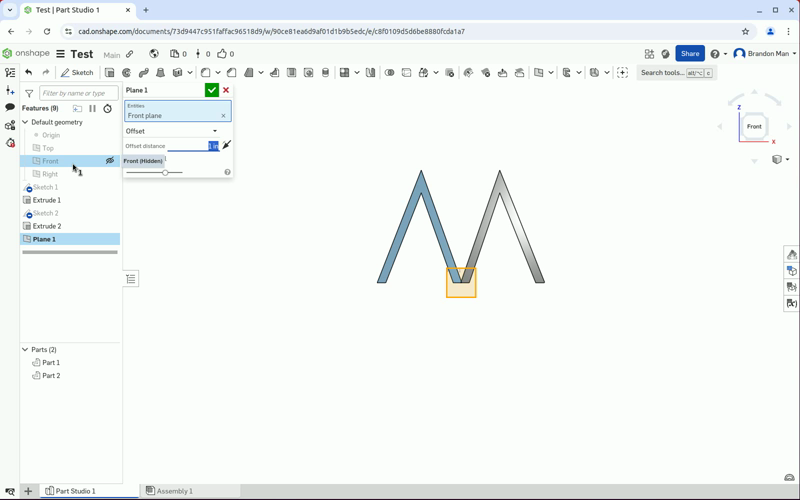
text(15.159)
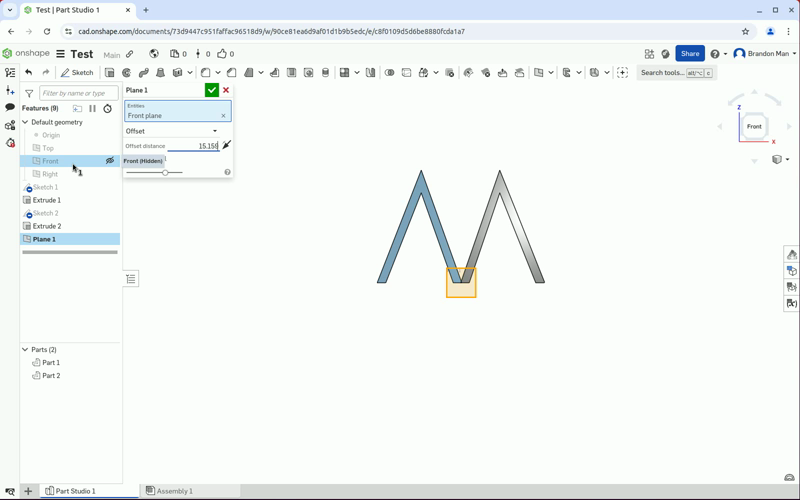
key(enter, 2)
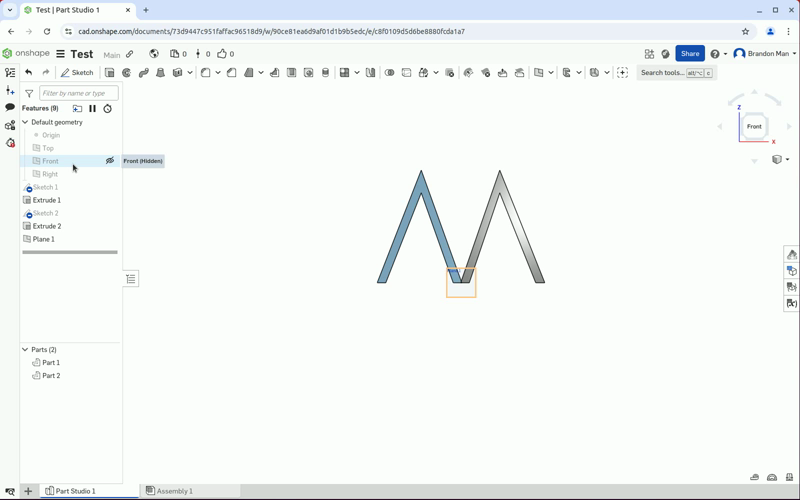
key(shift+s)
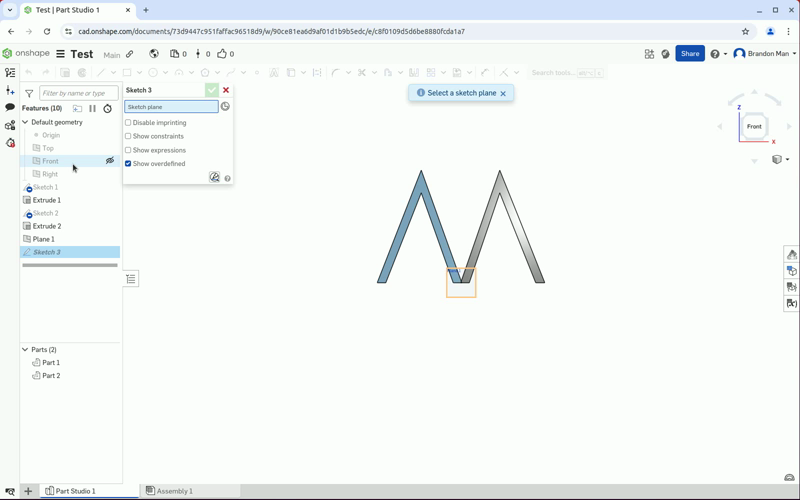
mouse_move(73, 241)
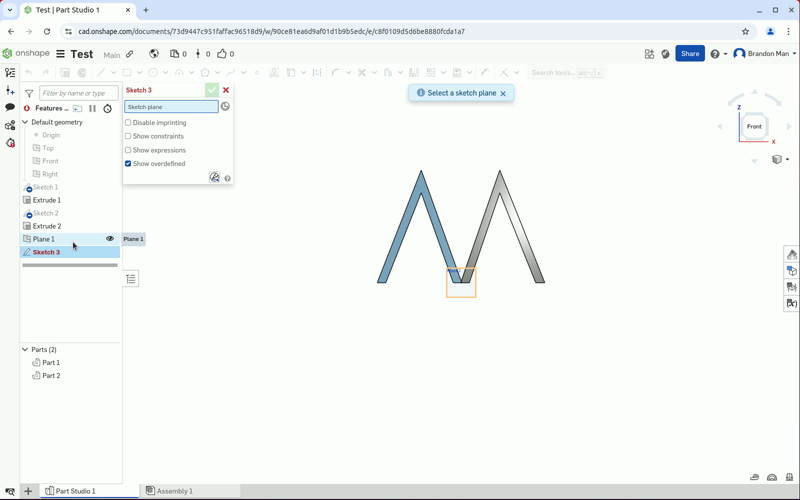
click(73, 241)
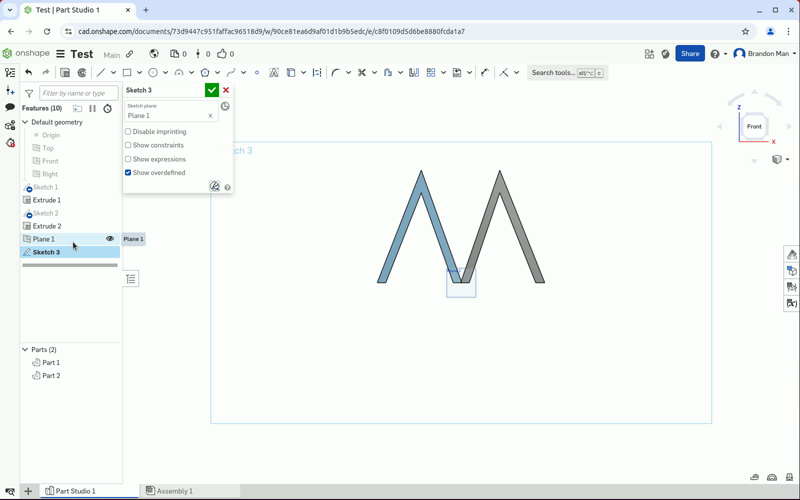
mouse_move(73, 352)
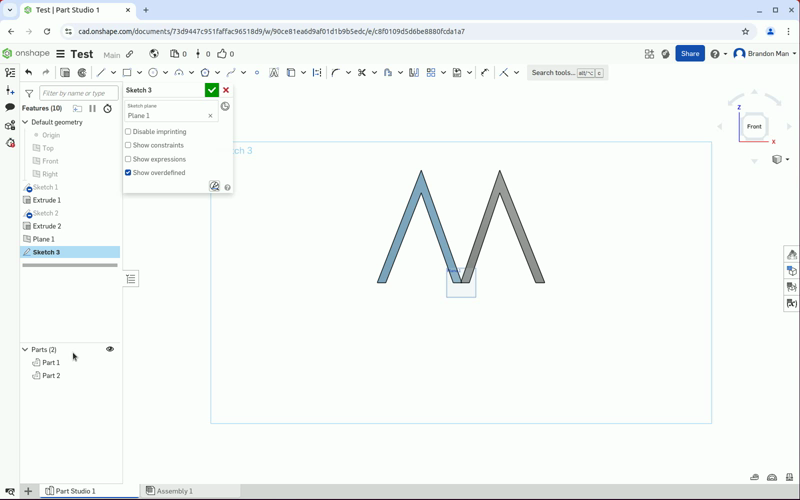
key(y)
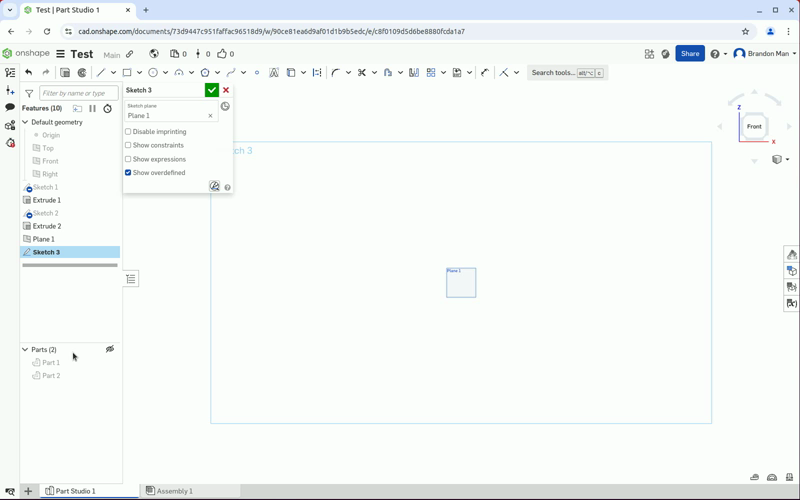
key(l)
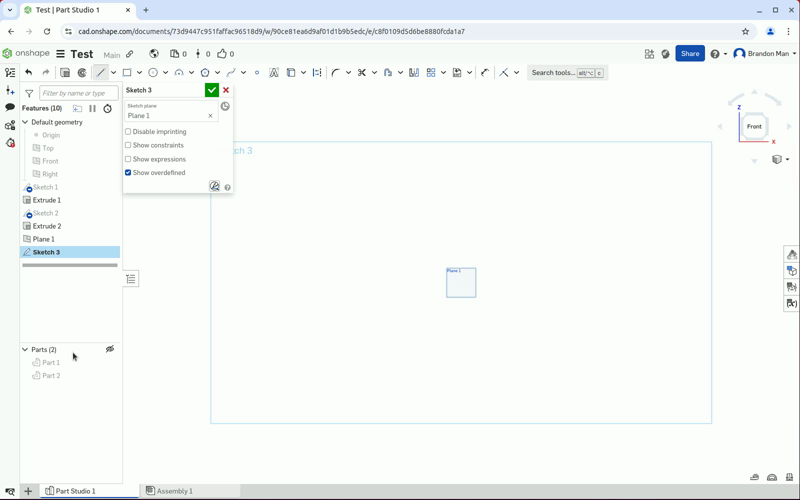
key_down(shift)
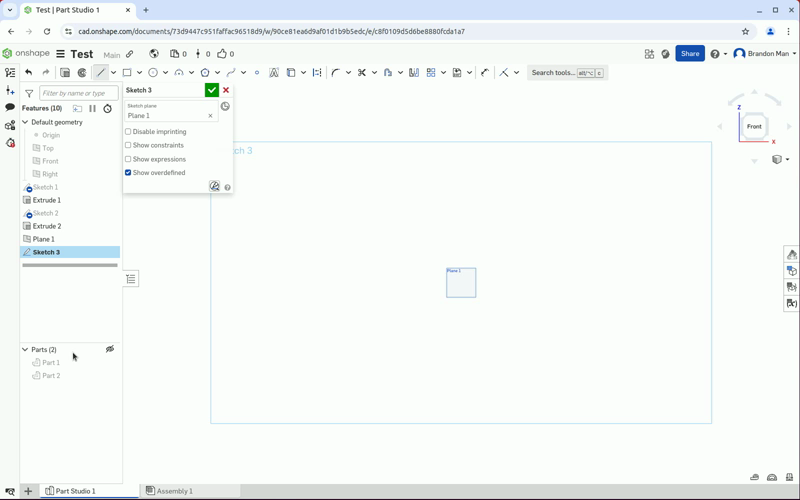
mouse_move(457, 271)
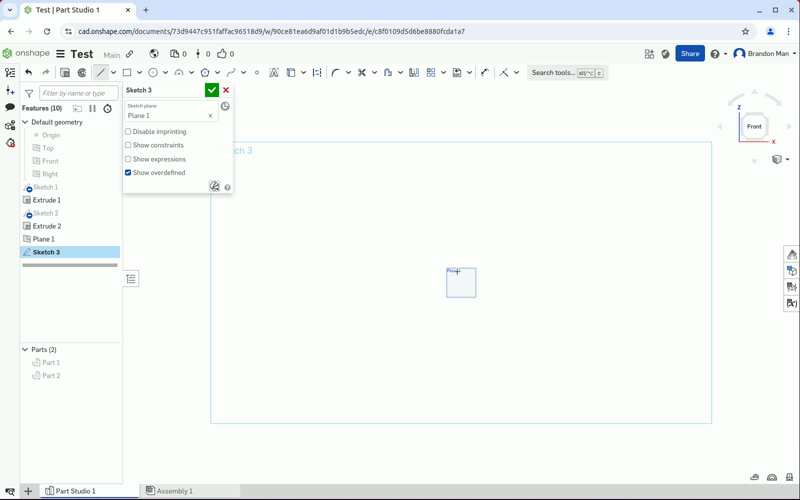
click(457, 271)
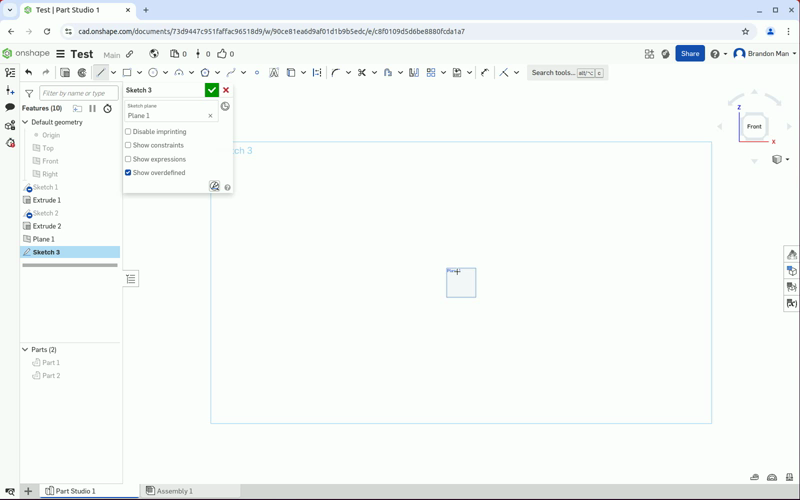
key_up(shift)
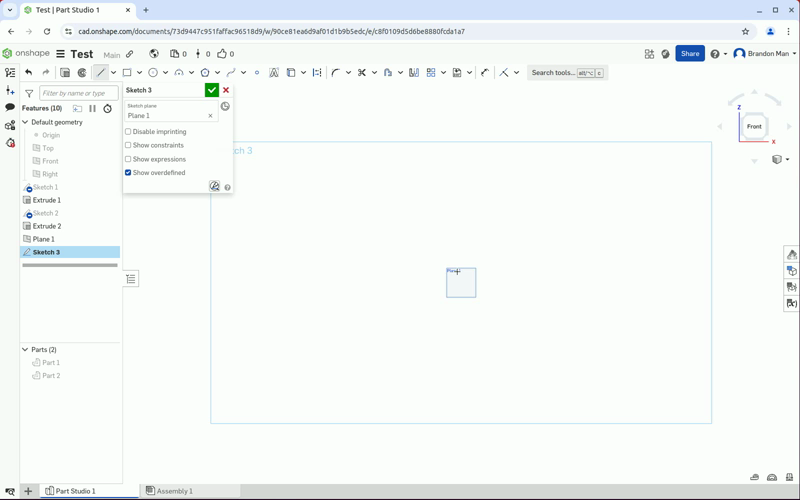
key_down(shift)
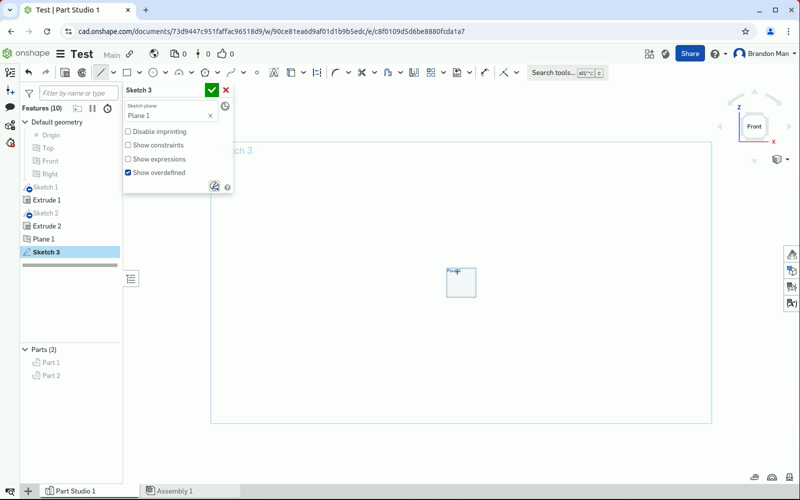
mouse_move(487, 271)
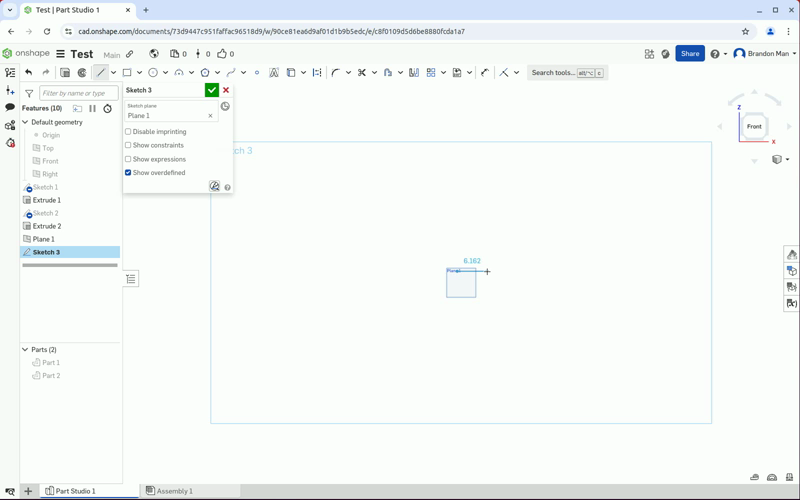
mouse_move(461, 283)
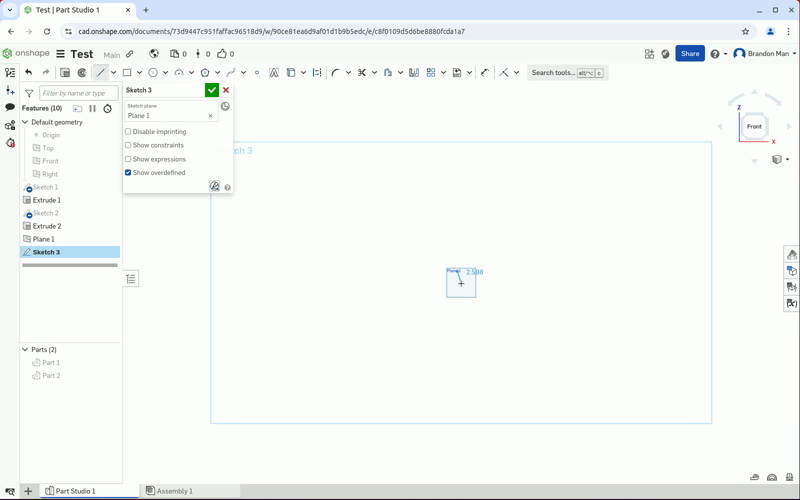
click(461, 283)
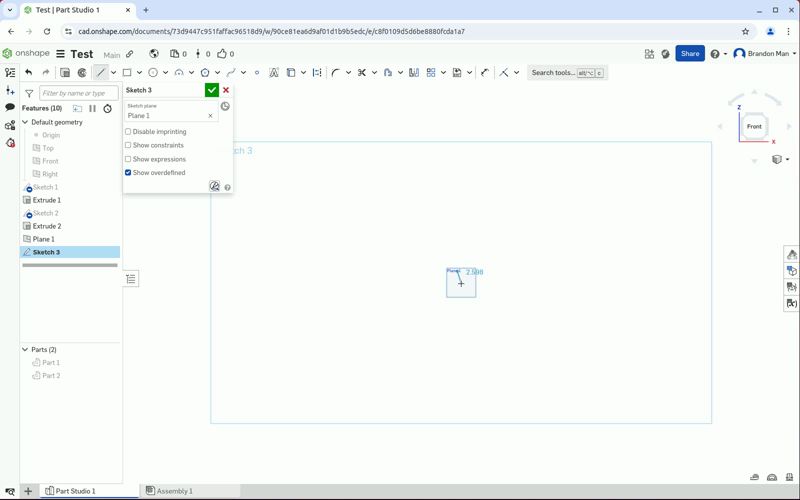
key_up(shift)
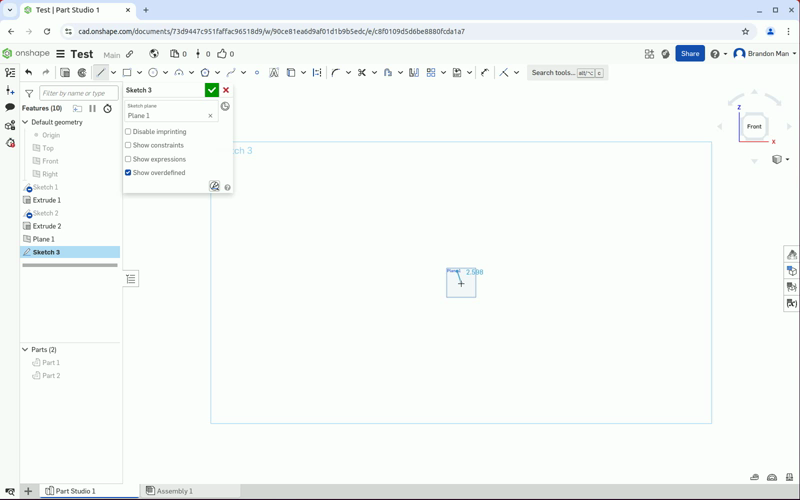
key_down(shift)
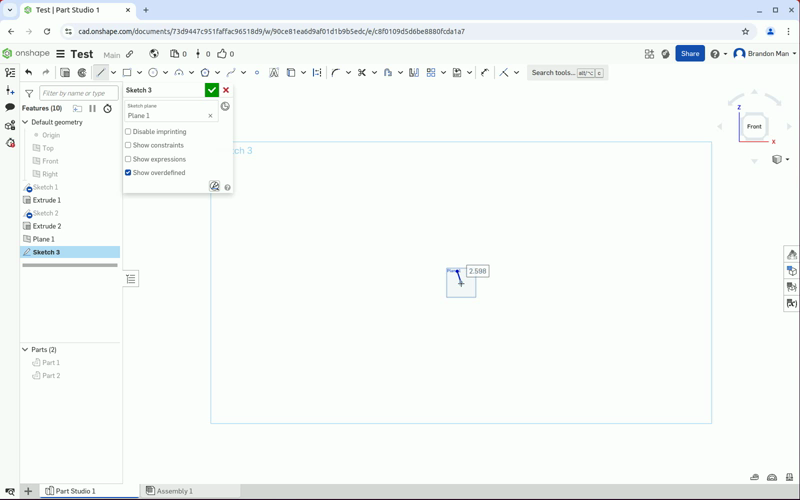
mouse_move(491, 283)
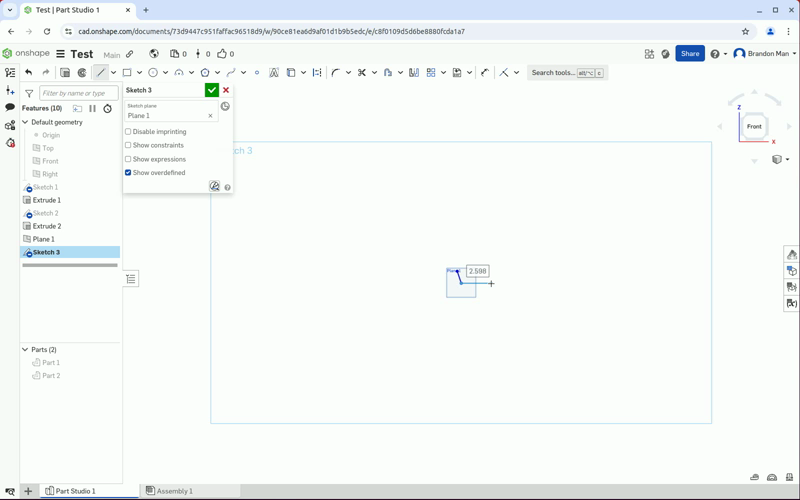
mouse_move(470, 283)
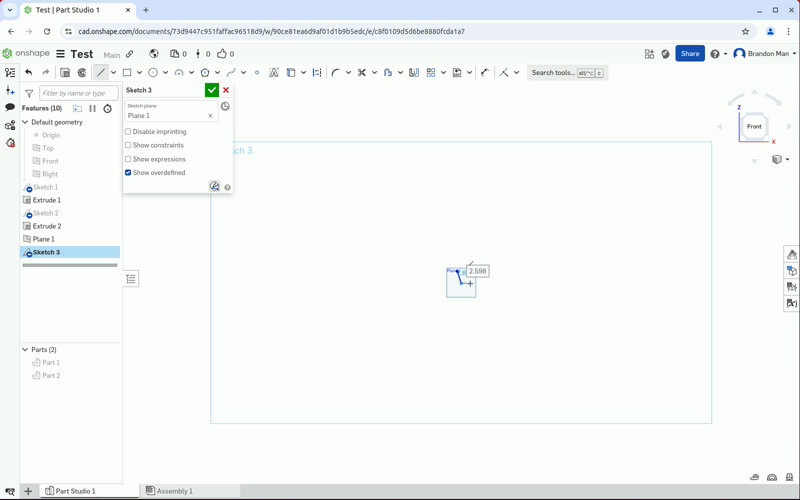
click(470, 283)
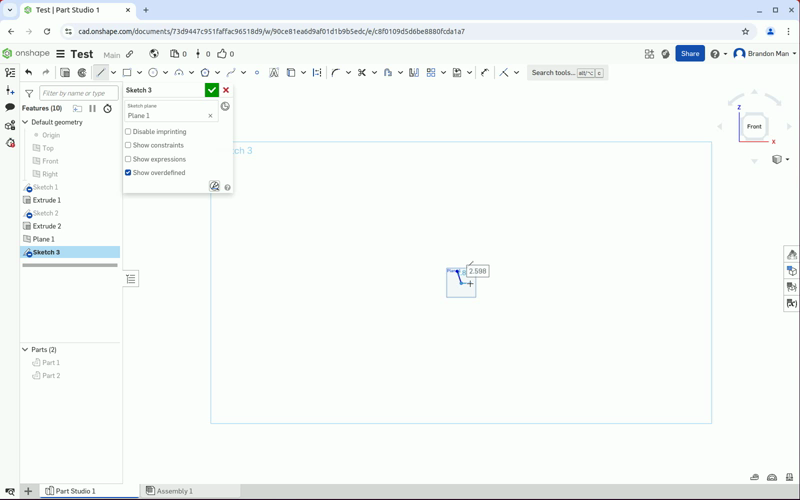
key_up(shift)
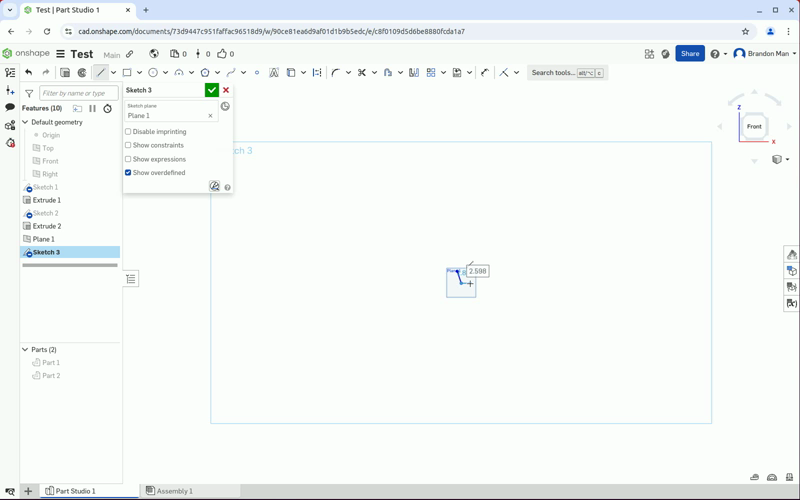
key_down(shift)
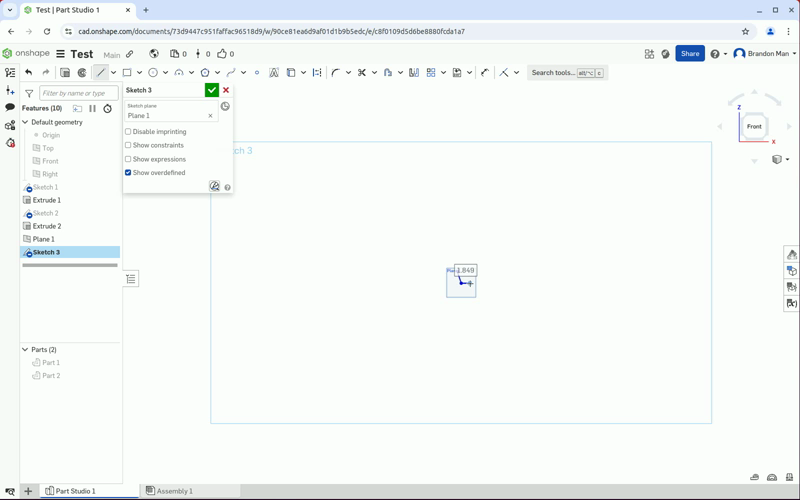
mouse_move(500, 283)
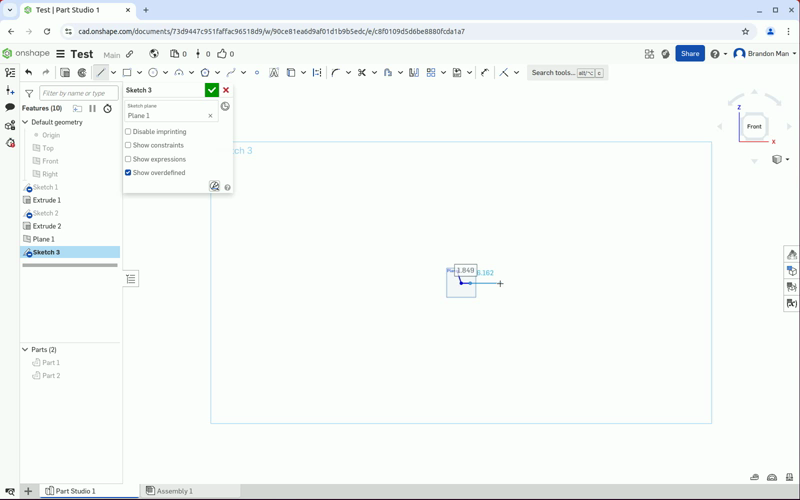
mouse_move(470, 271)
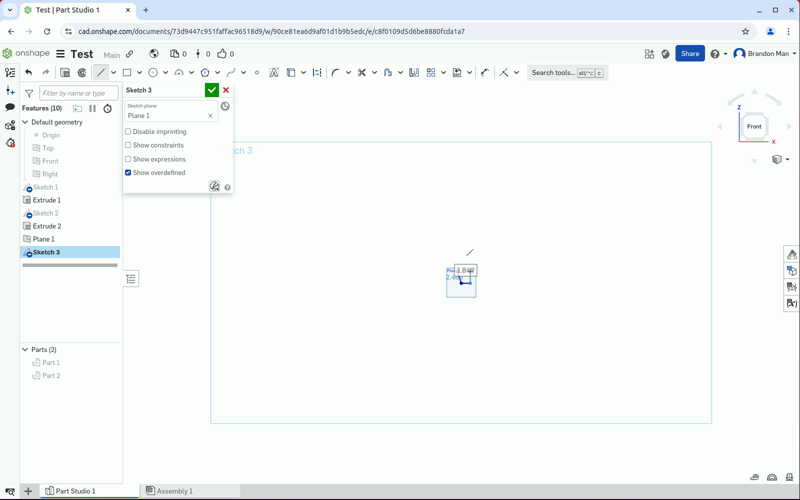
click(470, 271)
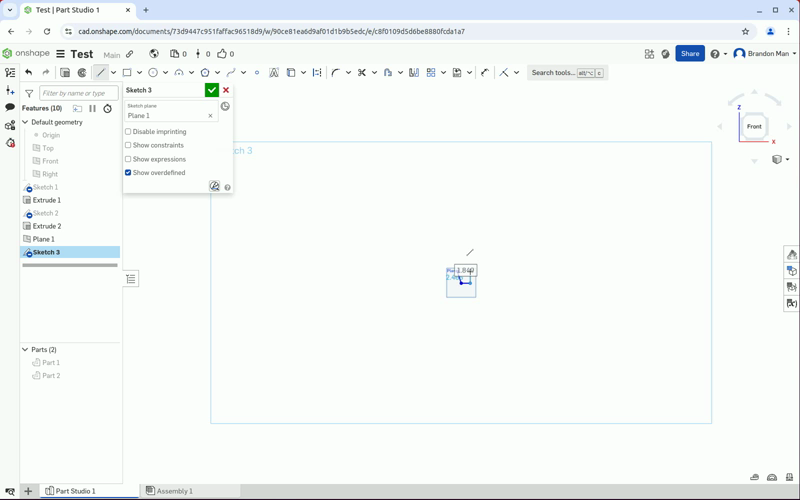
key_up(shift)
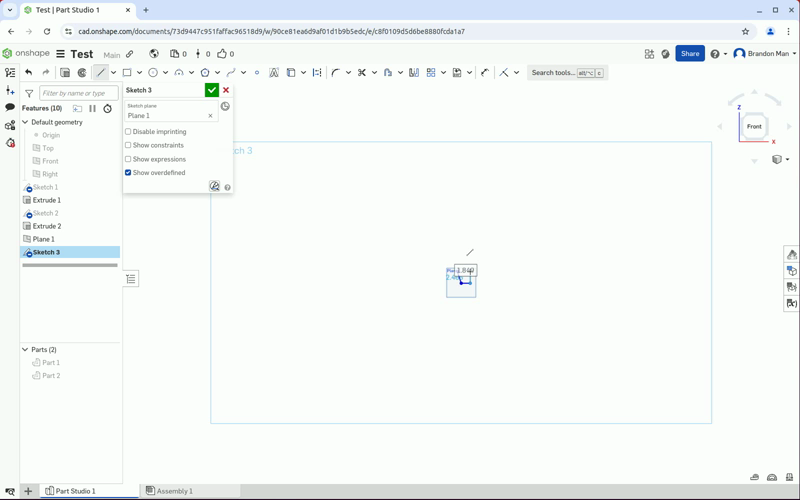
mouse_move(500, 271)
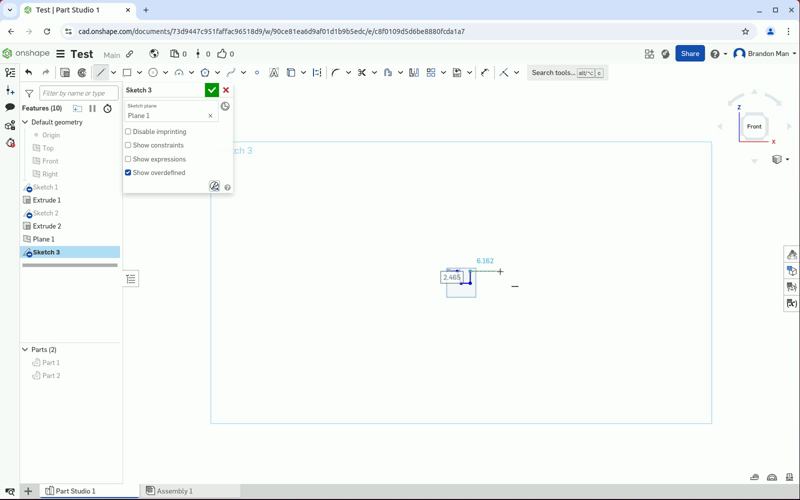
key_down(shift)
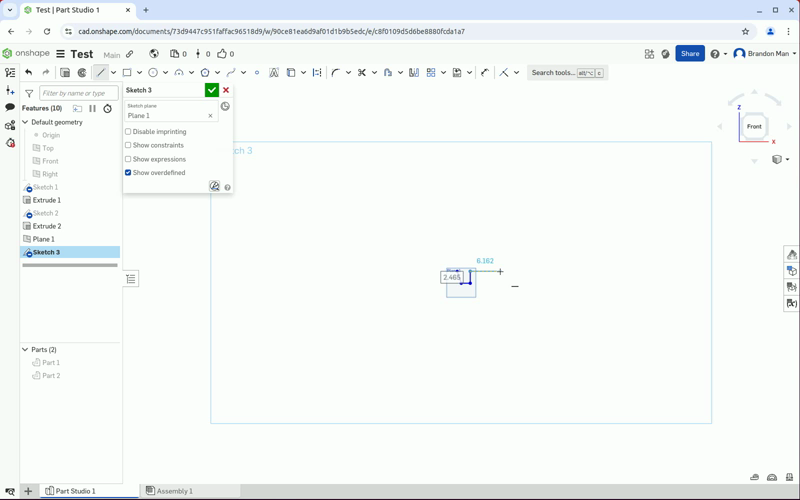
mouse_move(457, 271)
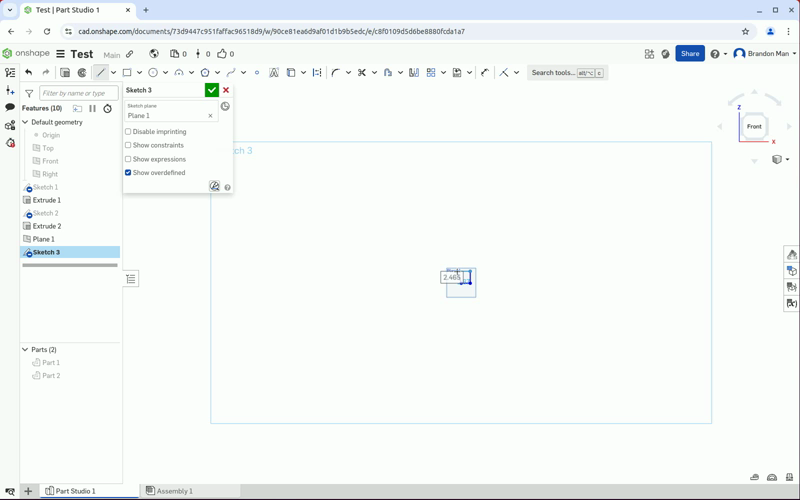
key_up(shift)
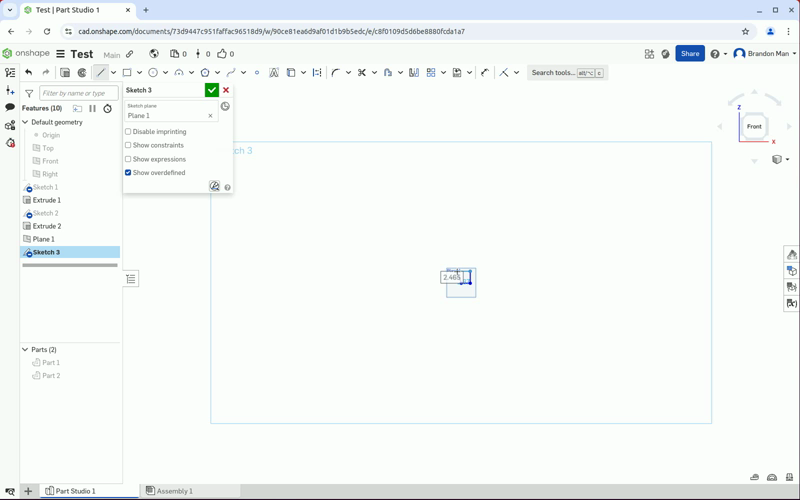
click(457, 271)
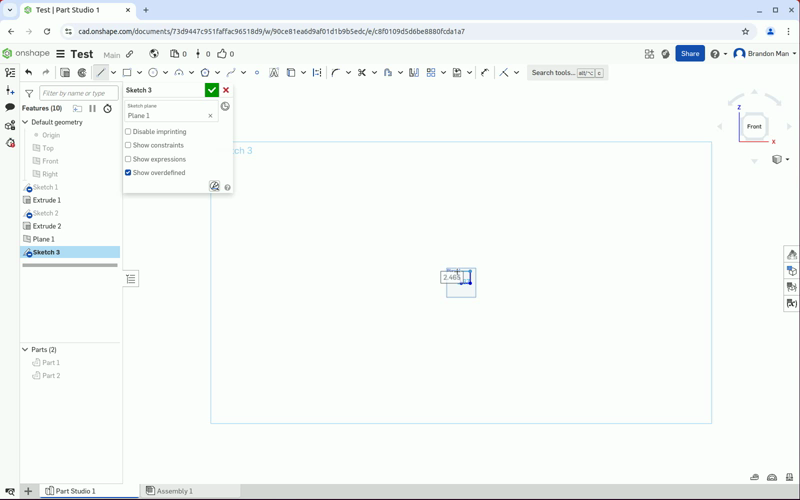
key(esc)
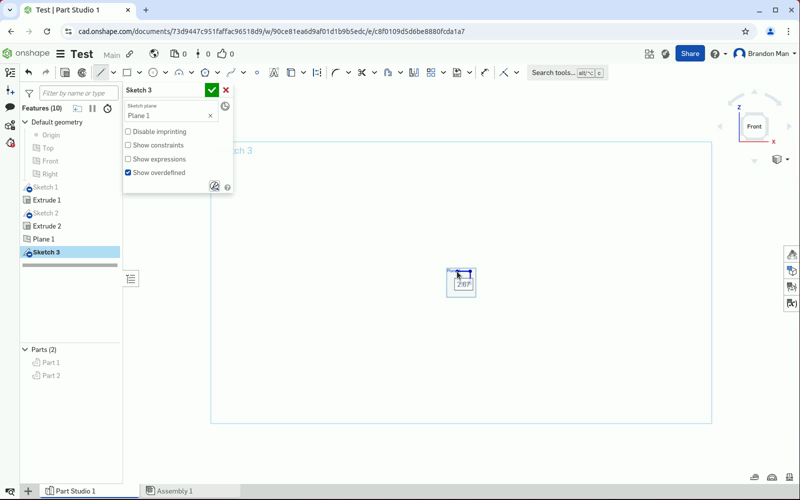
mouse_move(465, 278)
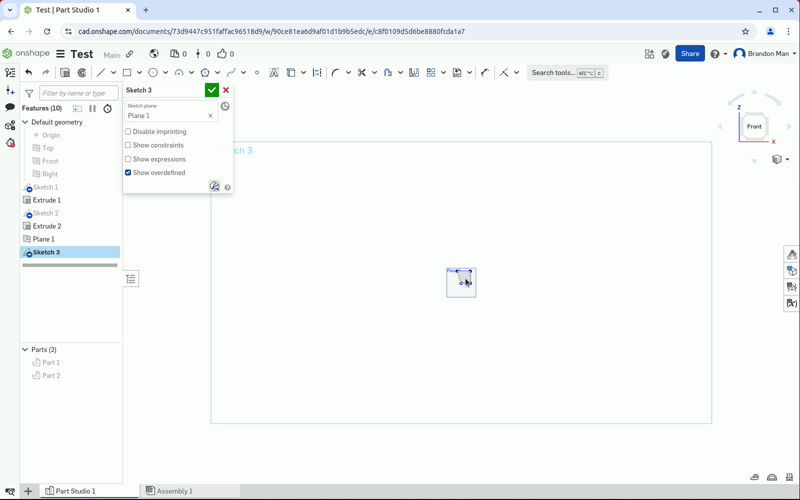
scroll(6)
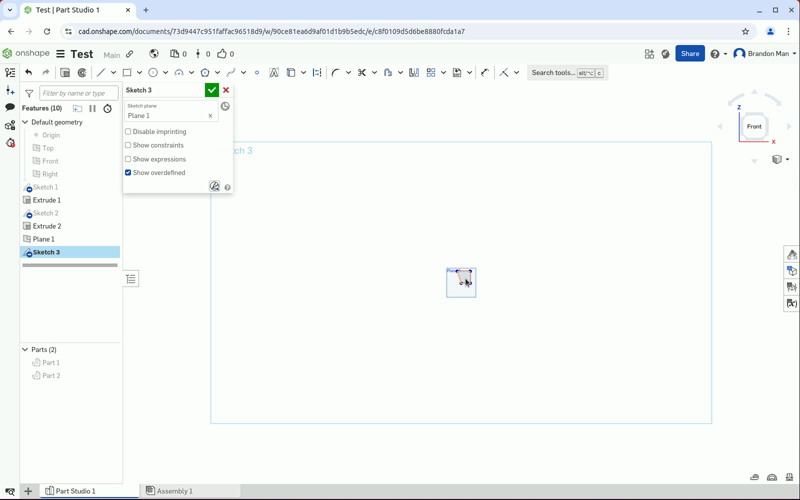
scroll(6)
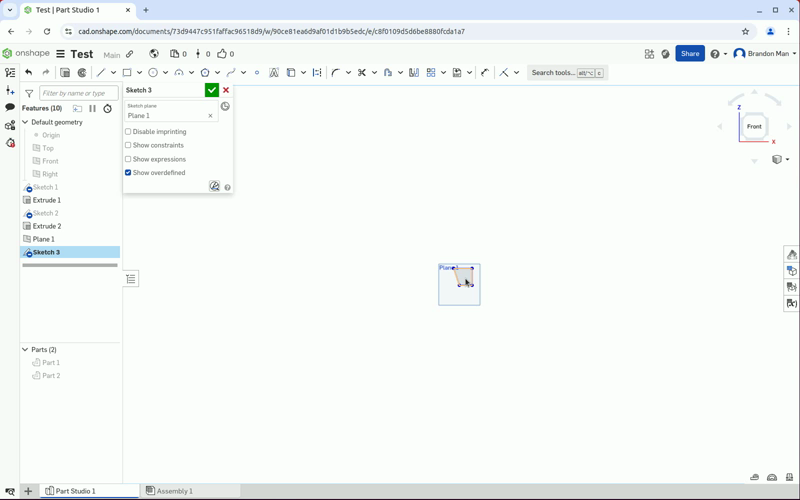
scroll(6)
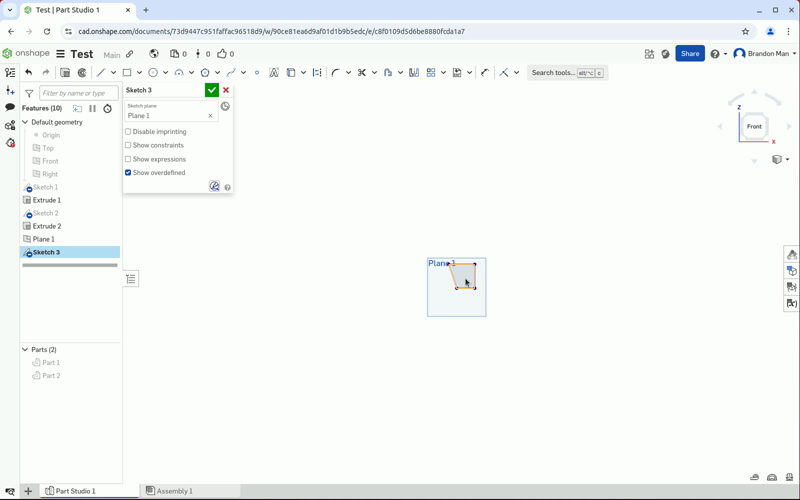
scroll(6)
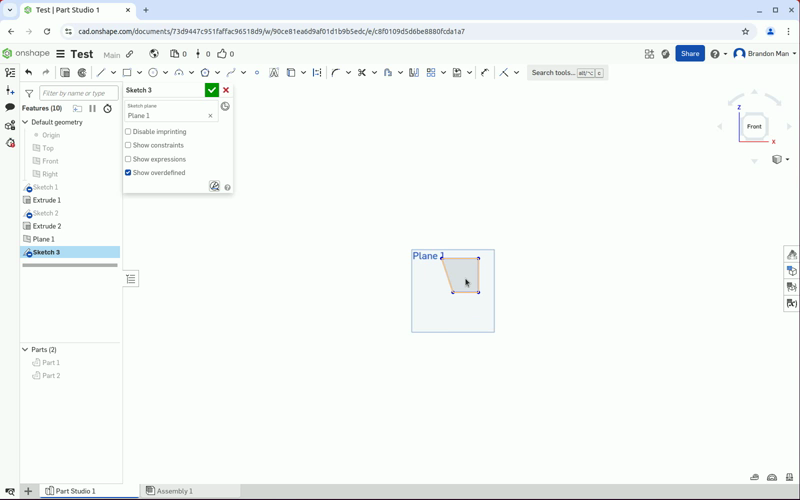
scroll(6)
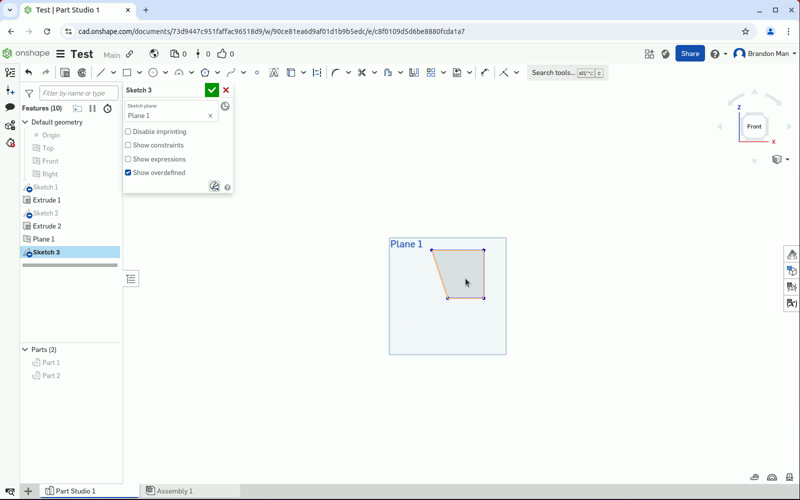
scroll(6)
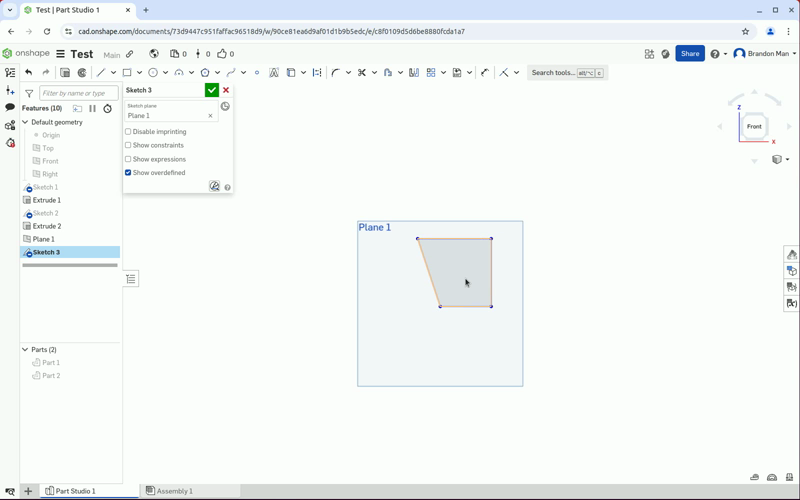
scroll(6)
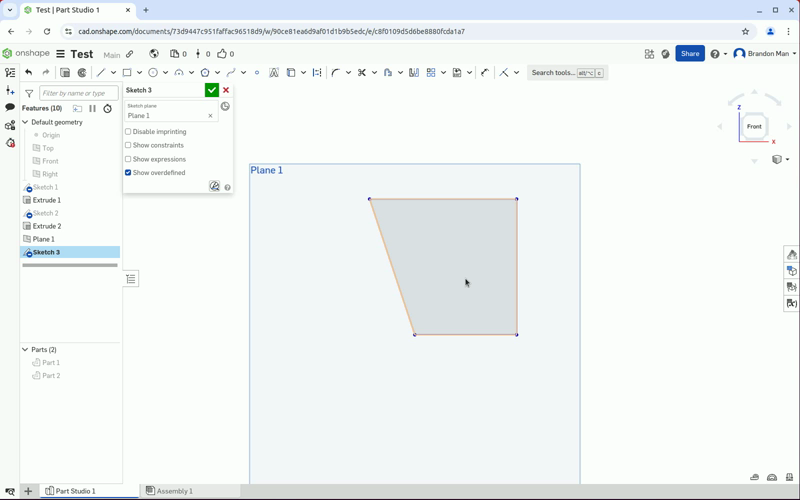
click(465, 278)
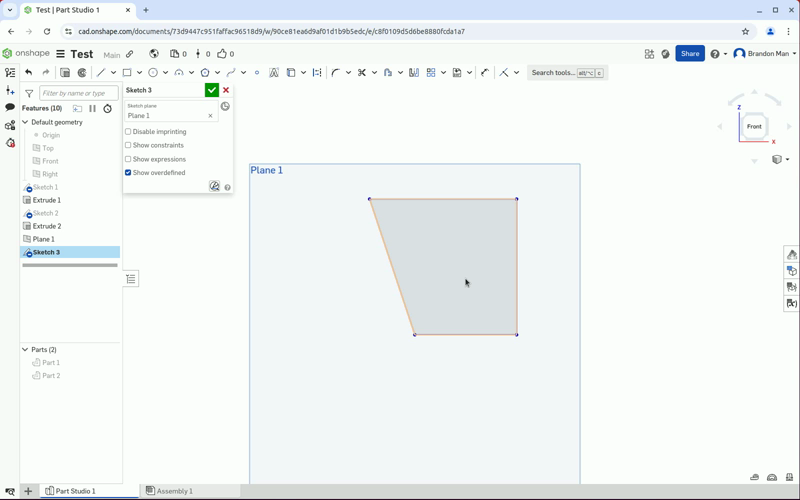
scroll(-6)
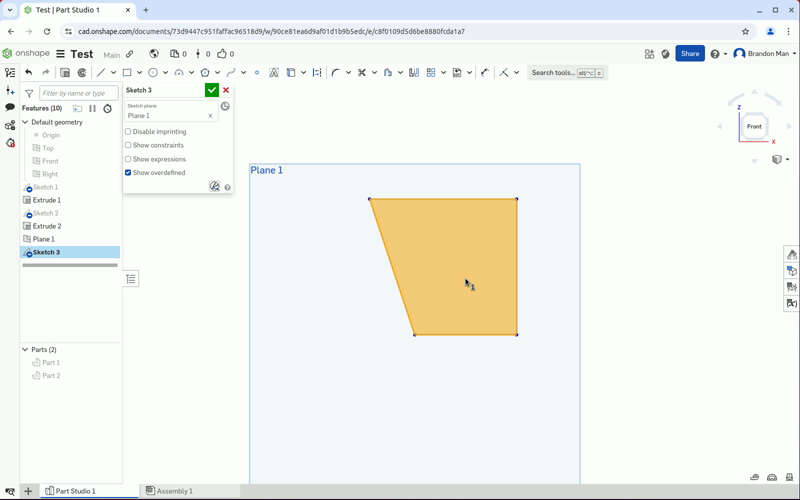
scroll(-6)
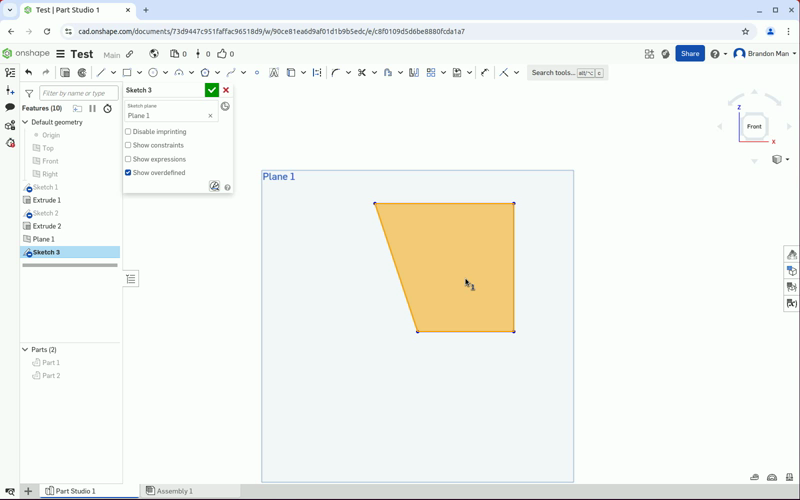
scroll(-6)
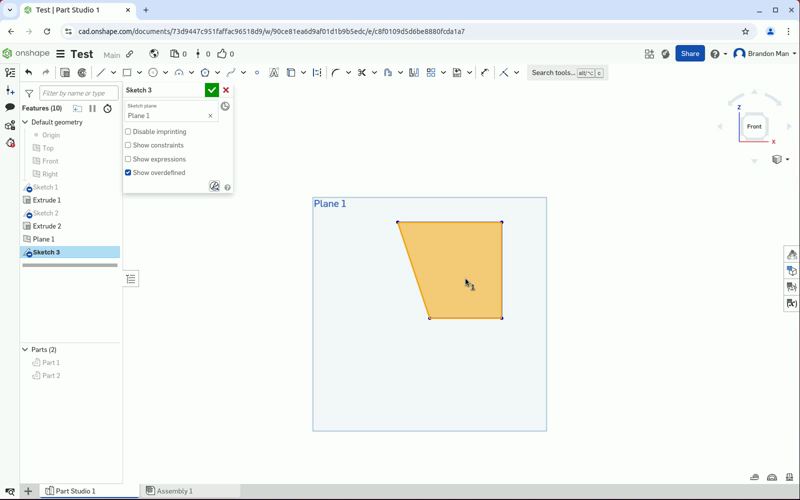
scroll(-6)
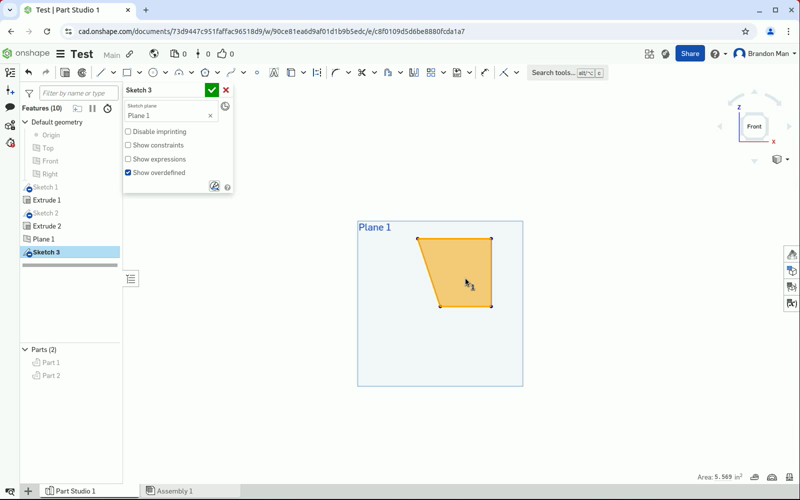
scroll(-6)
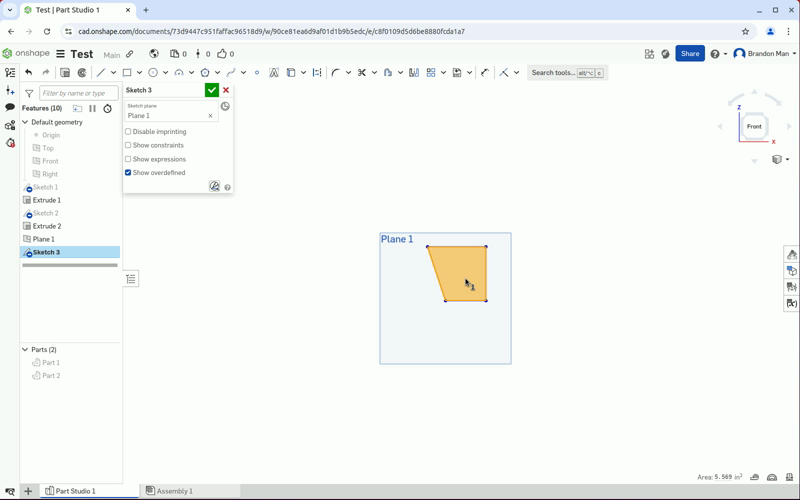
scroll(-6)
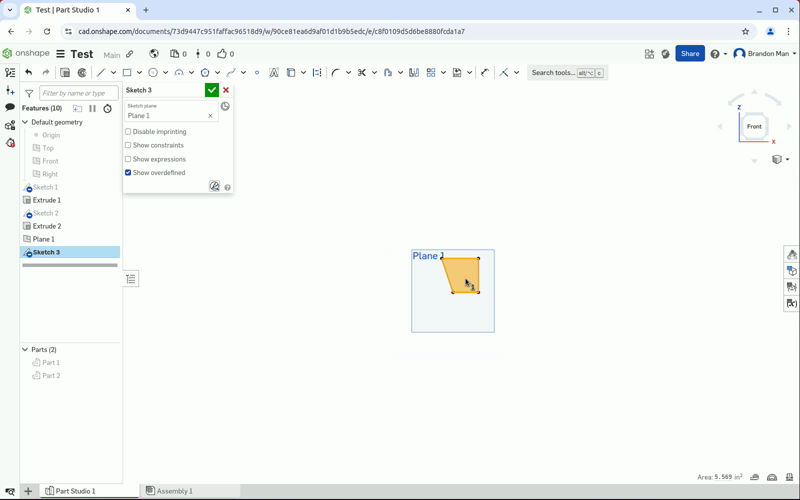
scroll(-6)
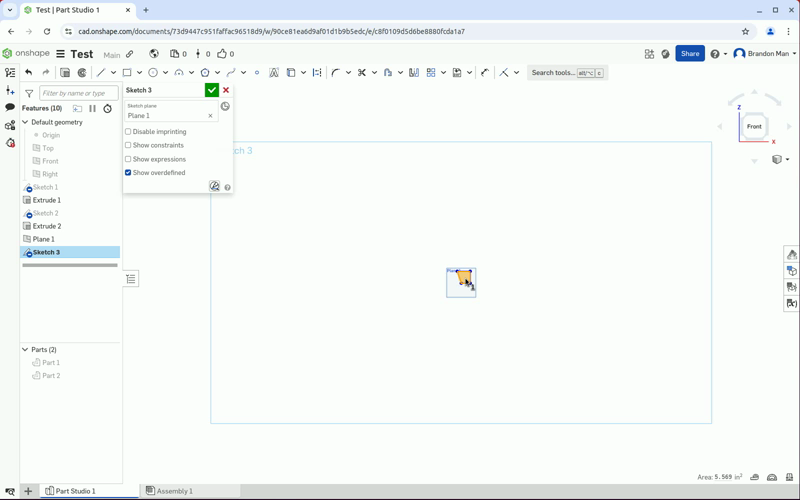
mouse_move(73, 352)
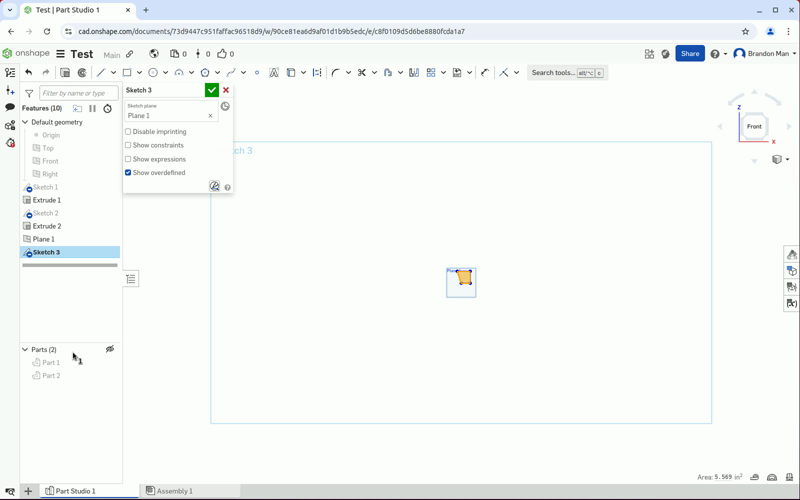
key(shift+y)
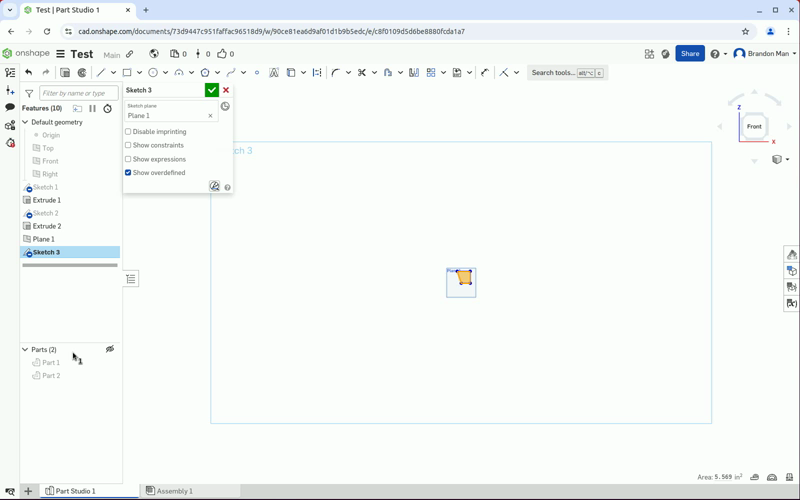
key(shift+e)
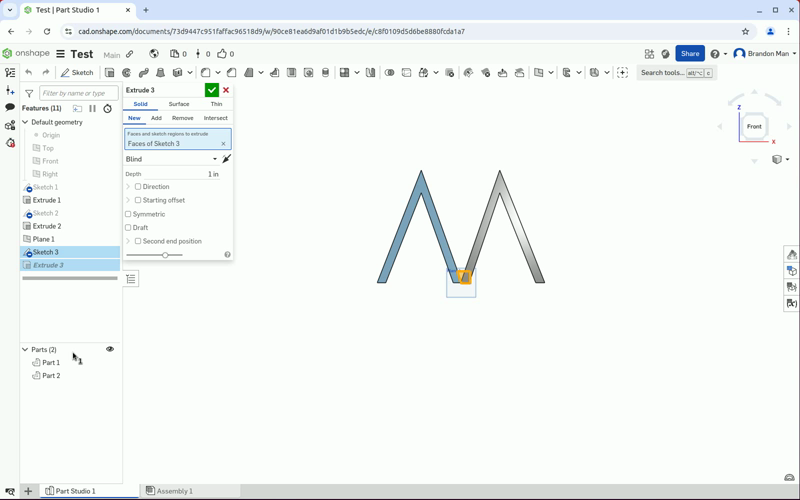
mouse_move(143, 106)
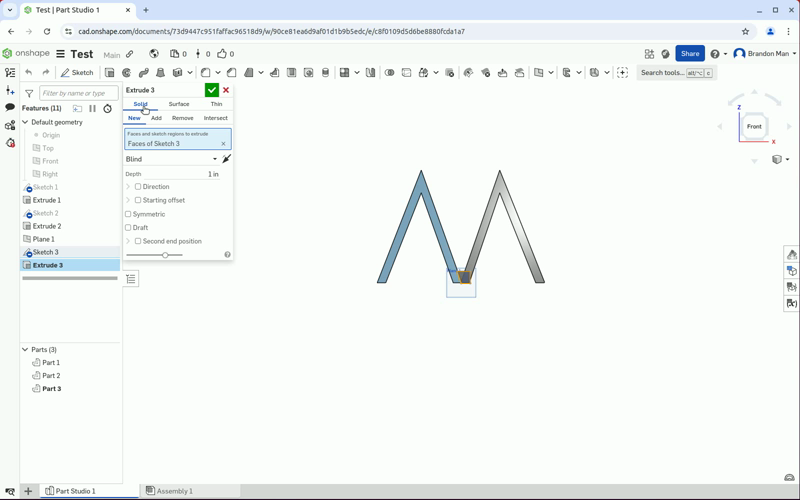
click(143, 106)
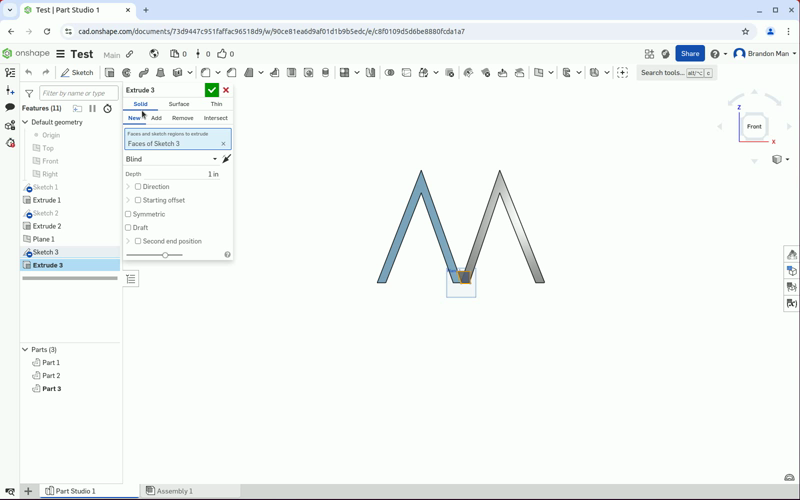
mouse_move(137, 120)
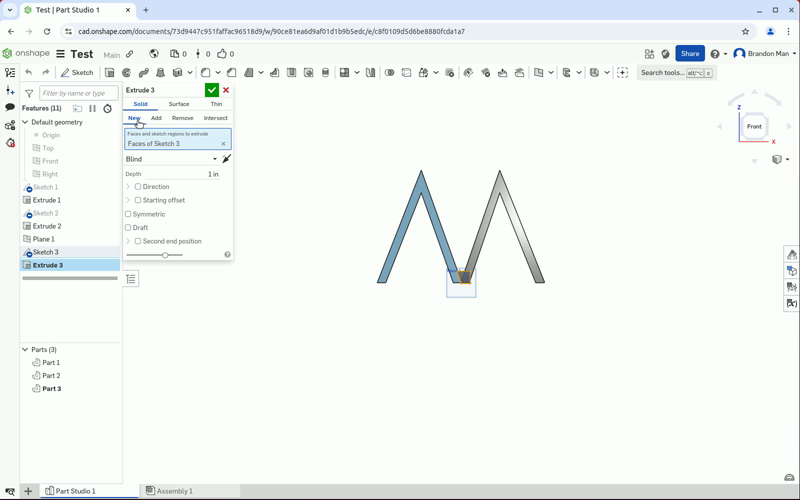
click(137, 120)
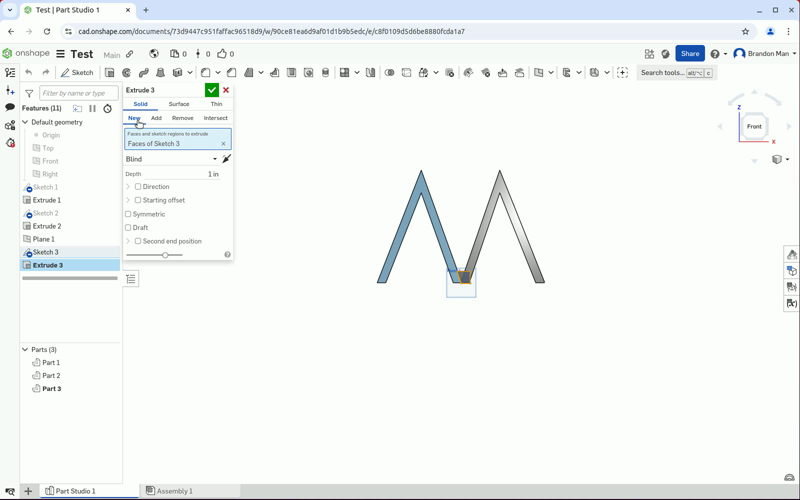
key(tab, 4)
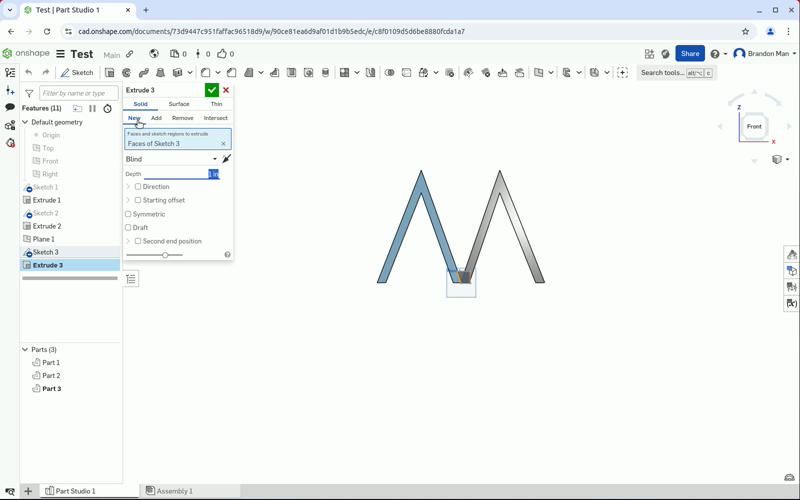
text(-15.165)
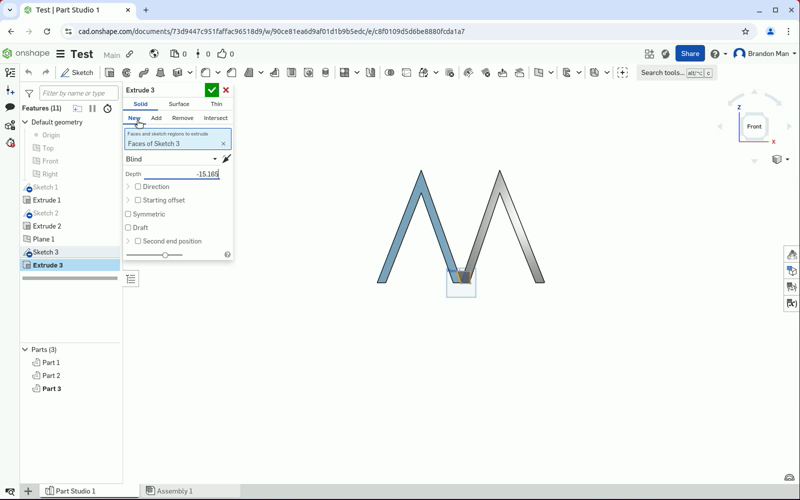
key(enter)
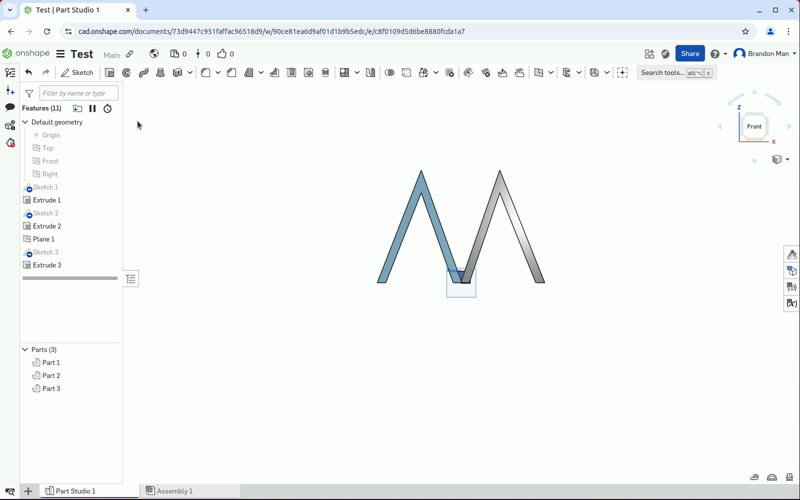
key(shift+h)
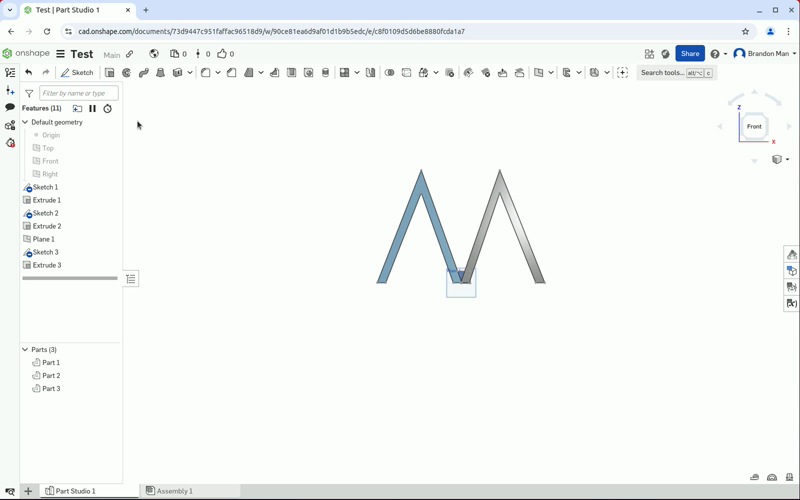
key(shift+h)
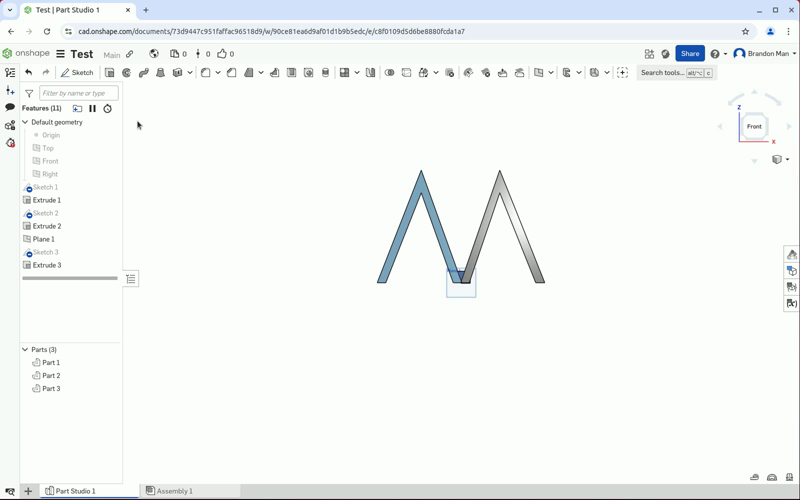
mouse_move(73, 189)
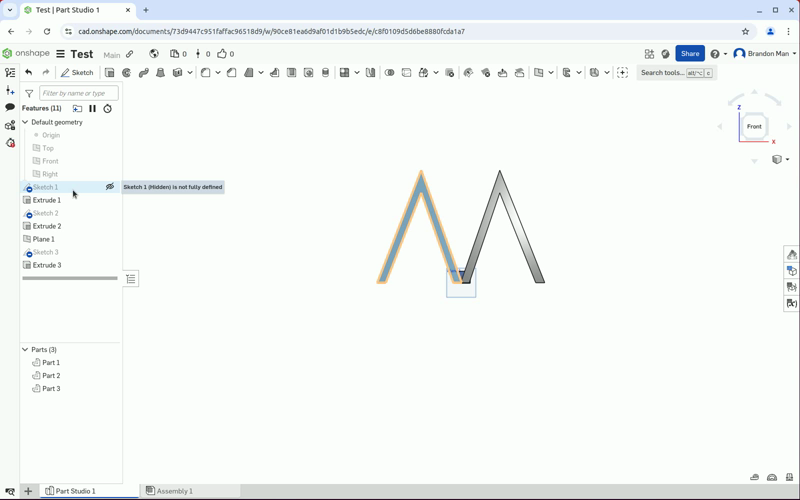
click(73, 189)
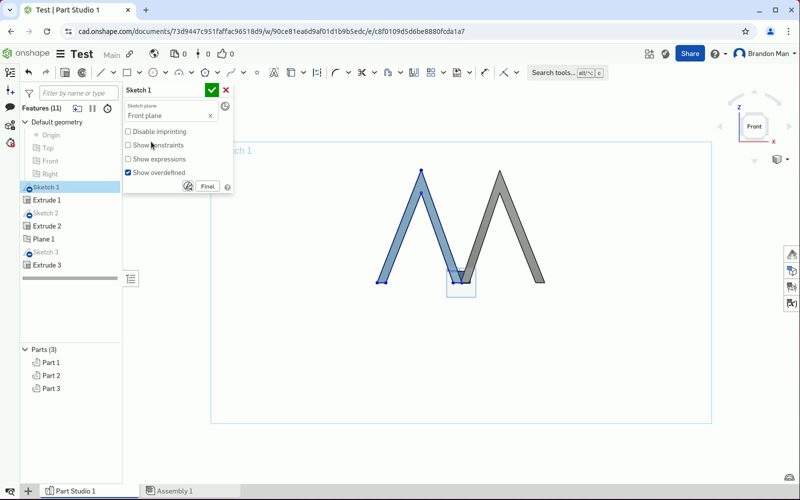
mouse_move(229, 92)
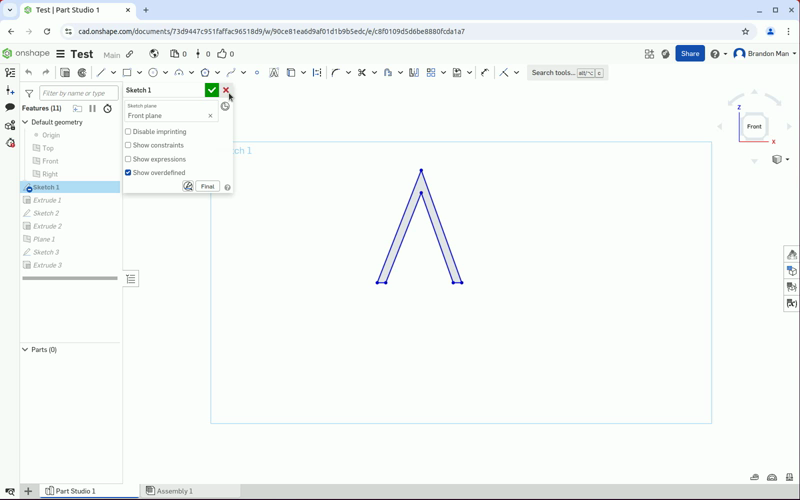
click(229, 92)
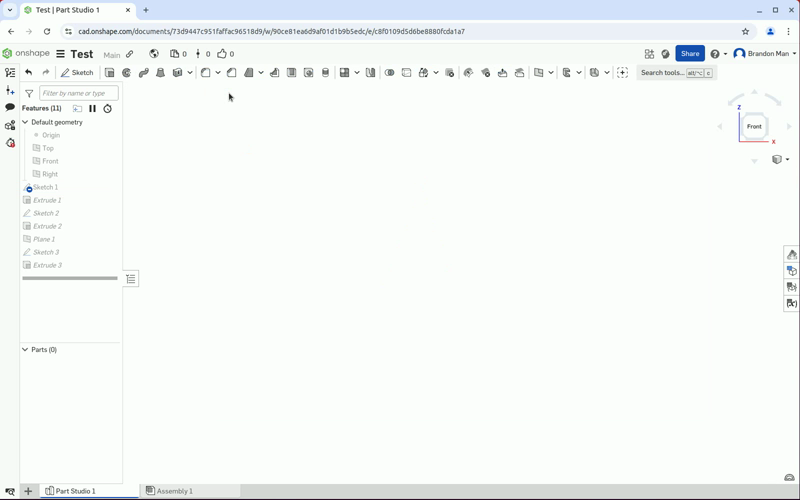
key(shift+s)
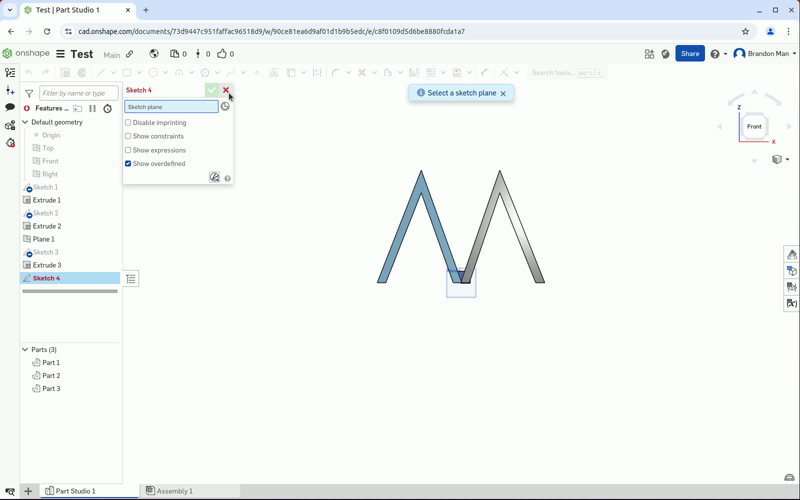
mouse_move(73, 241)
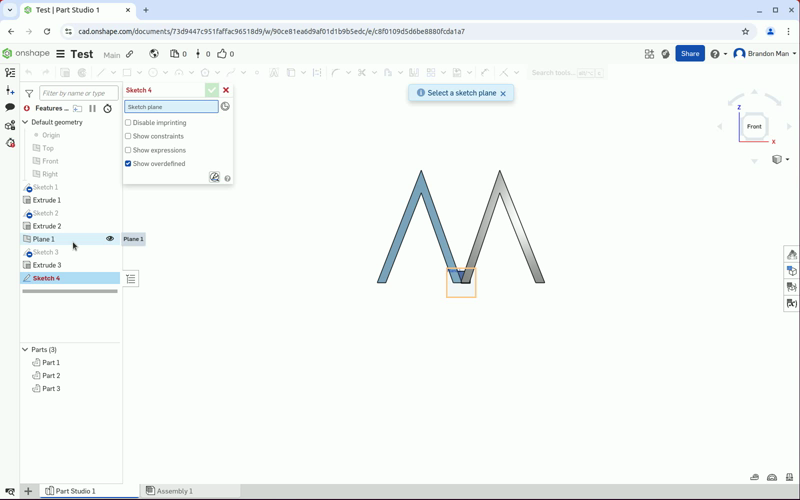
click(73, 241)
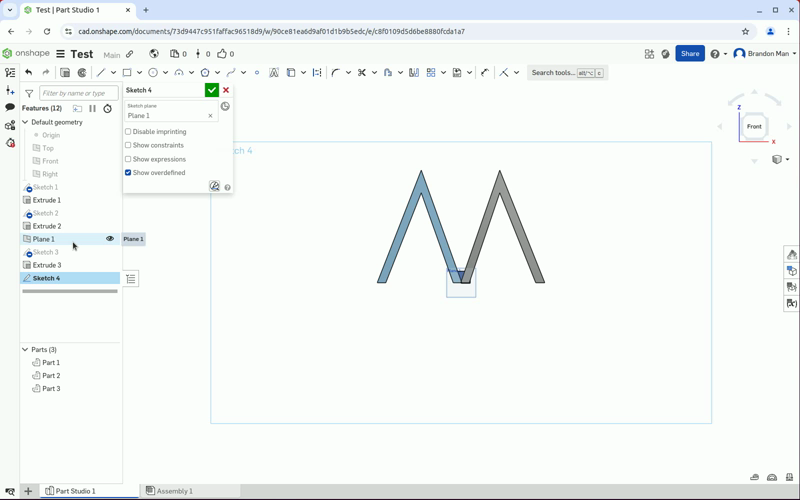
mouse_move(73, 352)
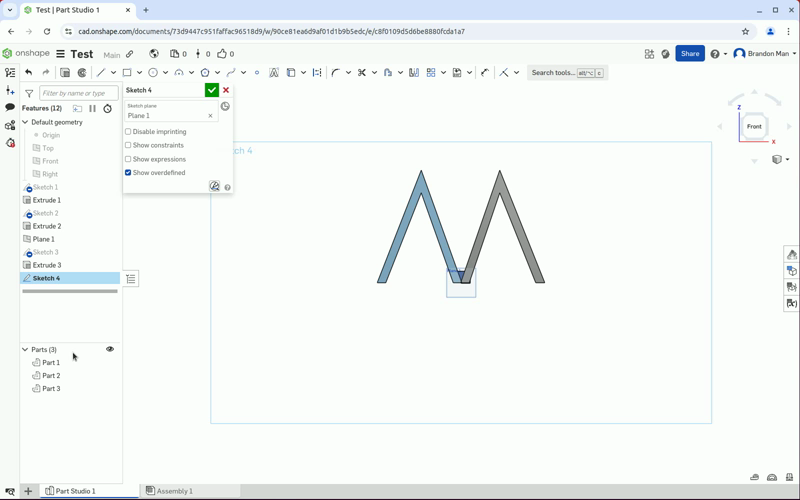
key(y)
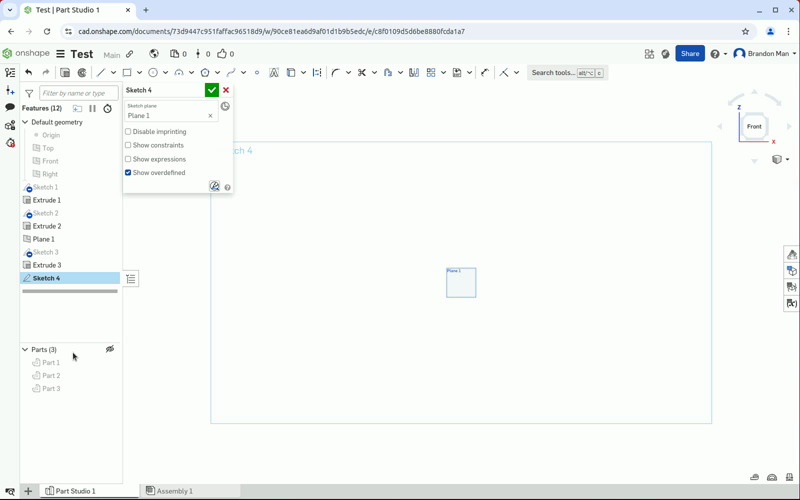
key(l)
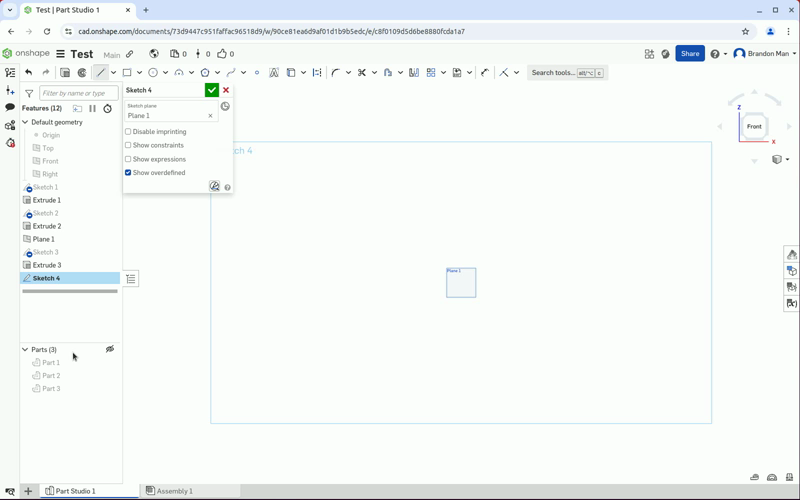
key_down(shift)
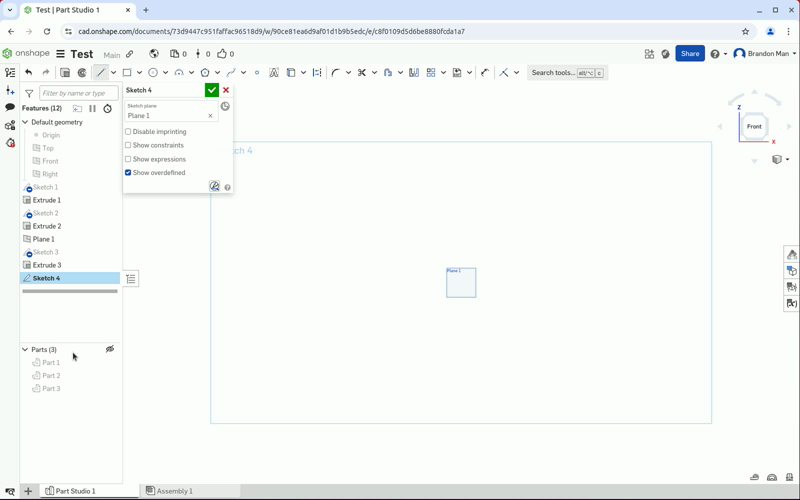
mouse_move(452, 282)
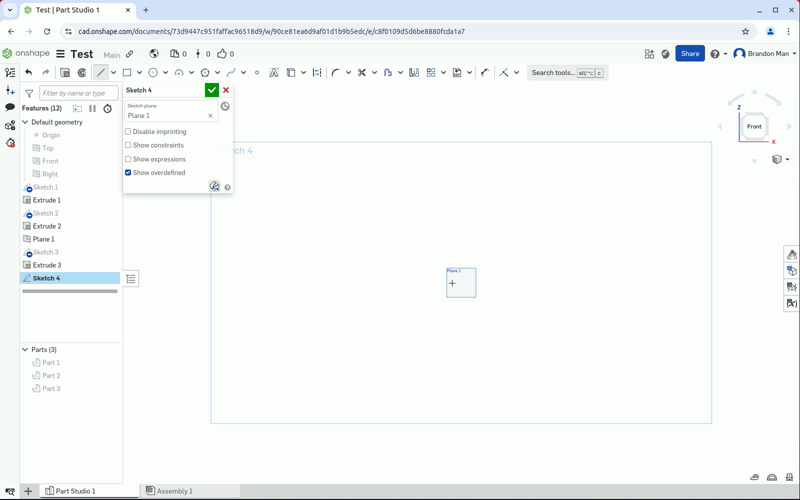
click(452, 282)
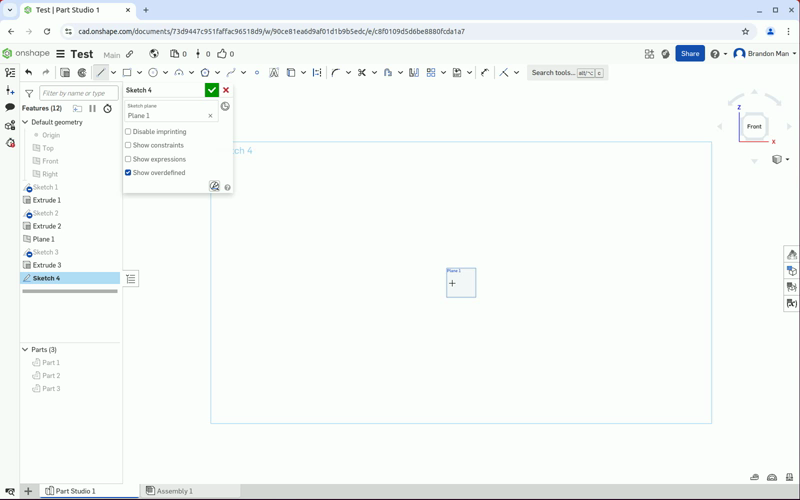
key_up(shift)
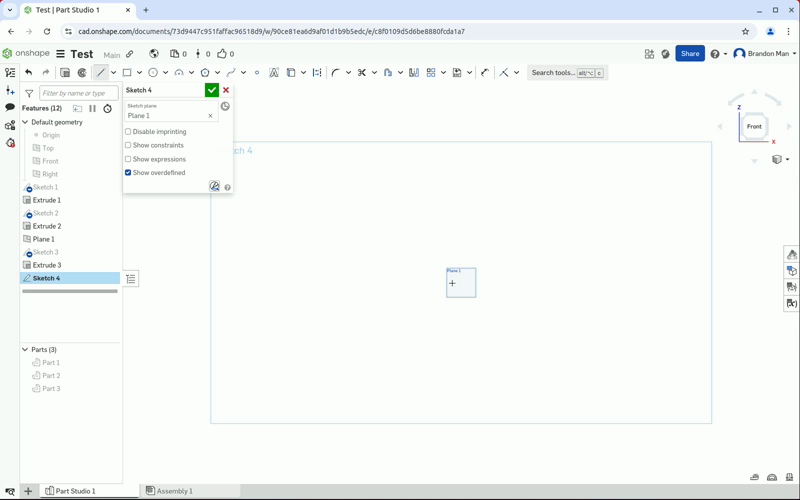
key_down(shift)
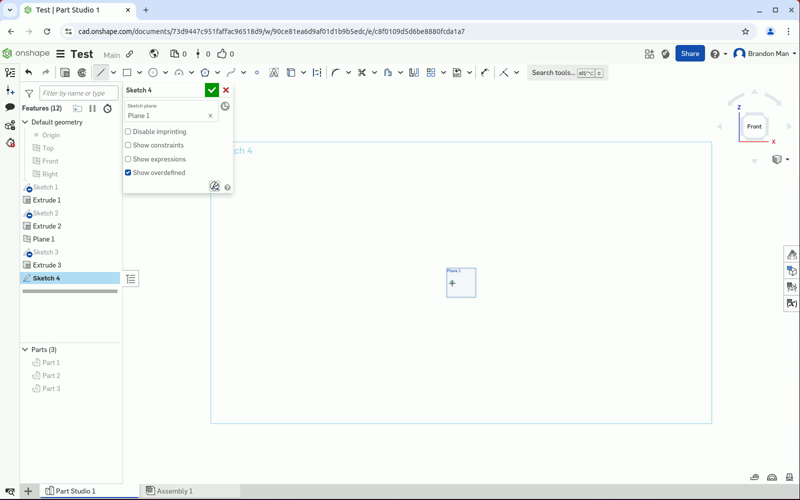
mouse_move(482, 282)
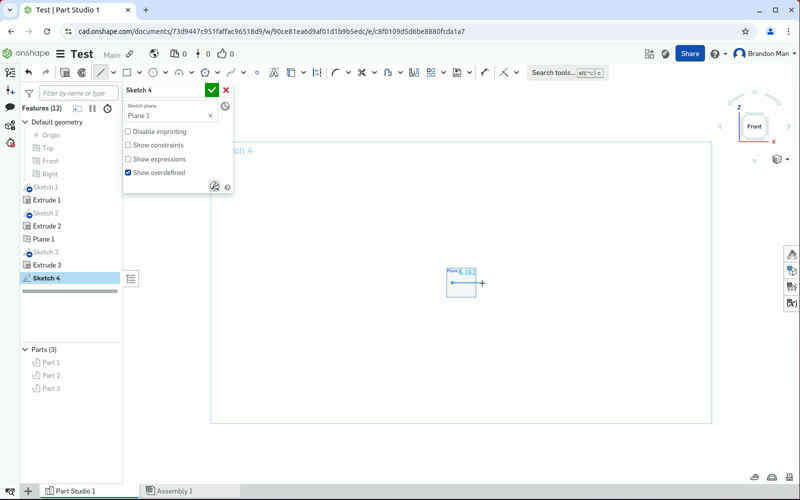
mouse_move(461, 282)
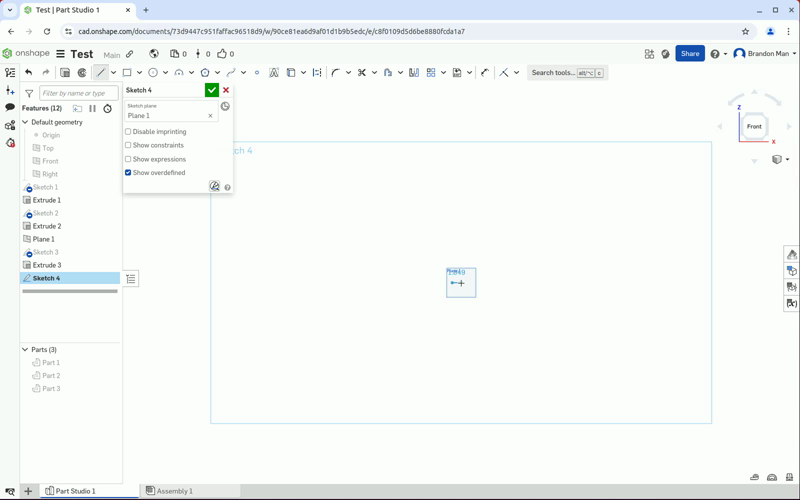
click(461, 282)
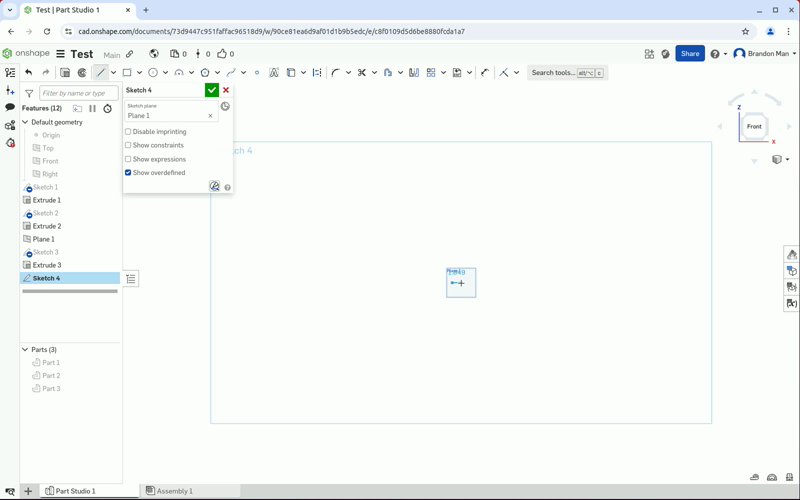
key_up(shift)
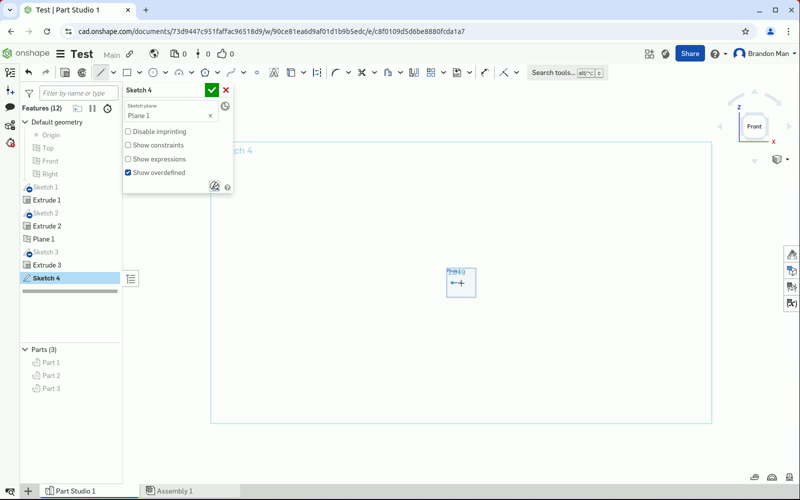
key_down(shift)
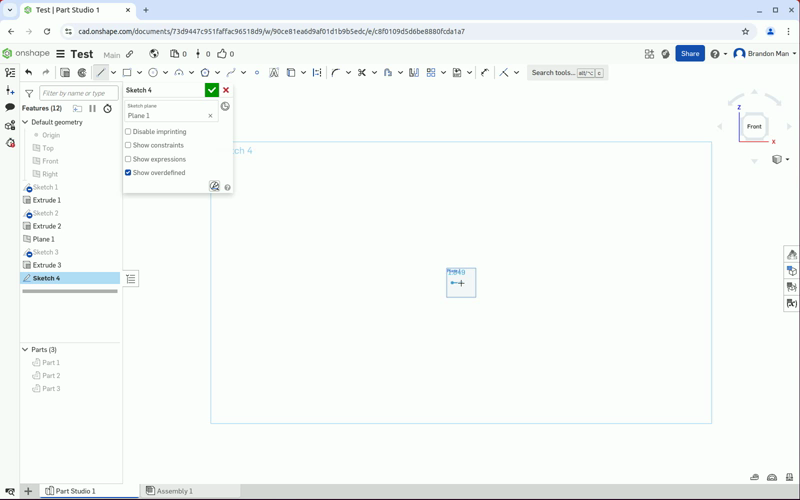
mouse_move(491, 282)
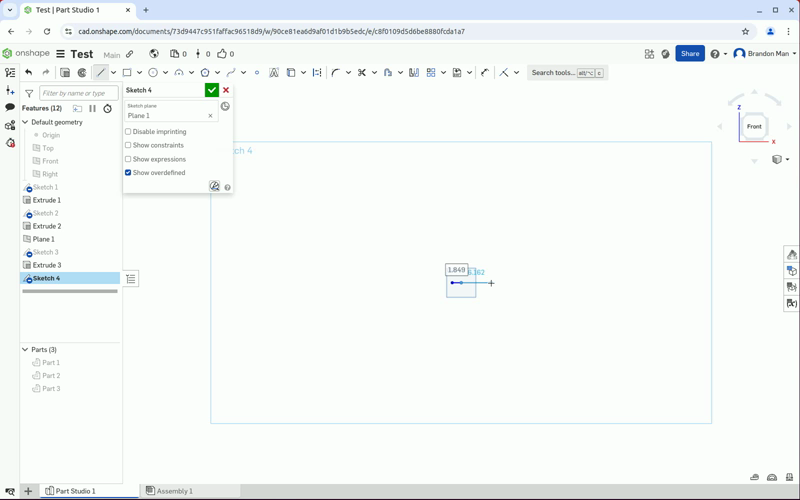
mouse_move(457, 270)
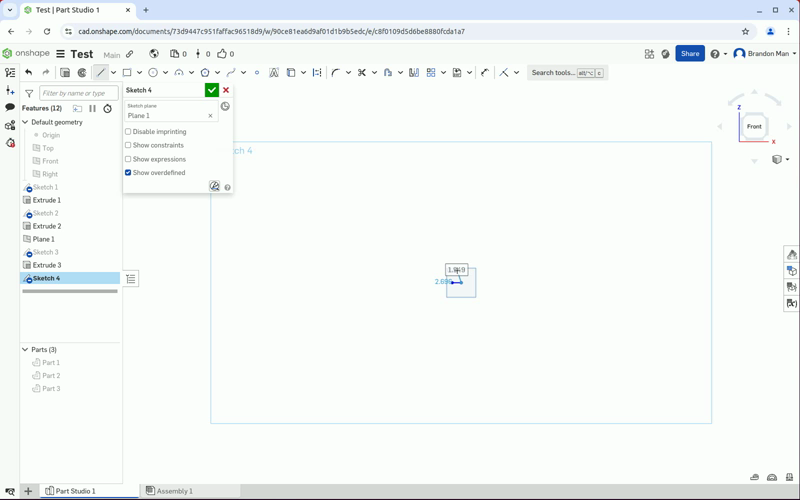
click(457, 270)
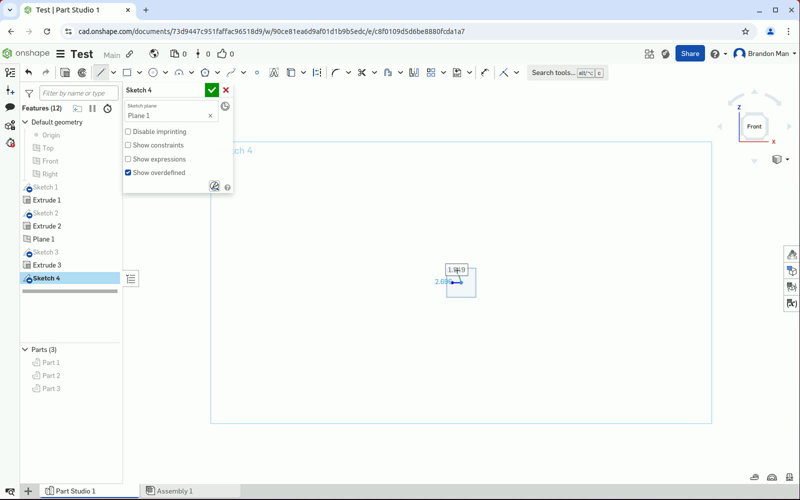
key_up(shift)
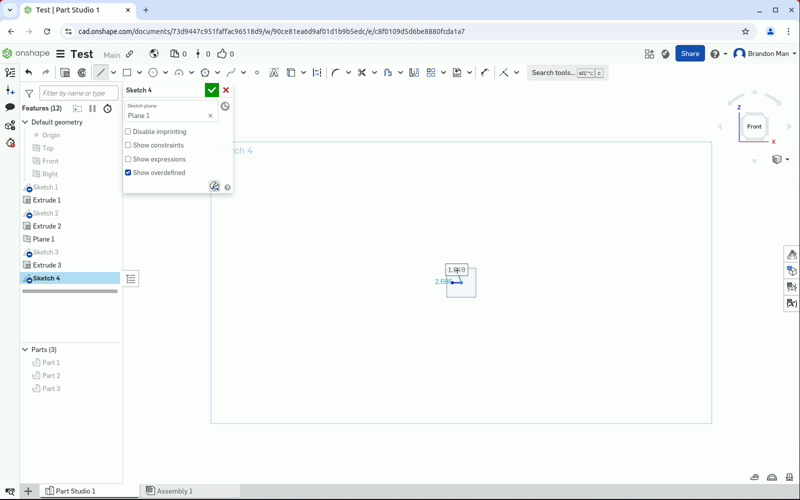
key_down(shift)
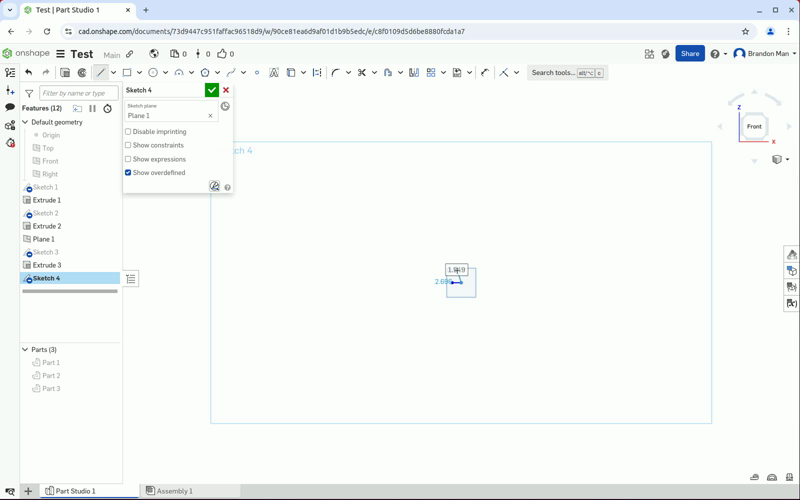
mouse_move(487, 270)
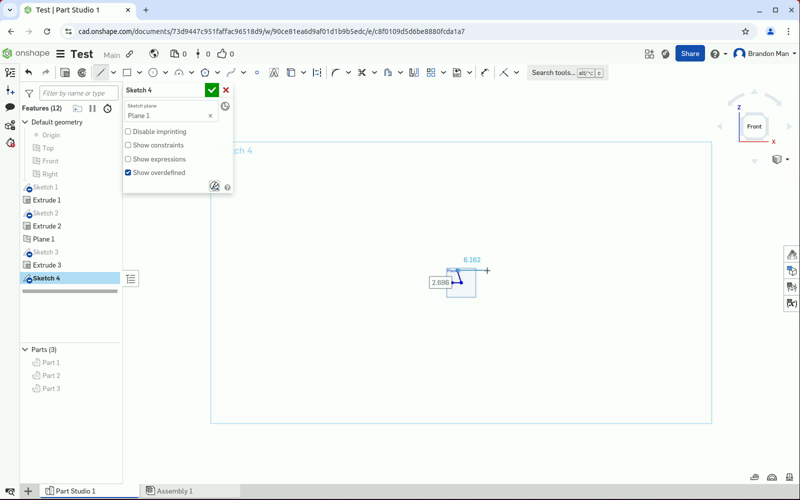
mouse_move(452, 270)
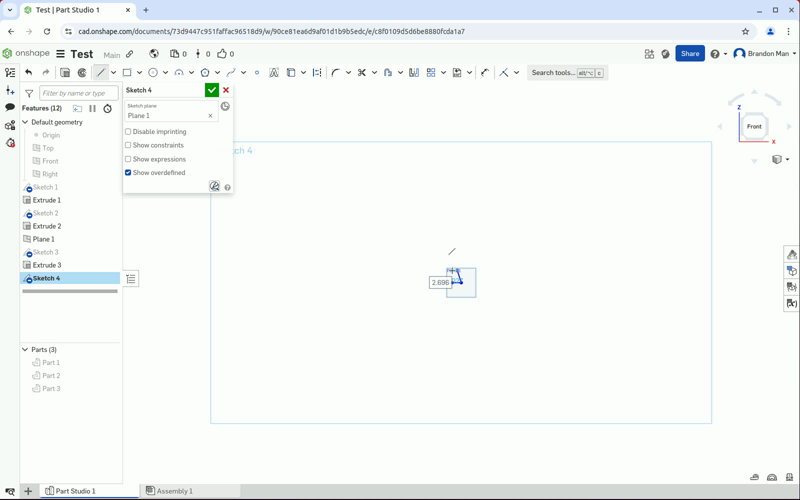
scroll(6)
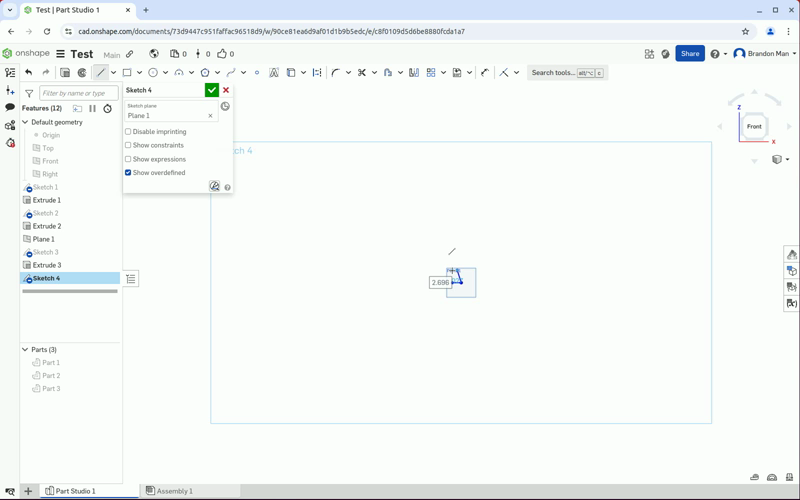
scroll(6)
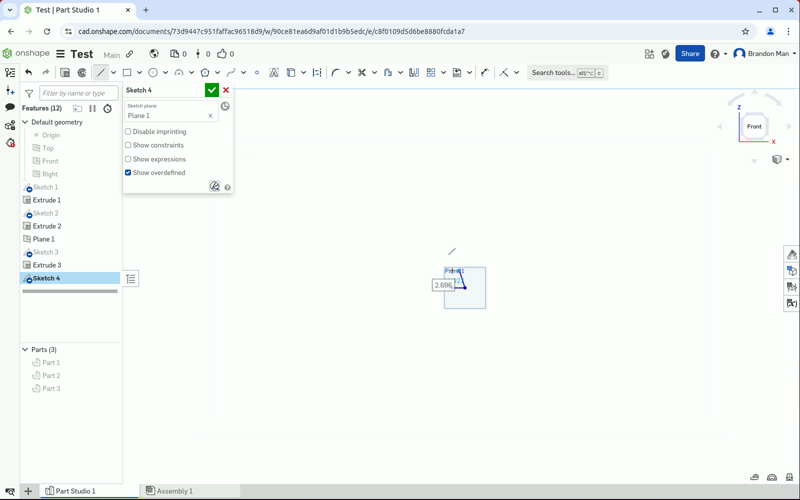
scroll(6)
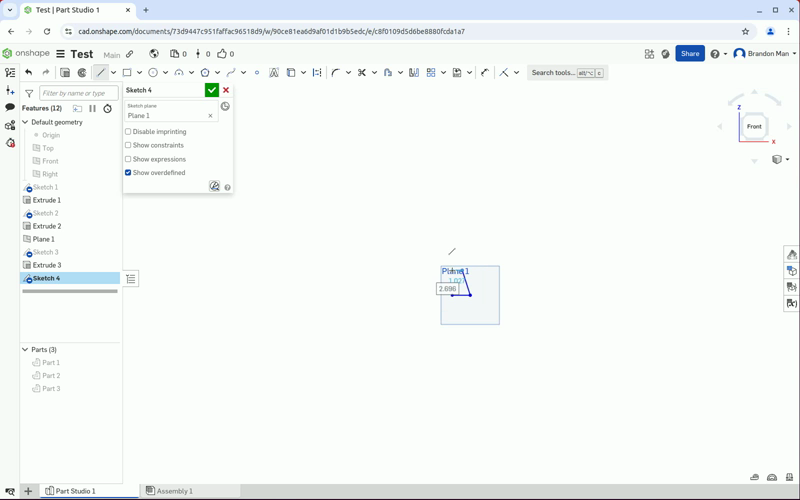
scroll(6)
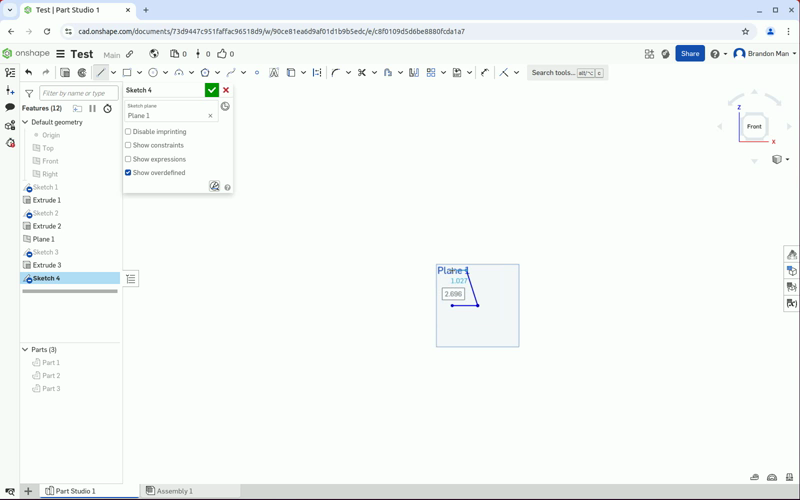
scroll(6)
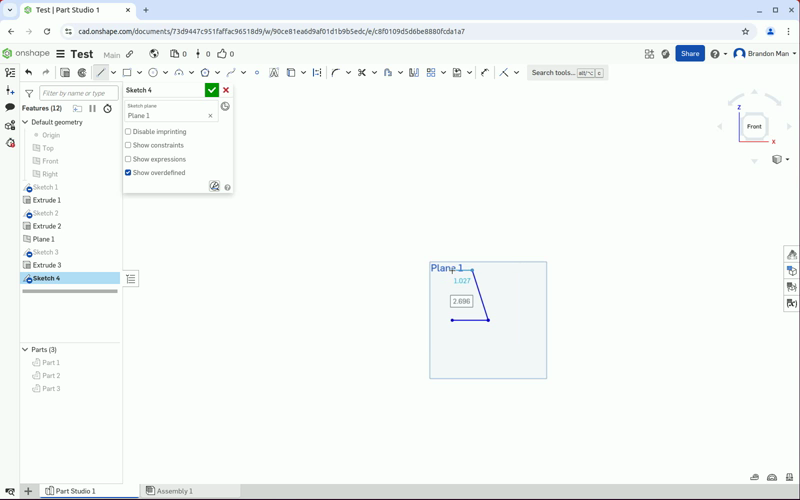
scroll(6)
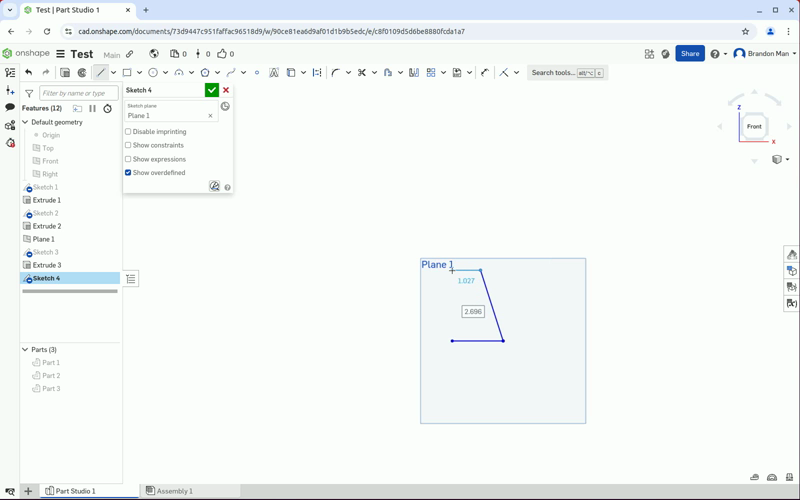
scroll(6)
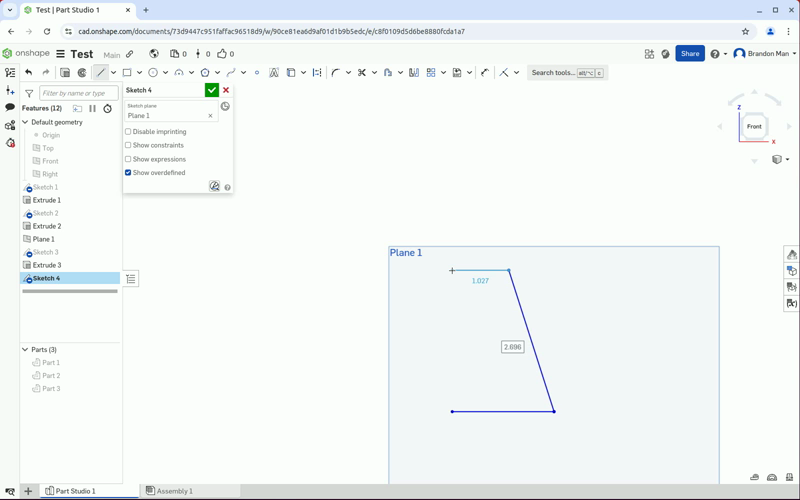
click(452, 270)
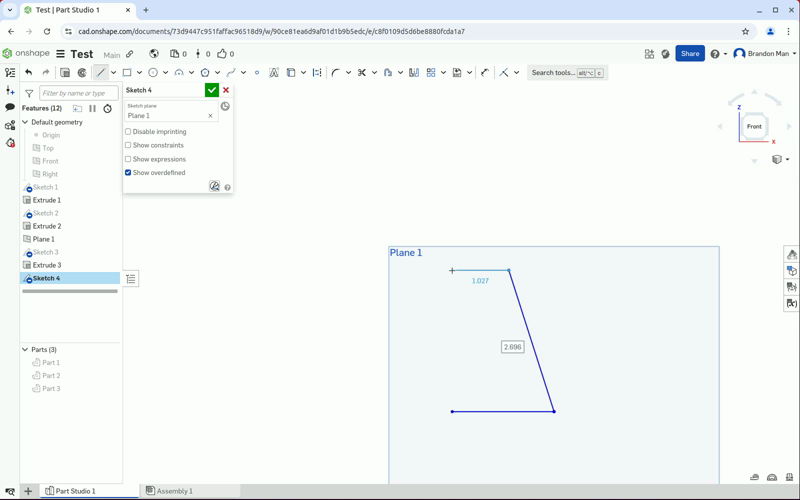
scroll(-6)
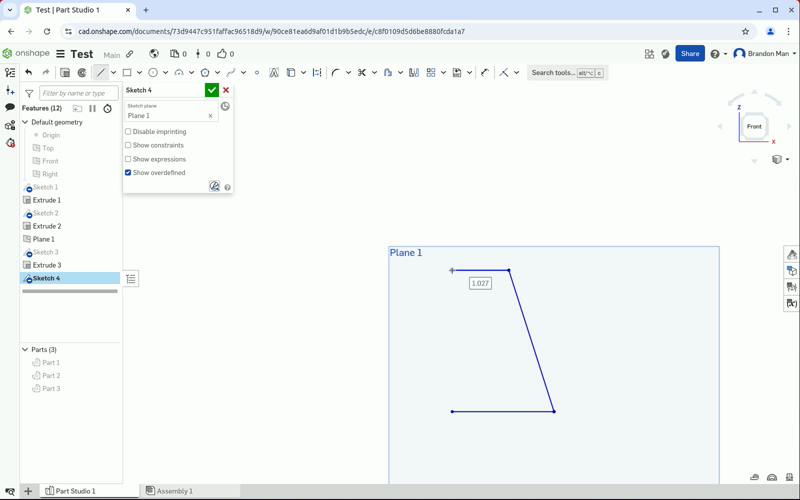
scroll(-6)
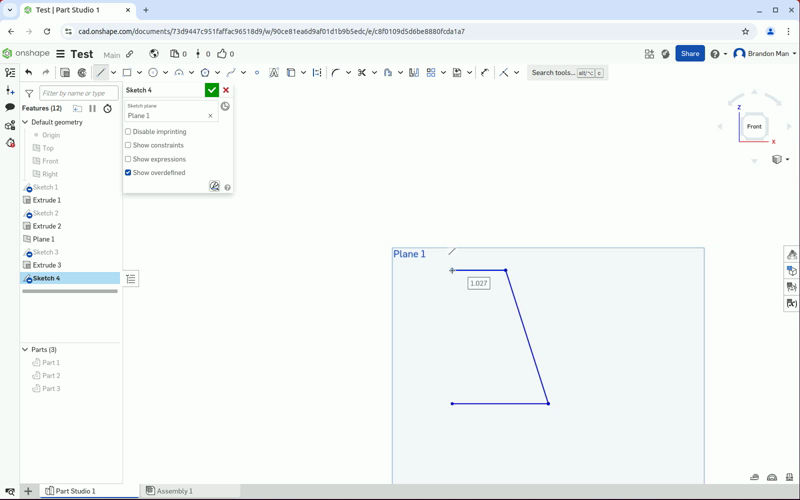
scroll(-6)
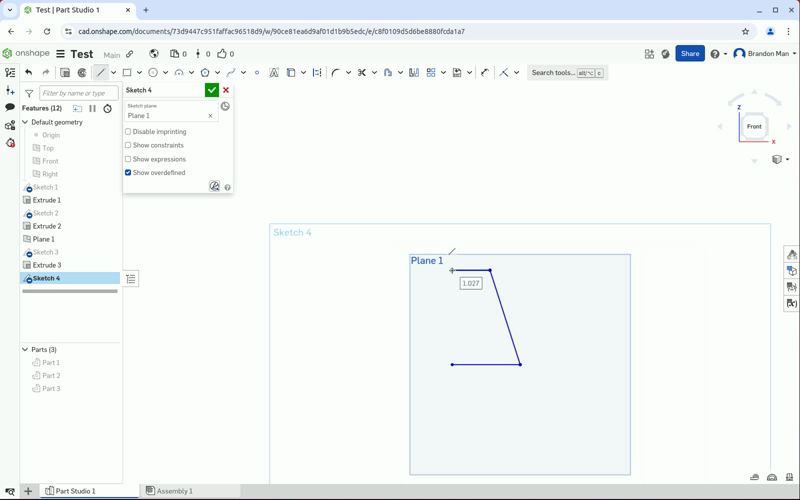
scroll(-6)
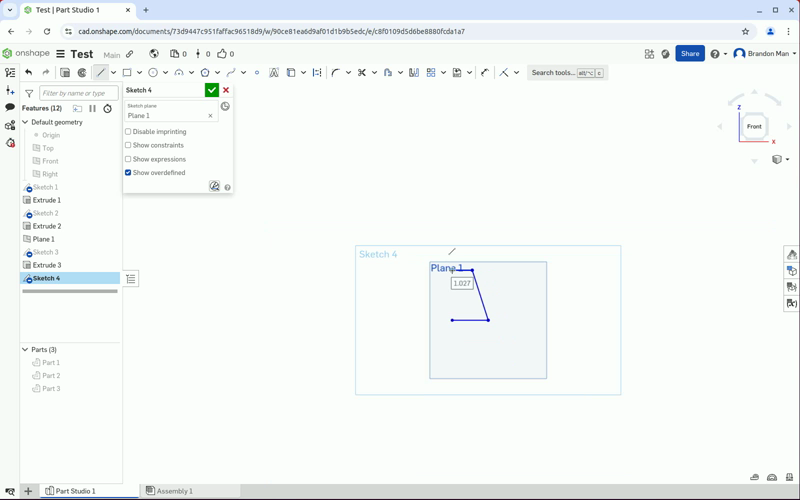
scroll(-6)
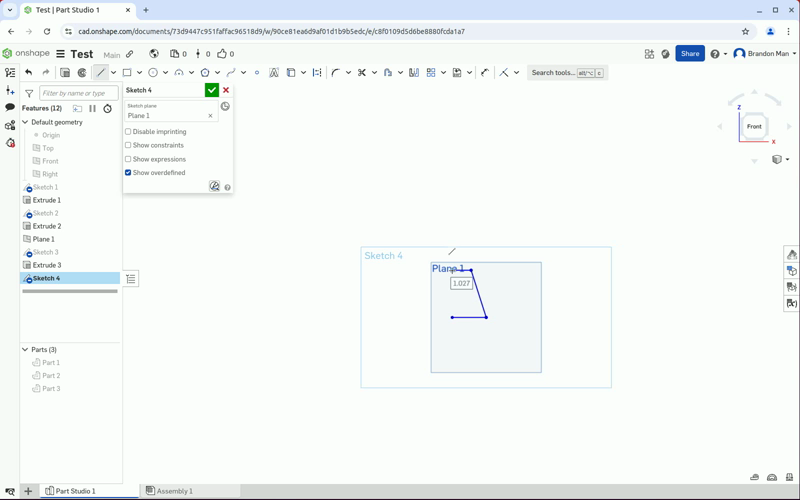
scroll(-6)
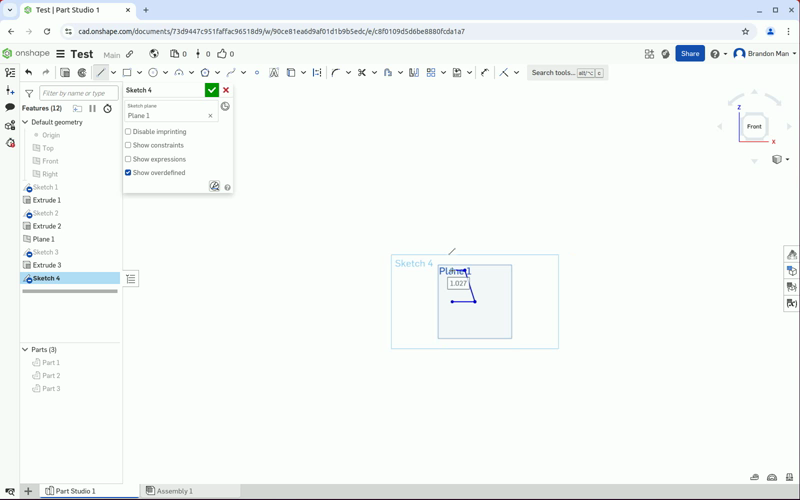
scroll(-6)
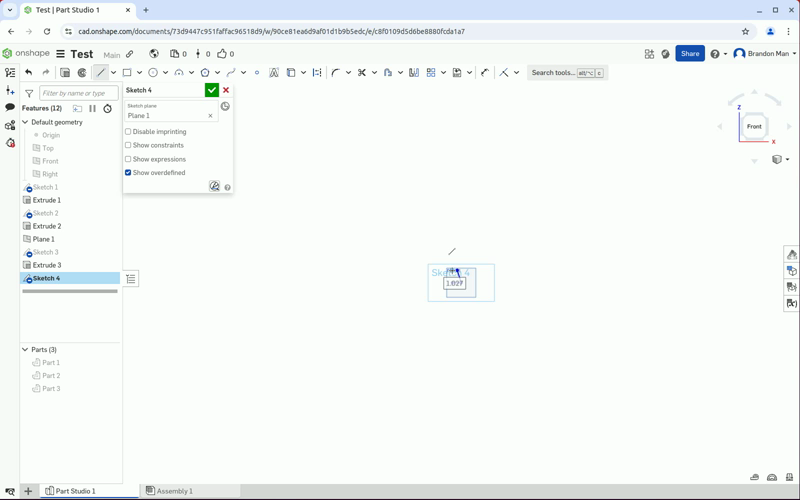
key_up(shift)
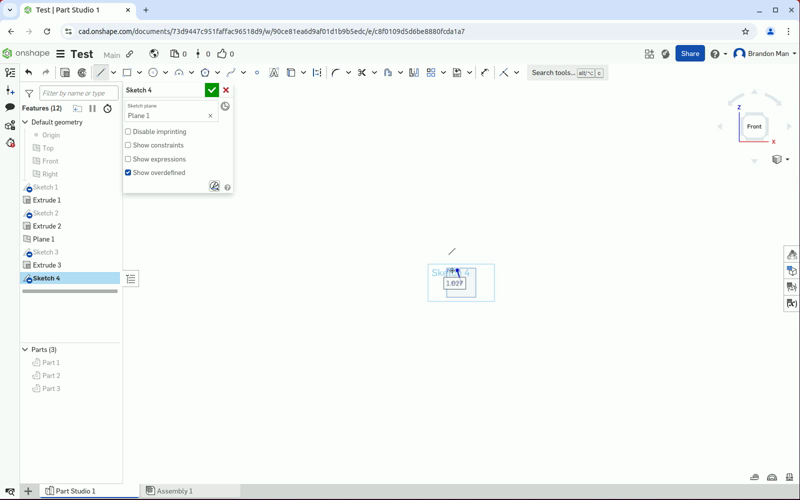
mouse_move(482, 270)
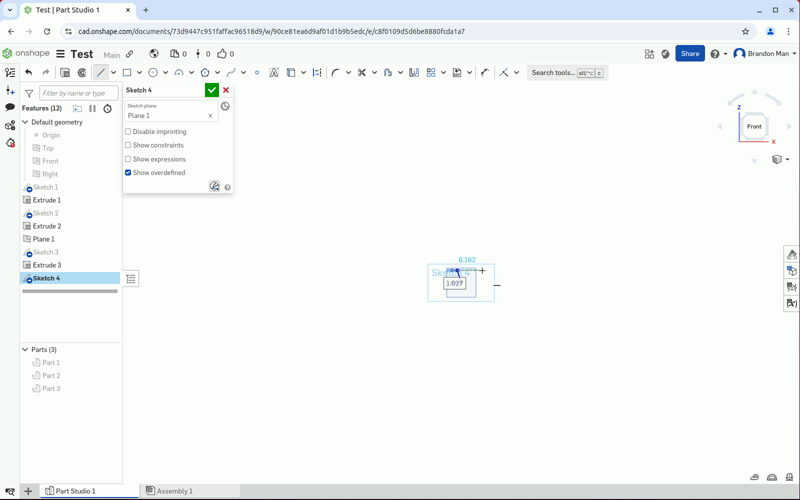
key_down(shift)
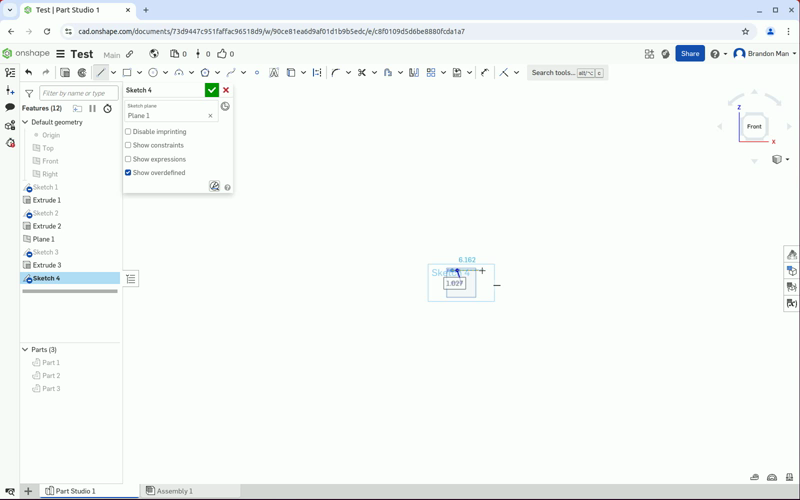
mouse_move(452, 282)
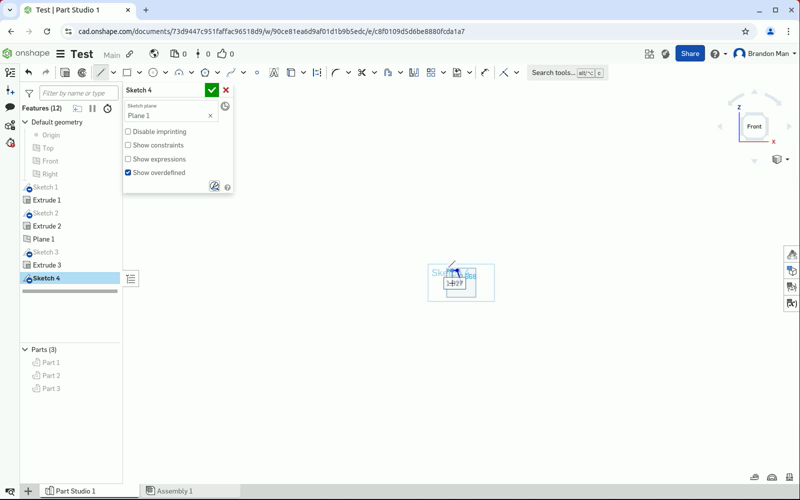
key_up(shift)
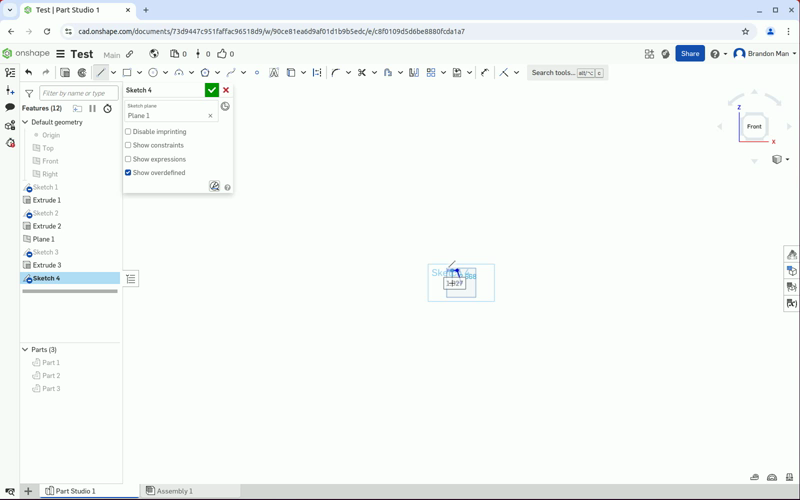
click(452, 282)
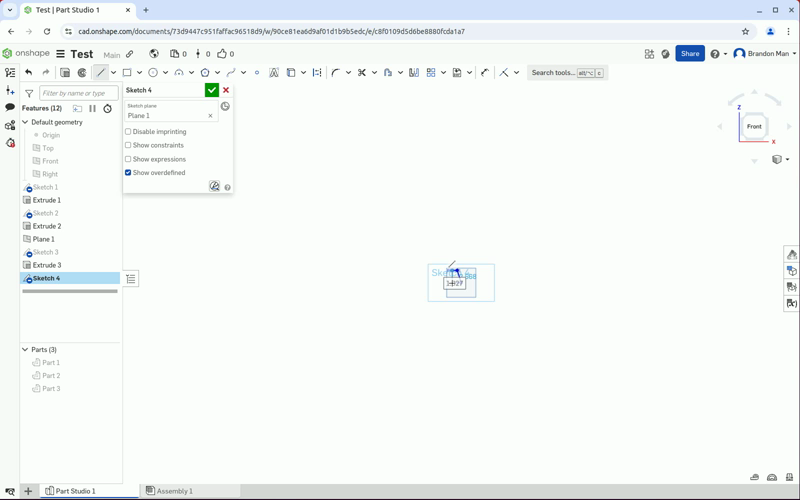
key(esc)
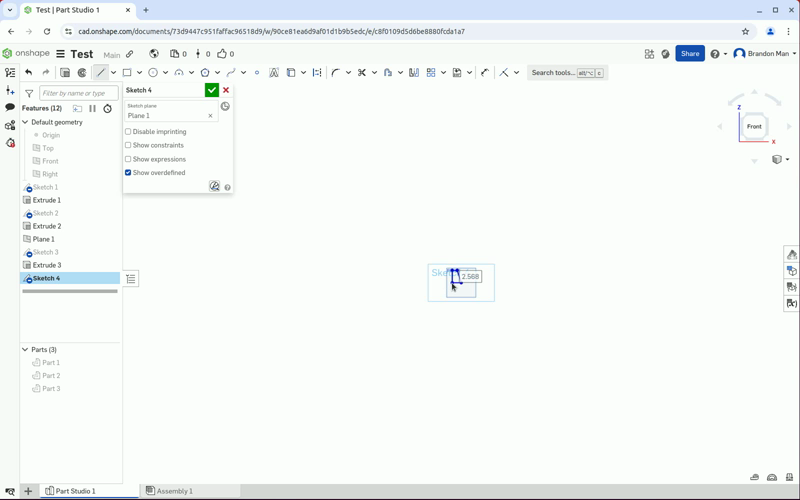
mouse_move(456, 271)
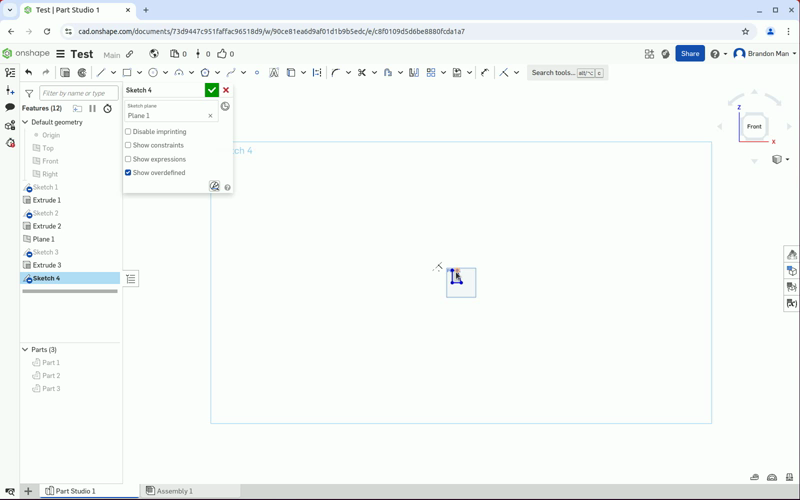
scroll(6)
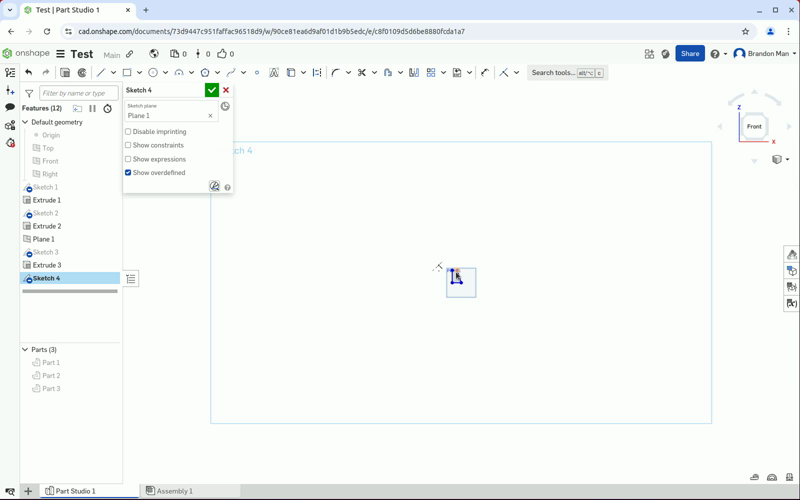
scroll(6)
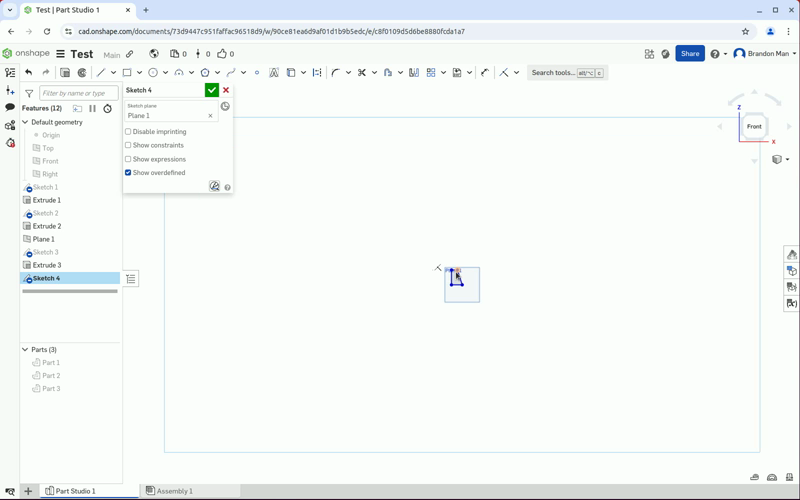
scroll(6)
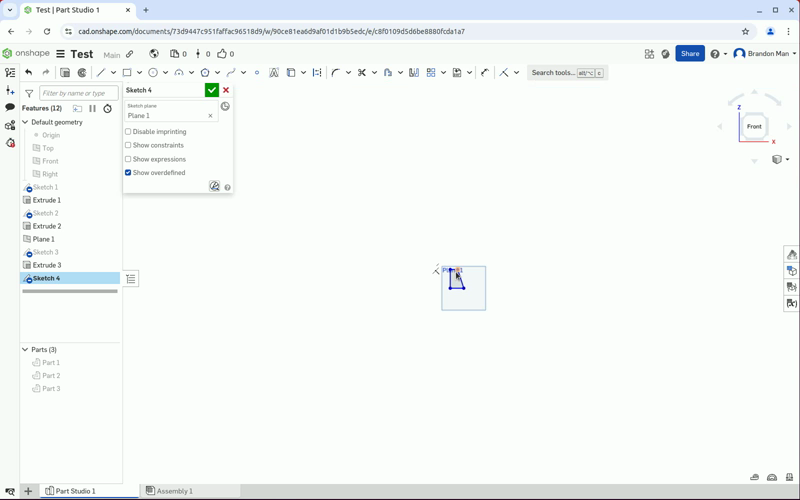
scroll(6)
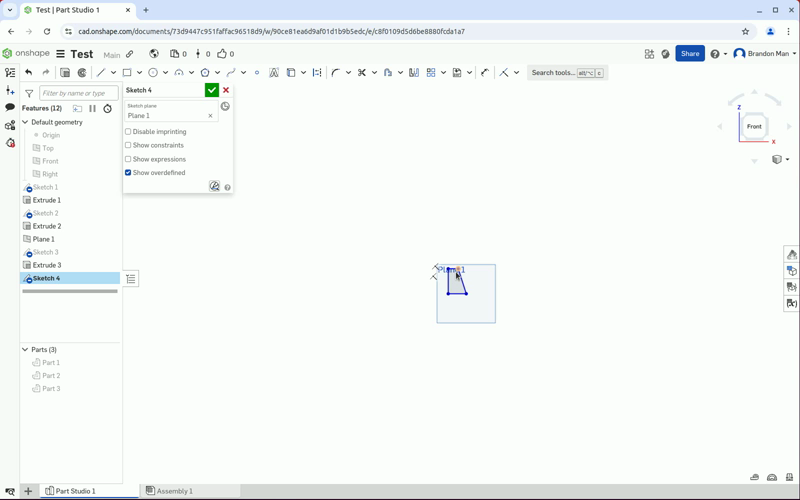
scroll(6)
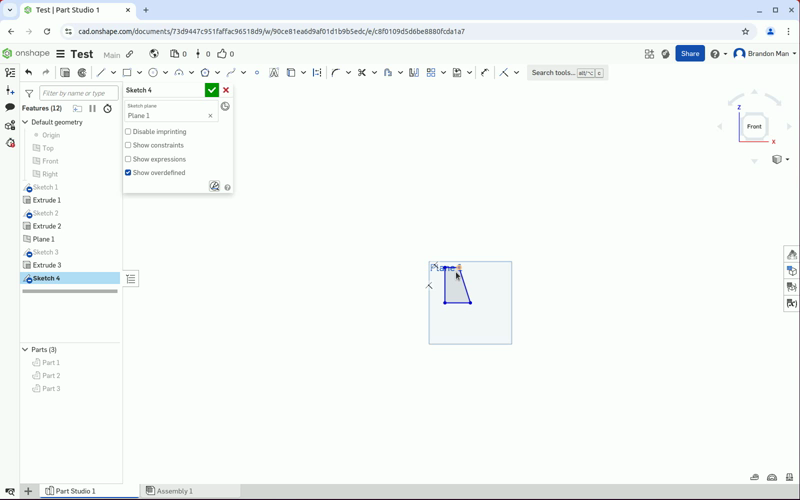
scroll(6)
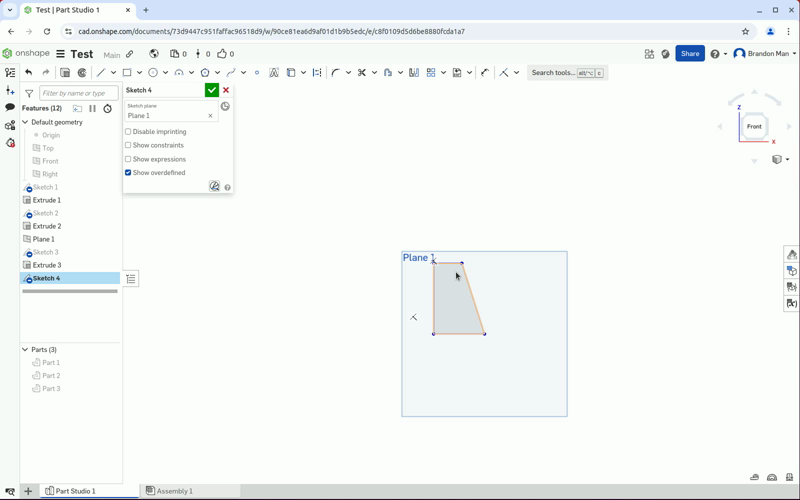
scroll(6)
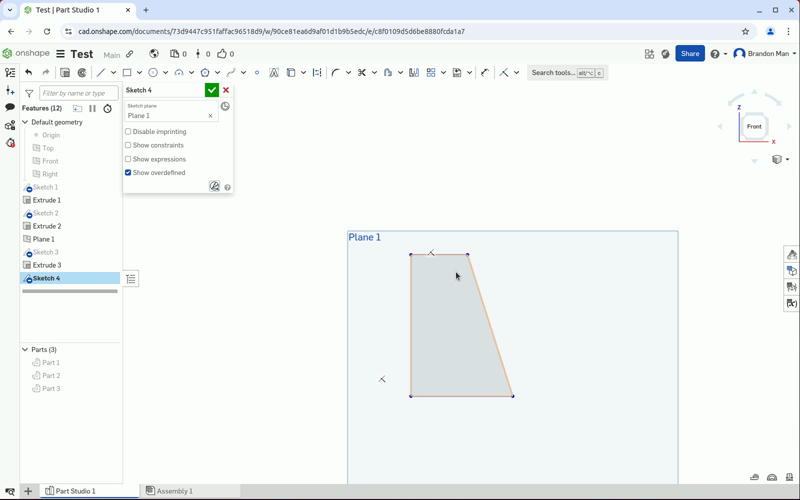
click(456, 271)
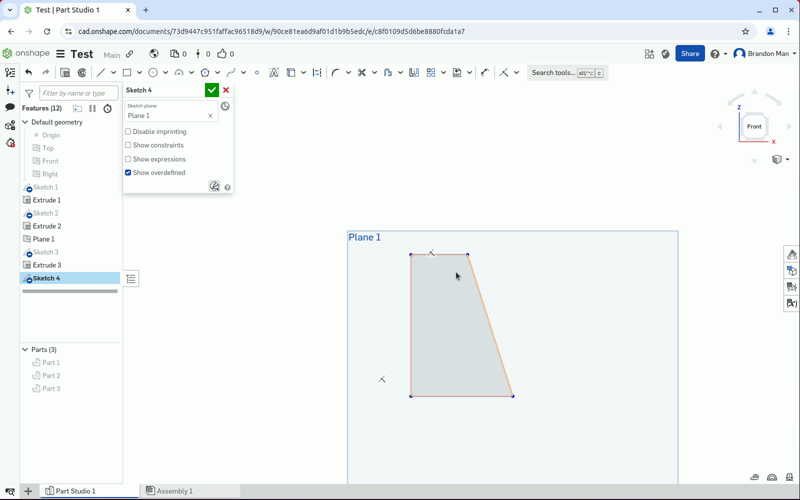
scroll(-6)
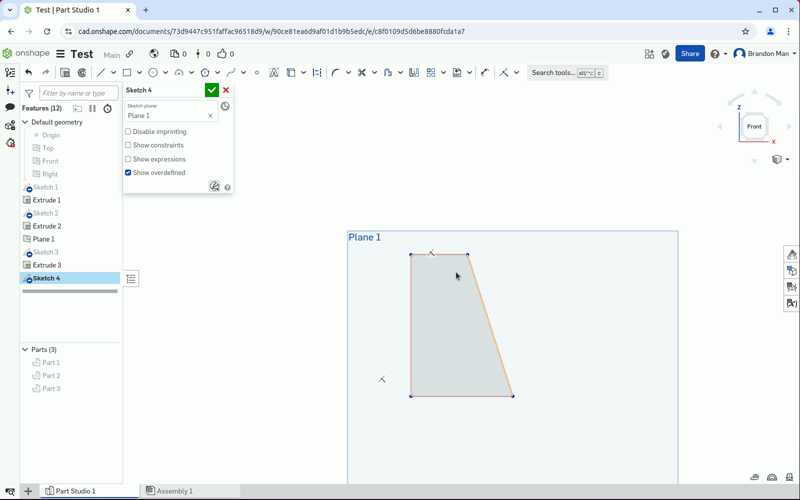
scroll(-6)
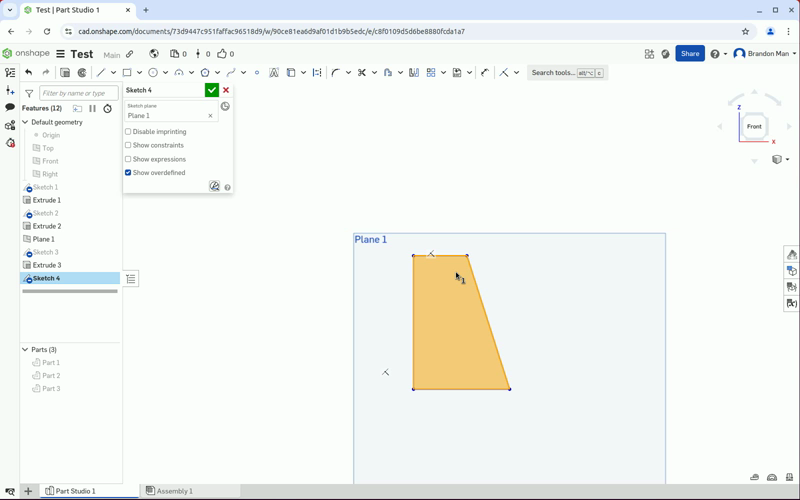
scroll(-6)
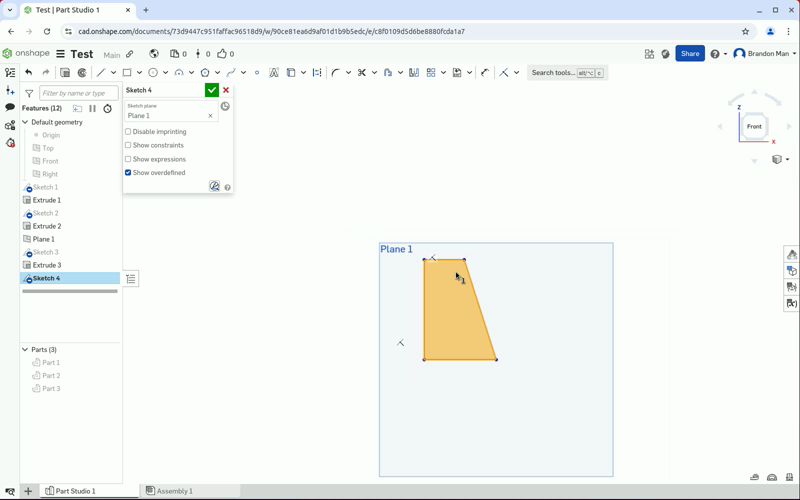
scroll(-6)
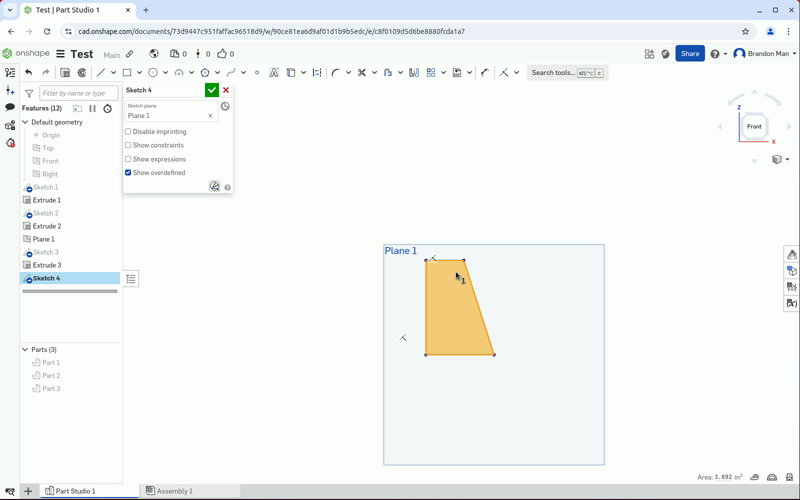
scroll(-6)
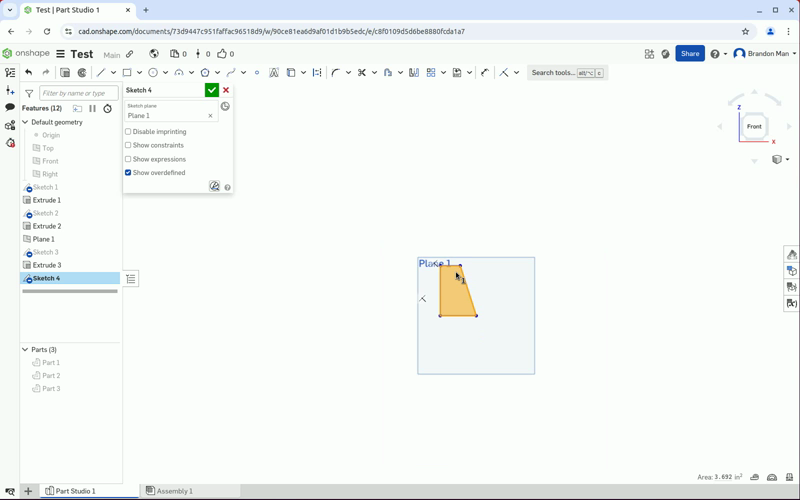
scroll(-6)
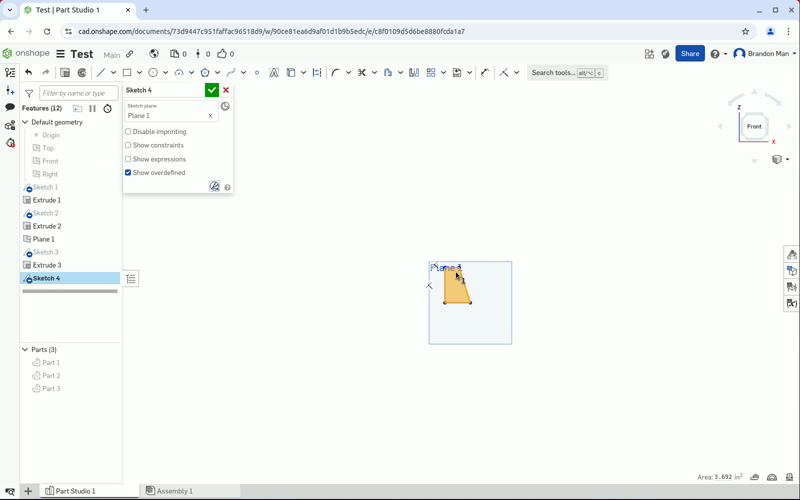
scroll(-6)
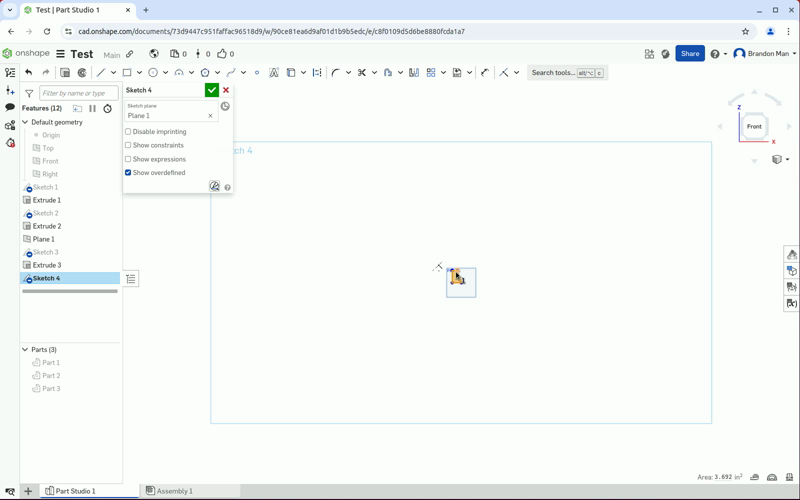
mouse_move(73, 352)
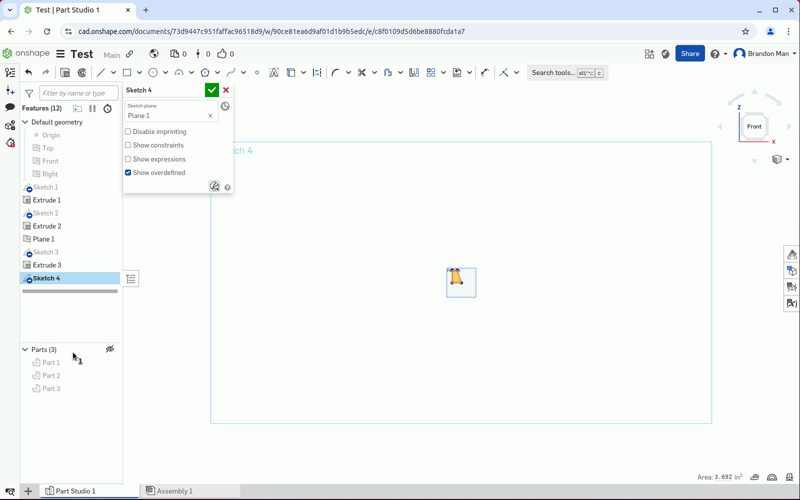
key(shift+y)
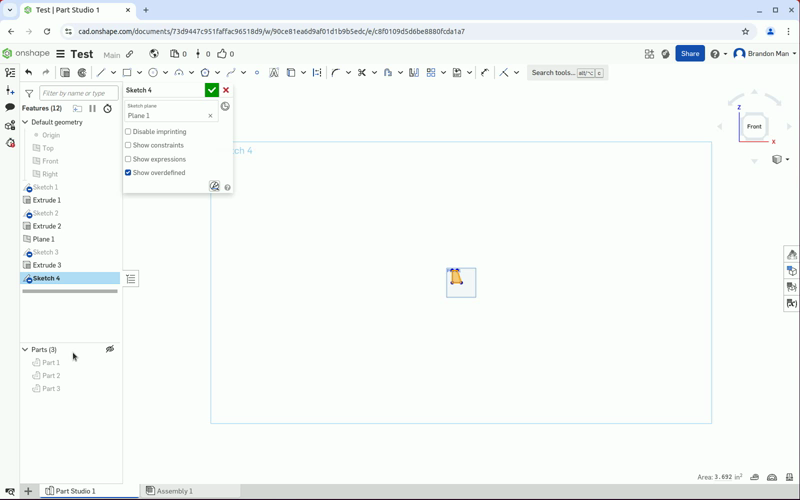
key(shift+e)
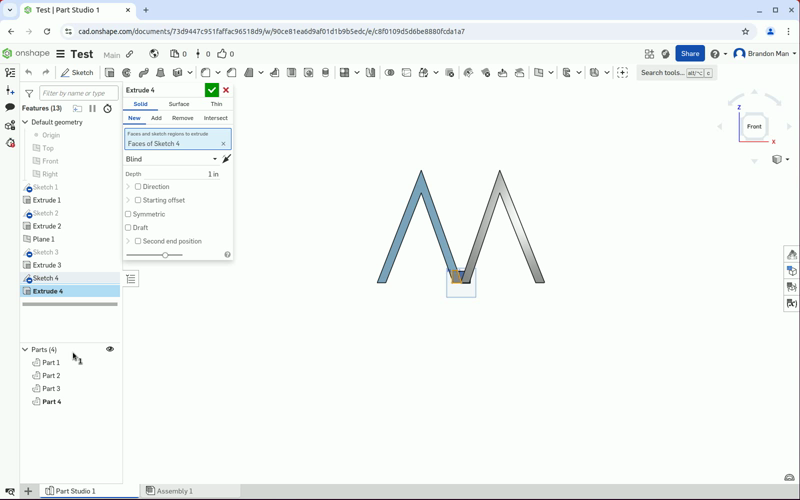
mouse_move(143, 106)
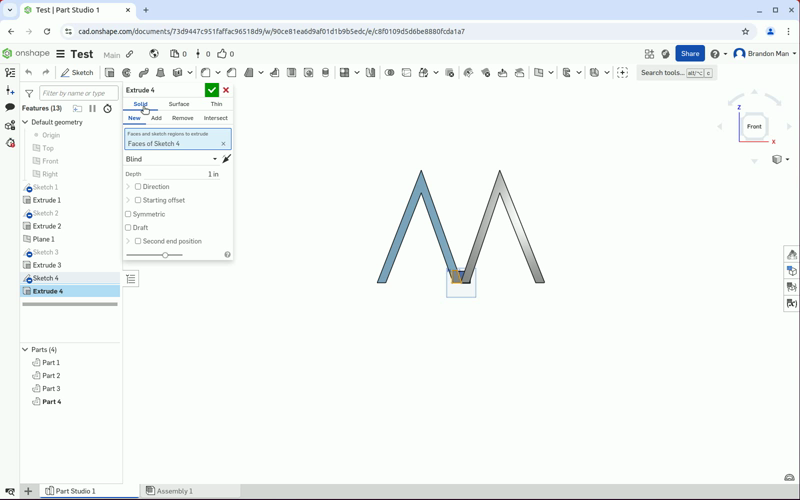
click(143, 106)
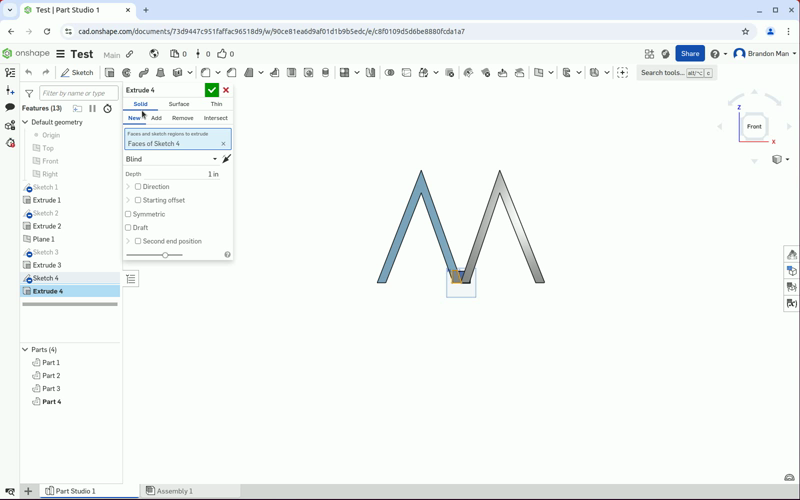
mouse_move(137, 120)
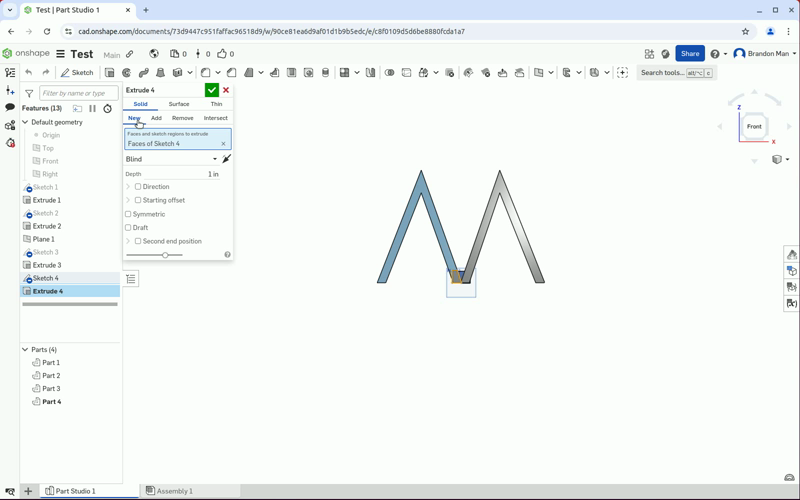
click(137, 120)
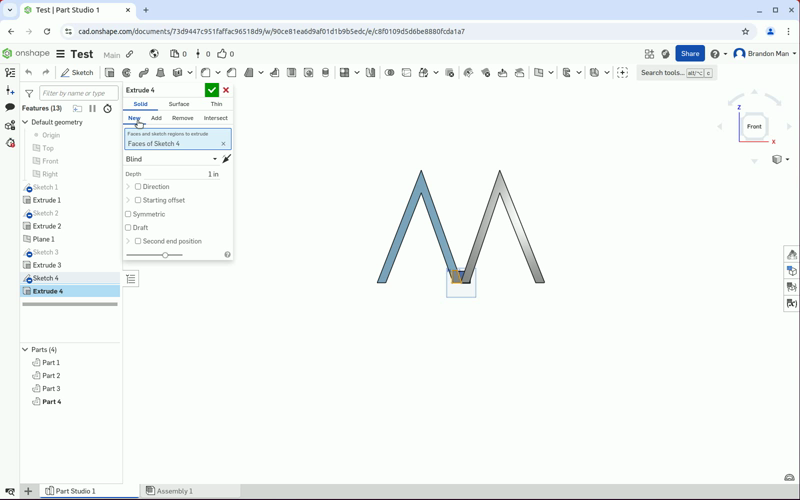
key(tab, 4)
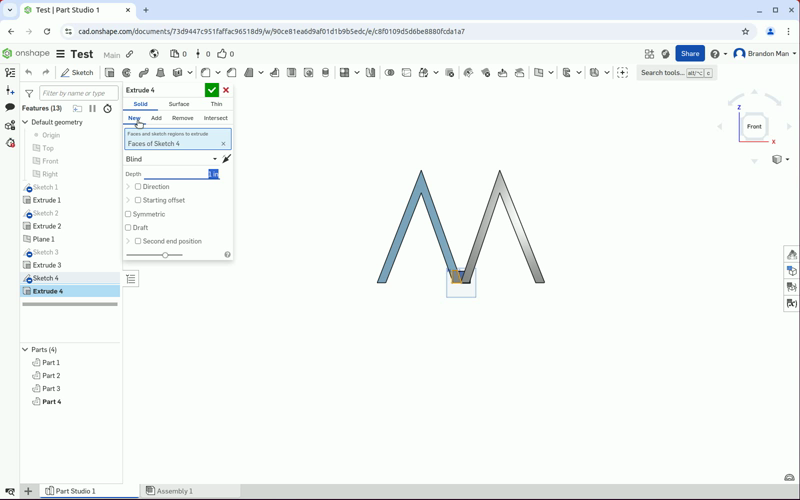
text(-15.165)
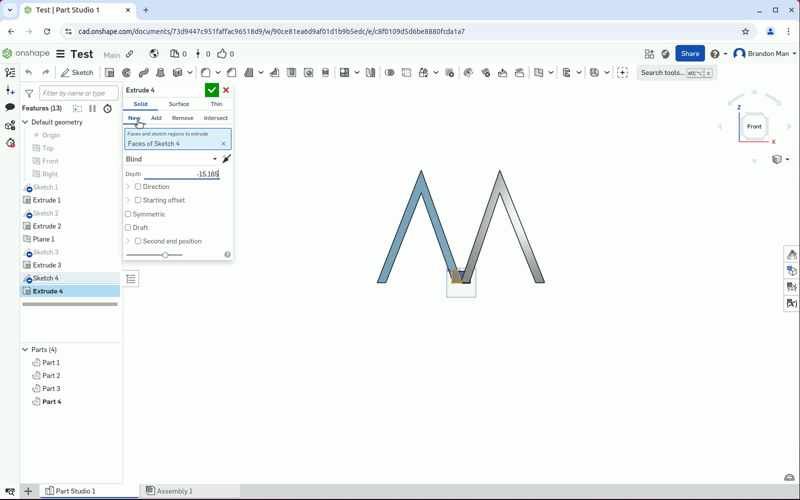
key(enter)
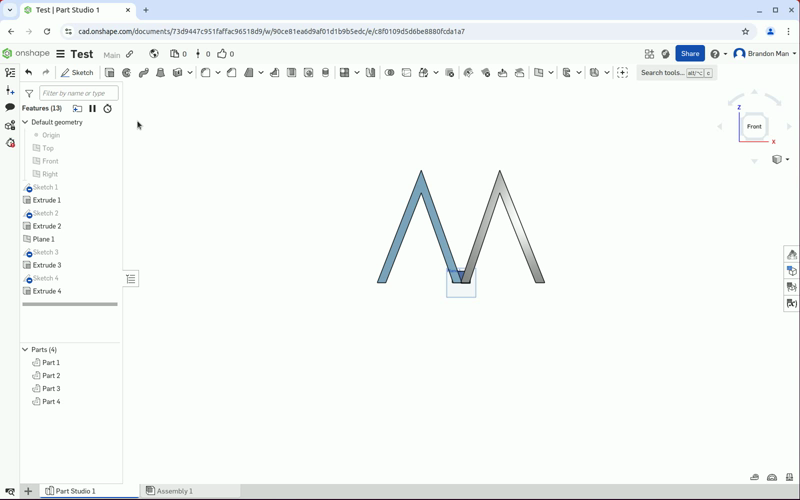
key(shift+h)
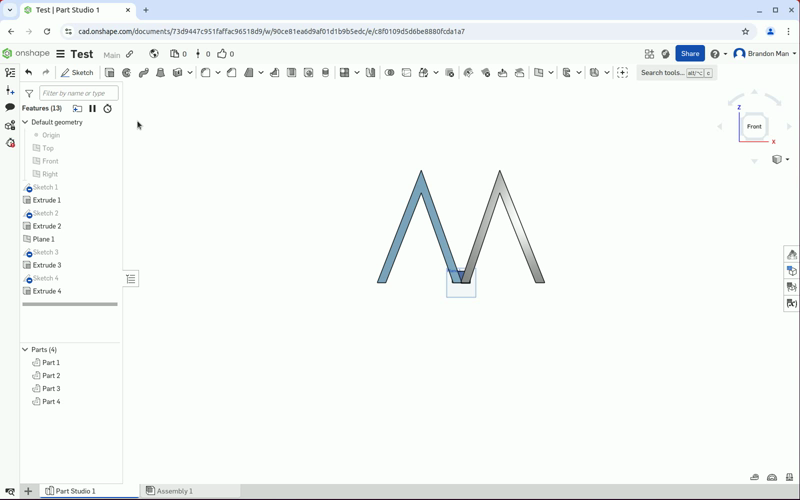
key(shift+h)
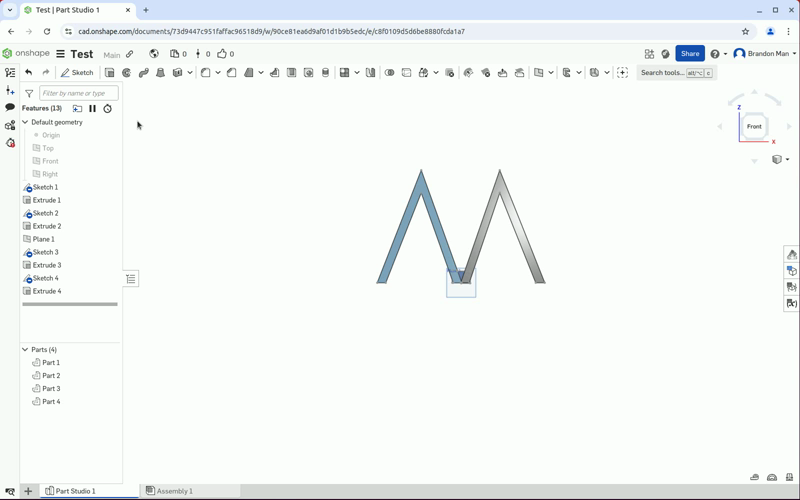
key(shift+7)
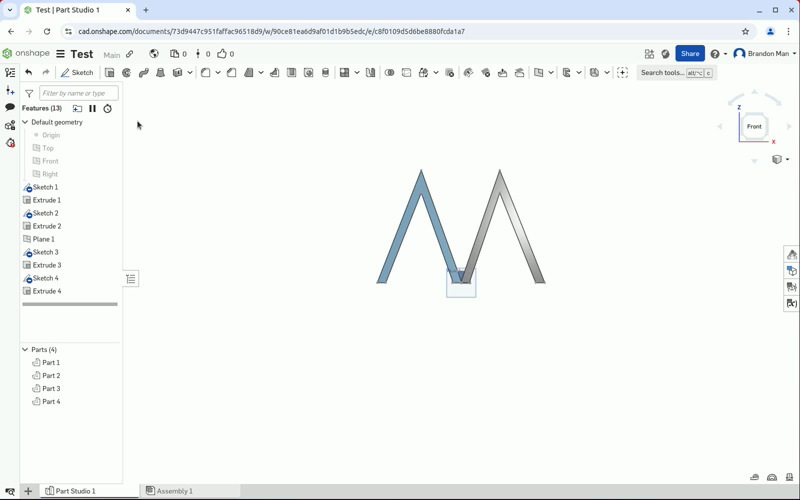
key(left, 2)
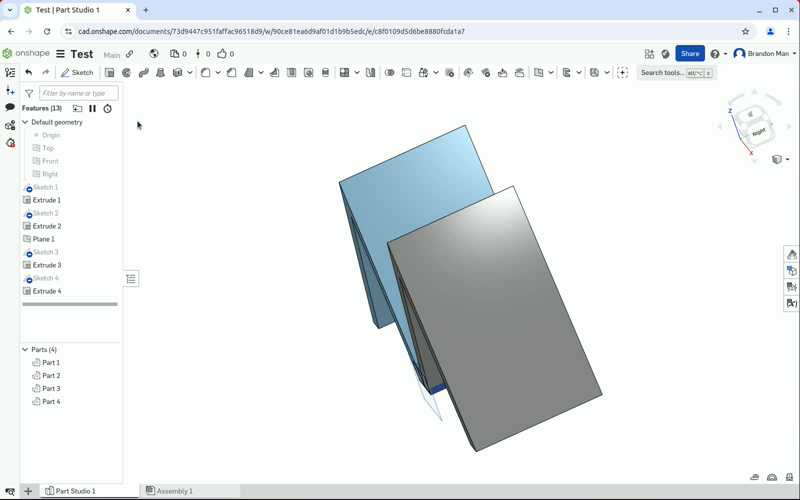
key(down, 2)
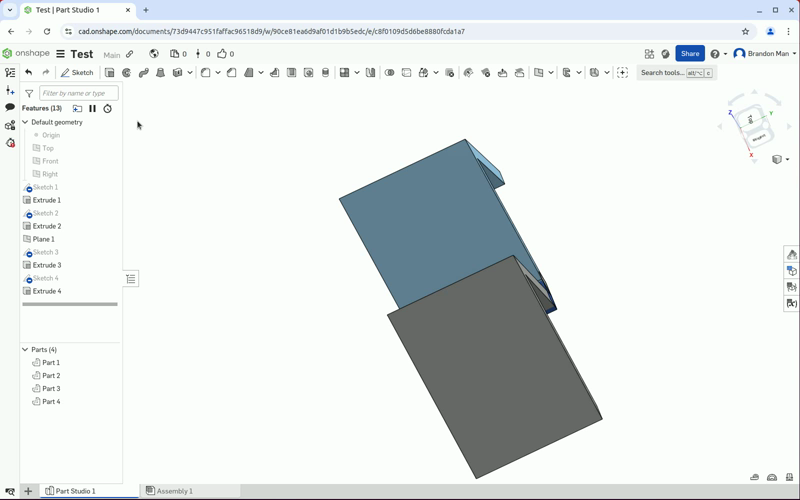
key(up, 2)
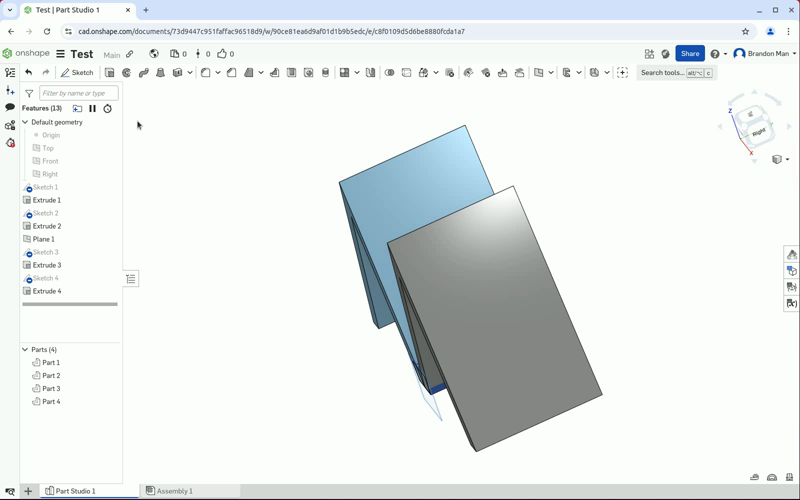
key(right, 2)
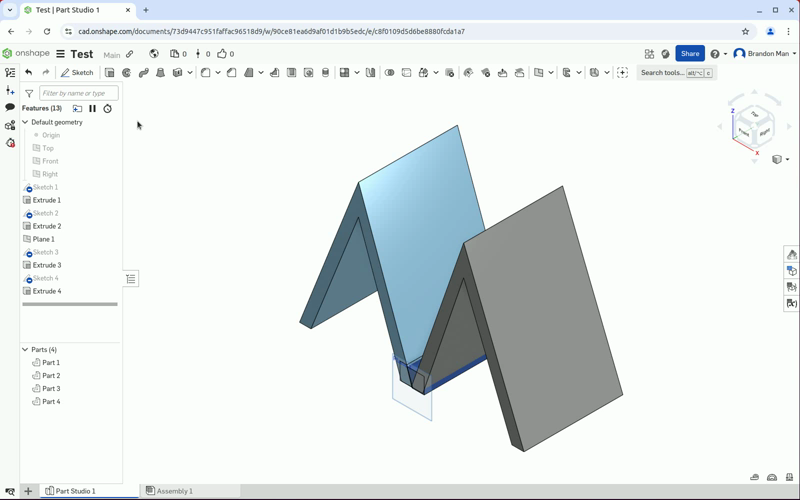
mouse_move(73, 189)
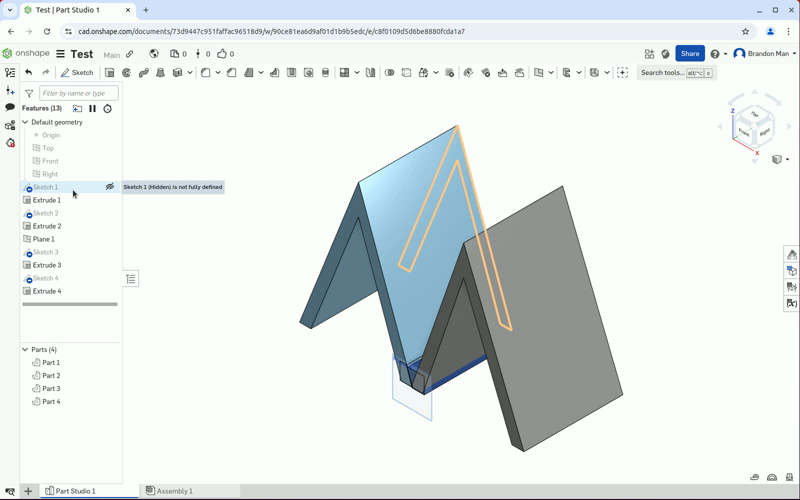
click(73, 189)